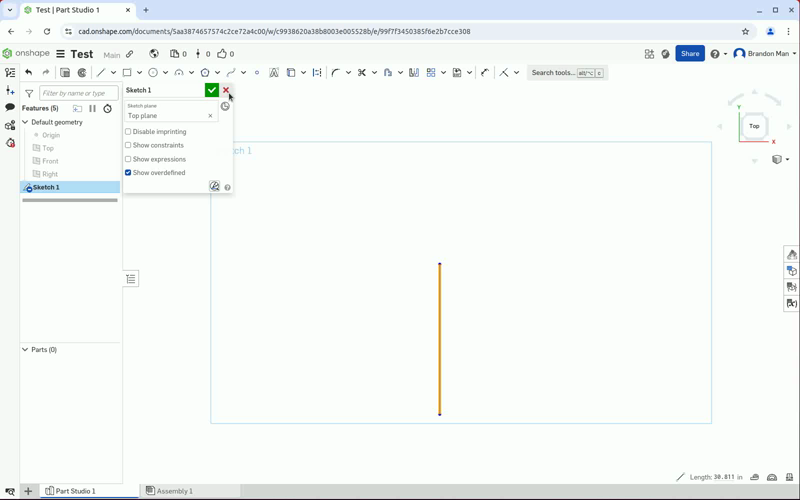
key(shift+h)
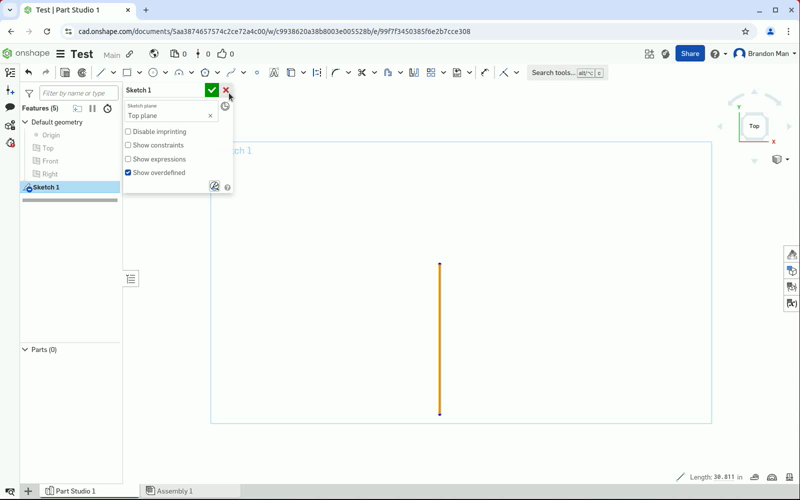
key(shift+s)
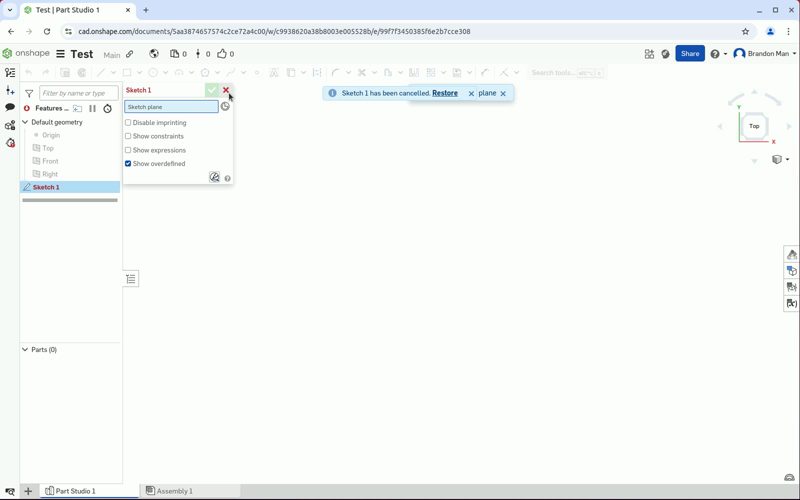
mouse_move(73, 150)
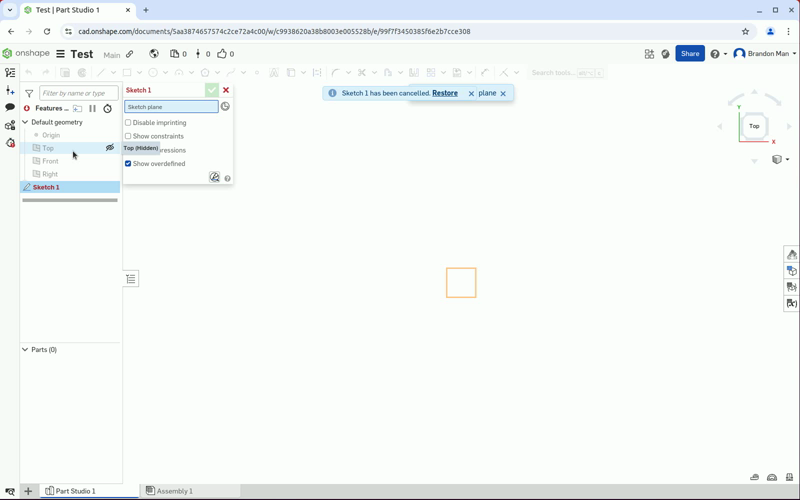
click(73, 150)
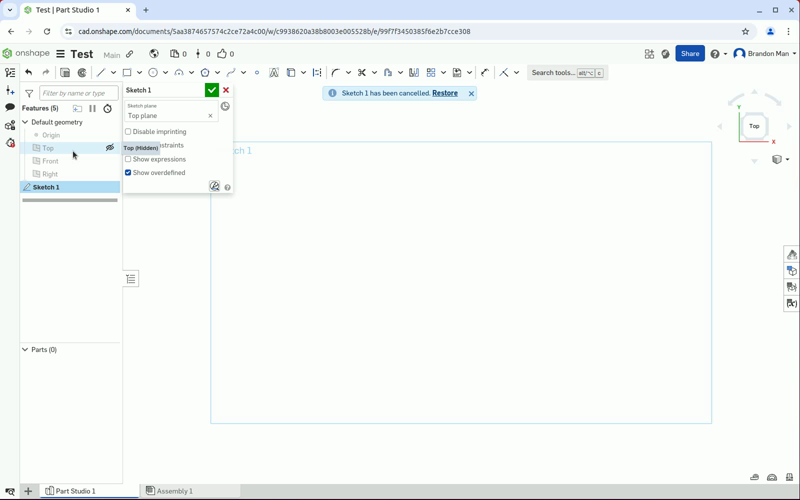
mouse_move(73, 352)
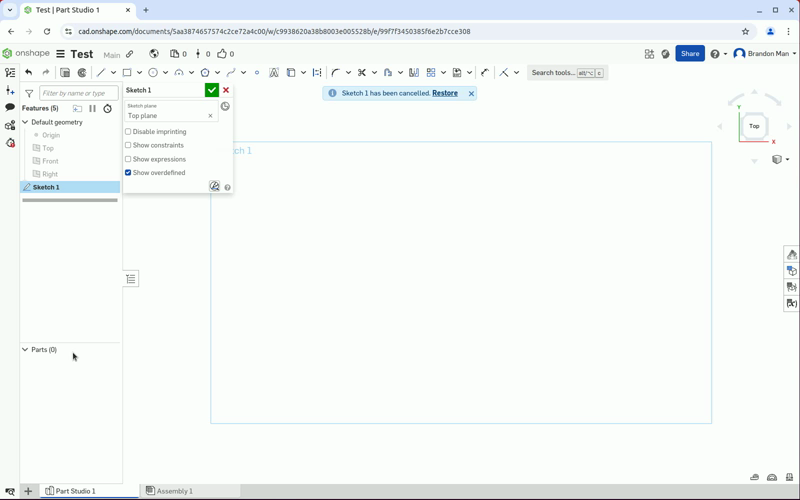
key(y)
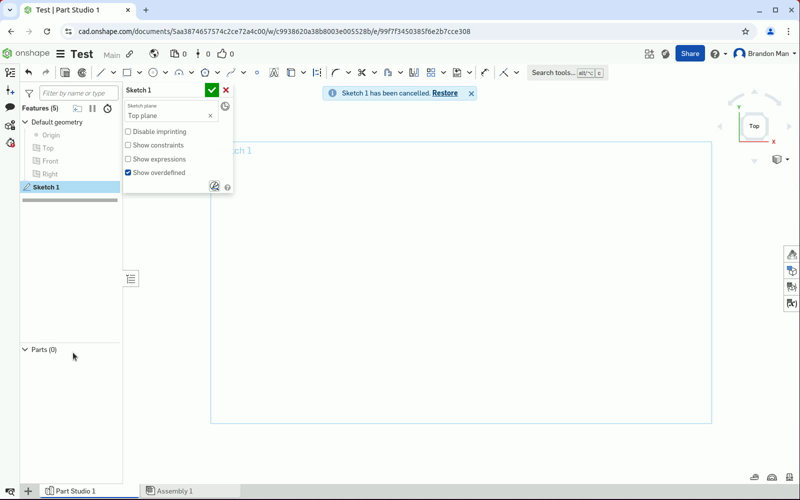
key(c)
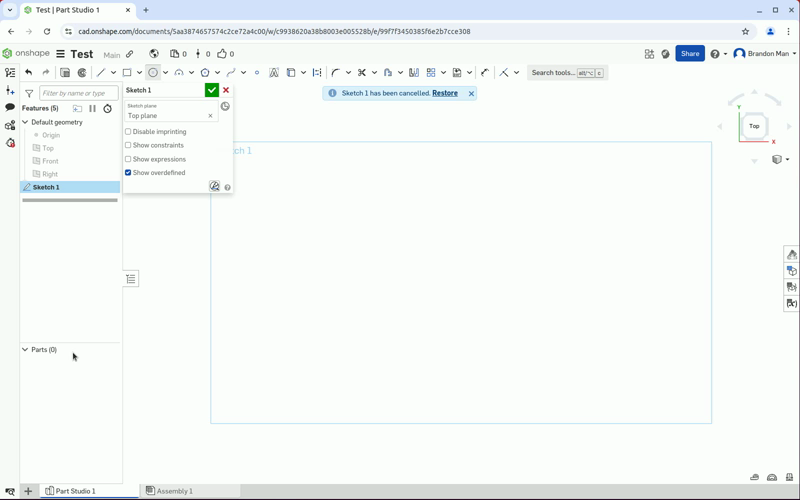
key_down(shift)
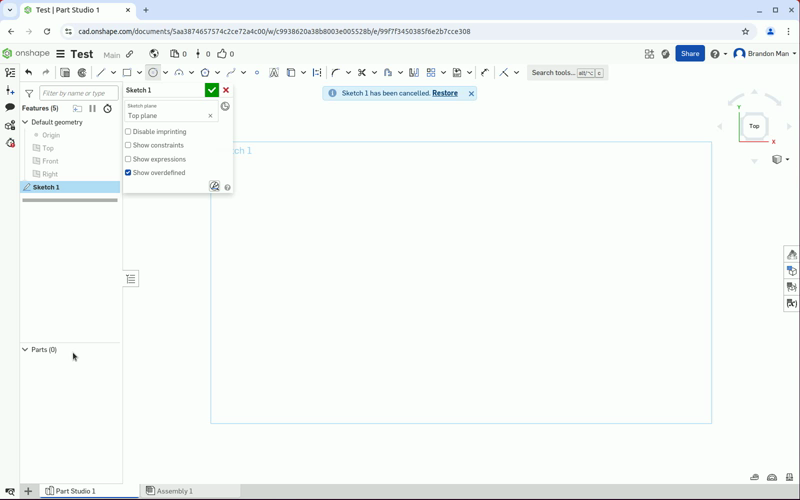
mouse_move(461, 282)
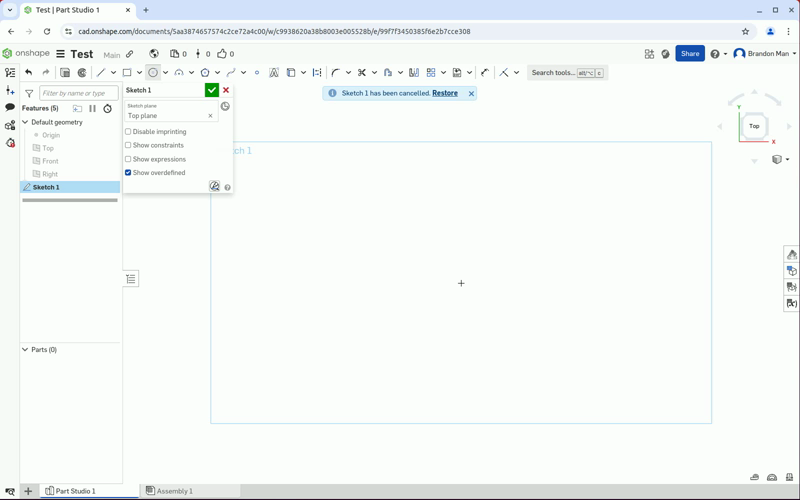
click(461, 282)
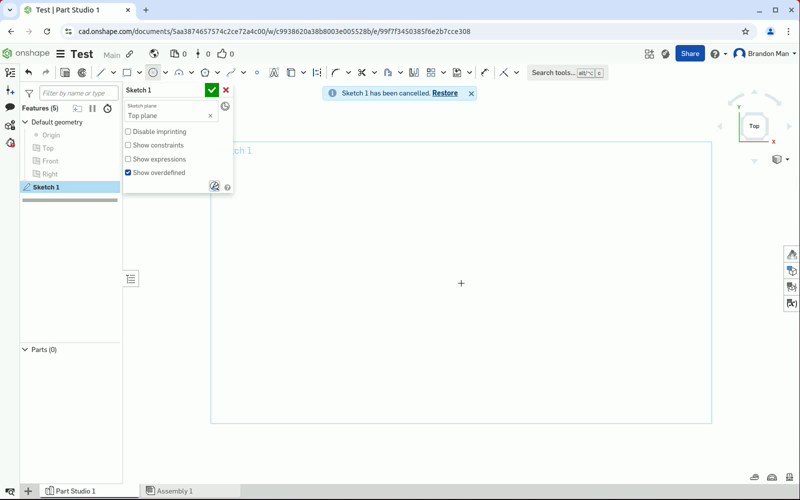
key_up(shift)
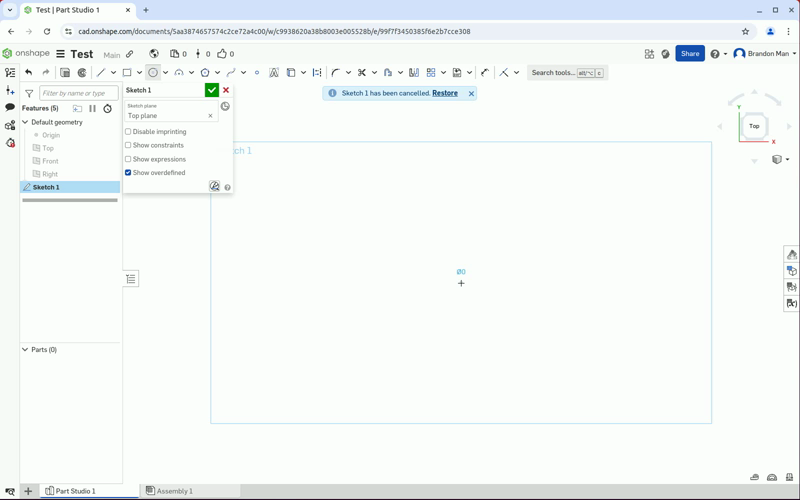
mouse_move(553, 282)
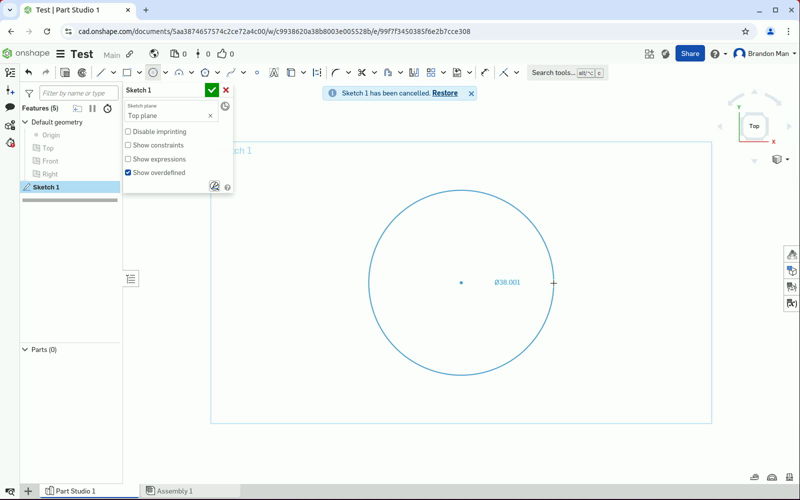
click(553, 282)
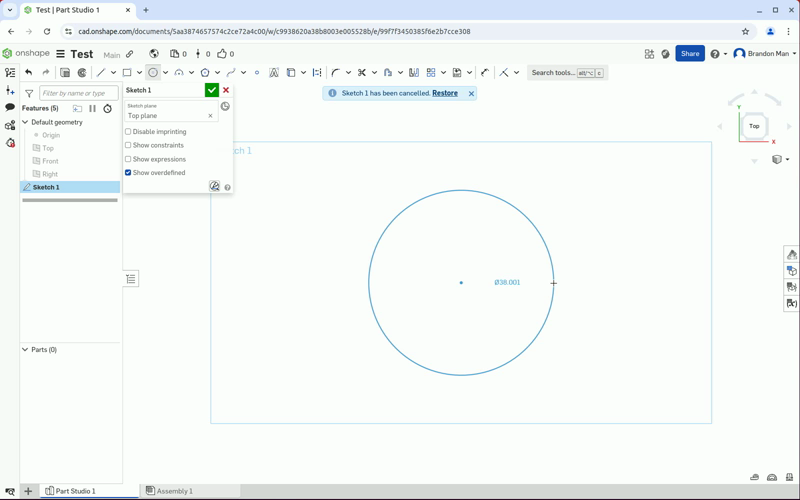
key(esc)
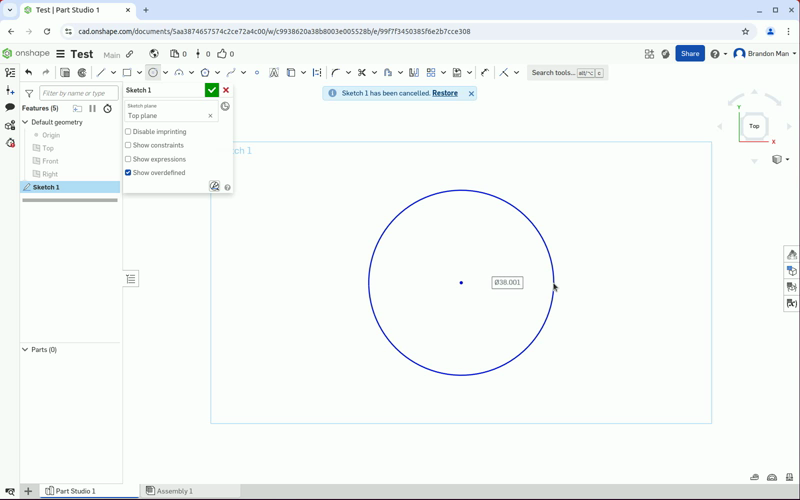
mouse_move(471, 342)
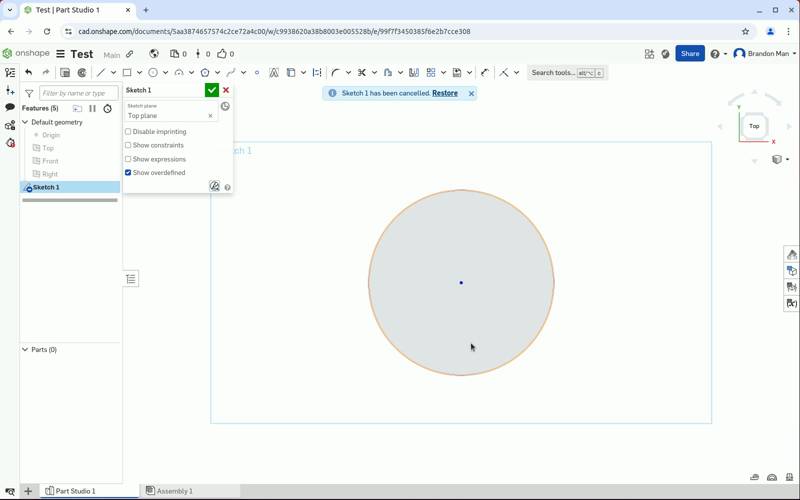
click(471, 342)
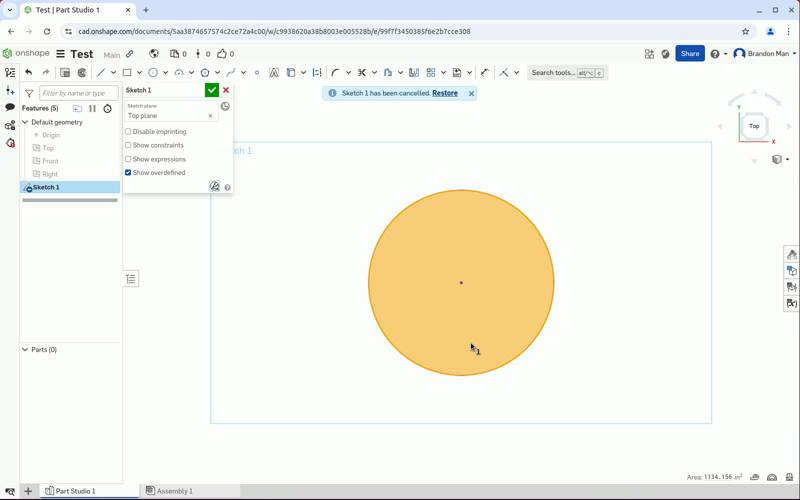
mouse_move(73, 352)
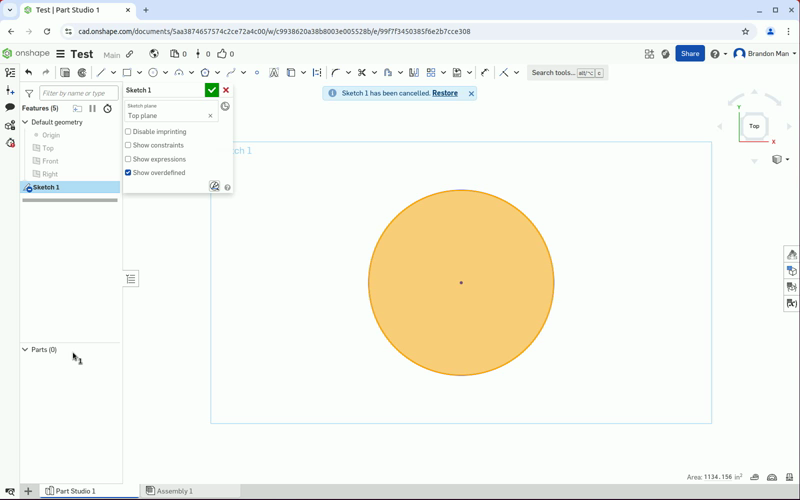
key(shift+y)
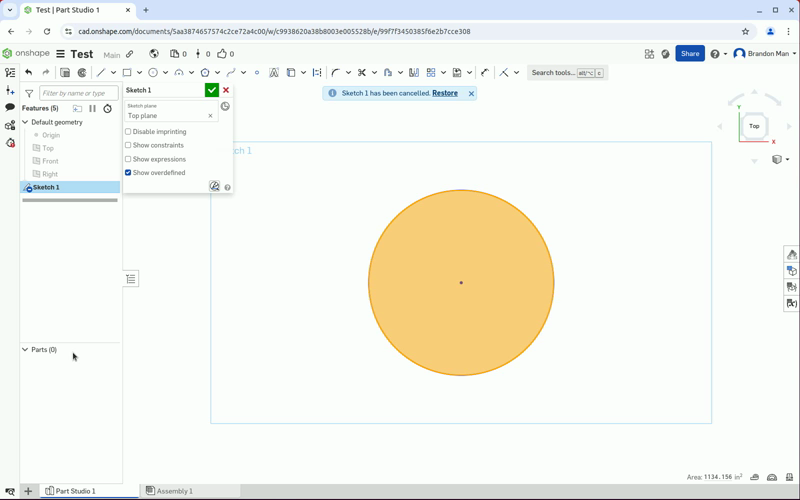
key(shift+e)
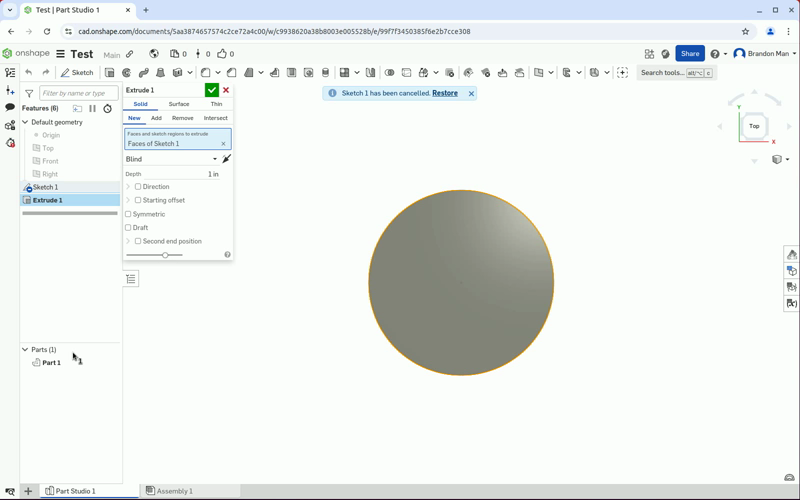
mouse_move(143, 106)
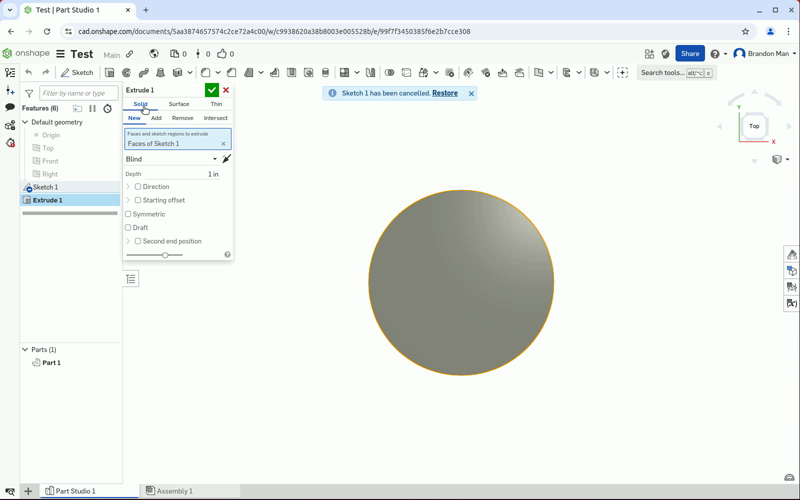
click(143, 106)
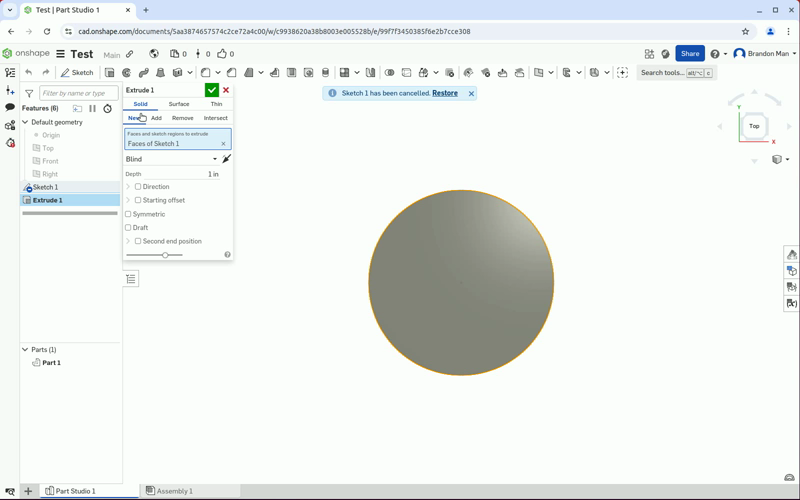
mouse_move(137, 120)
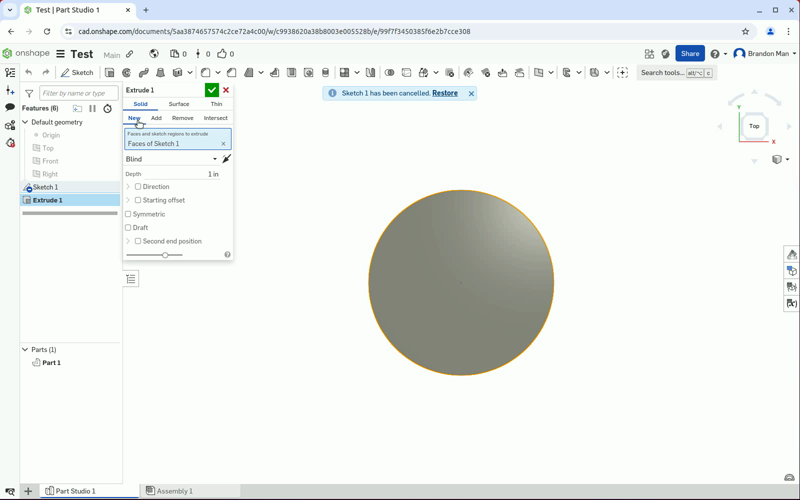
click(137, 120)
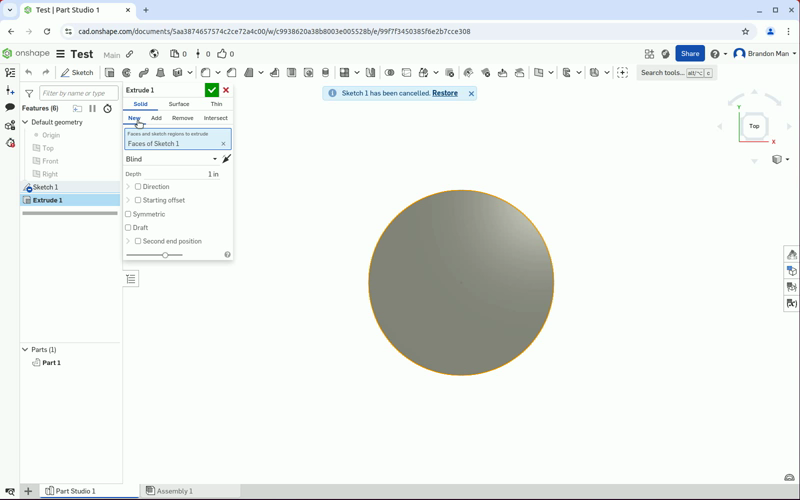
key(tab, 4)
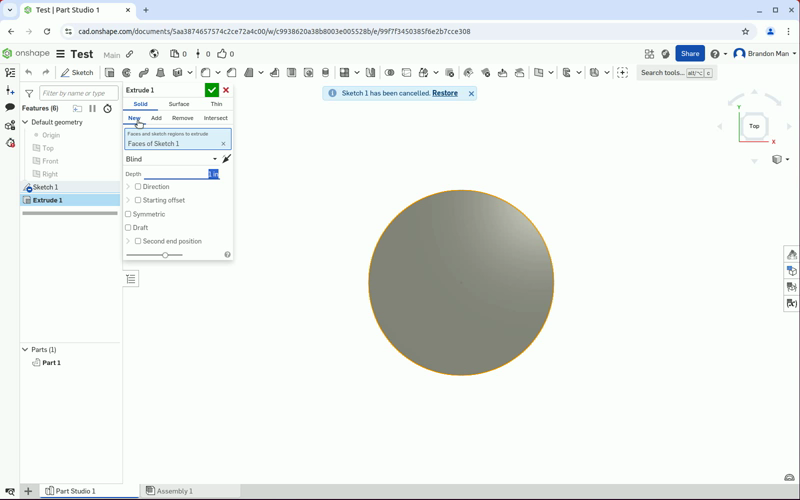
text(5.055)
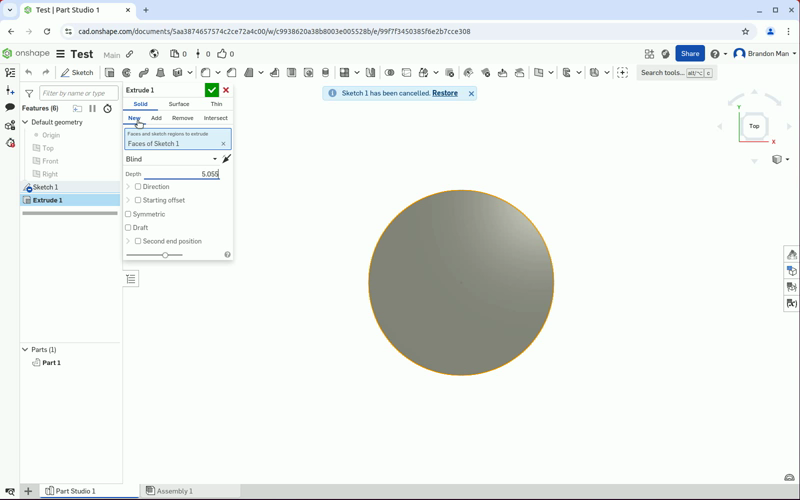
key(enter)
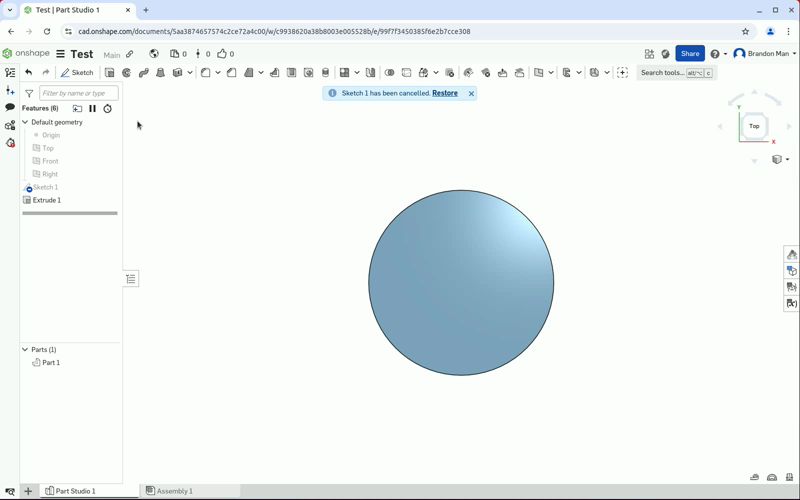
key(shift+h)
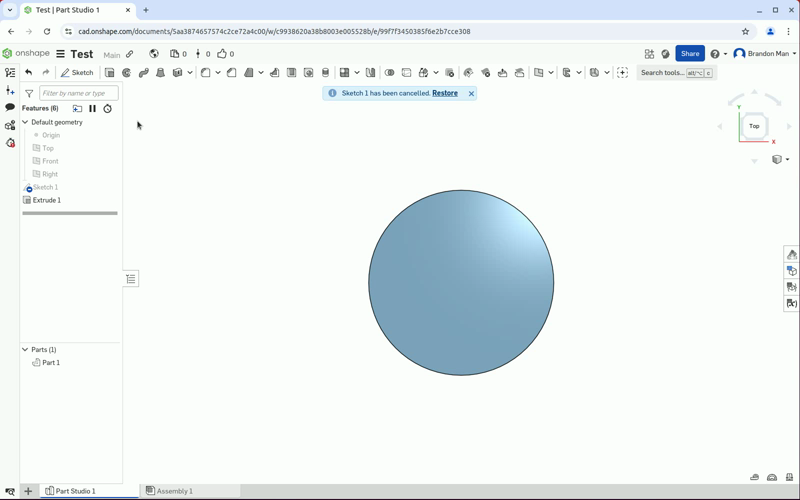
key(shift+h)
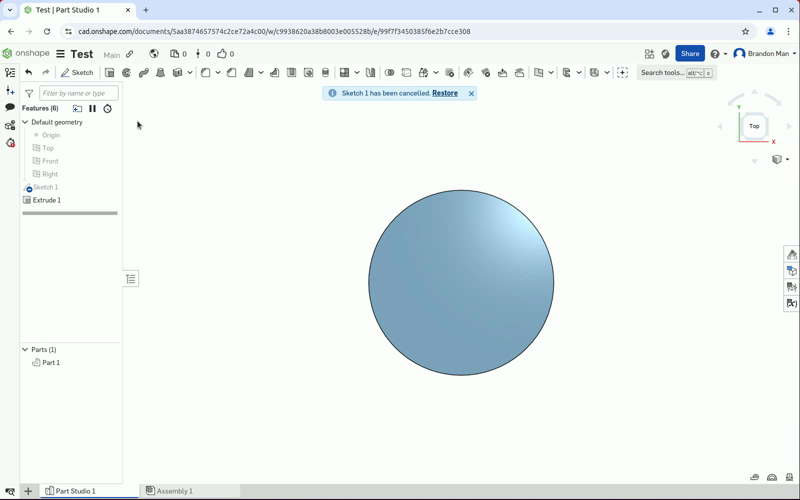
mouse_move(73, 189)
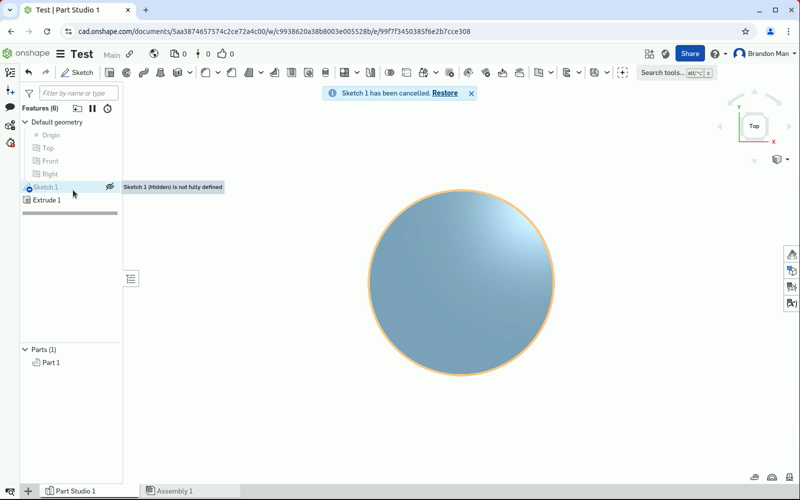
click(73, 189)
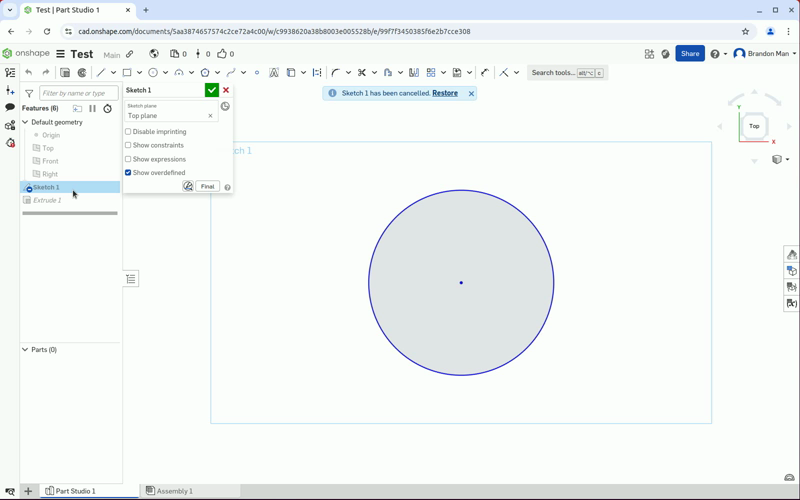
mouse_move(229, 92)
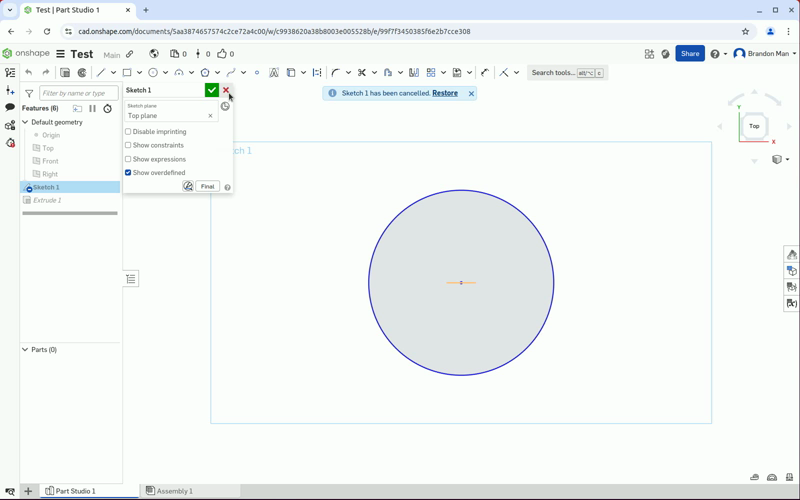
click(229, 92)
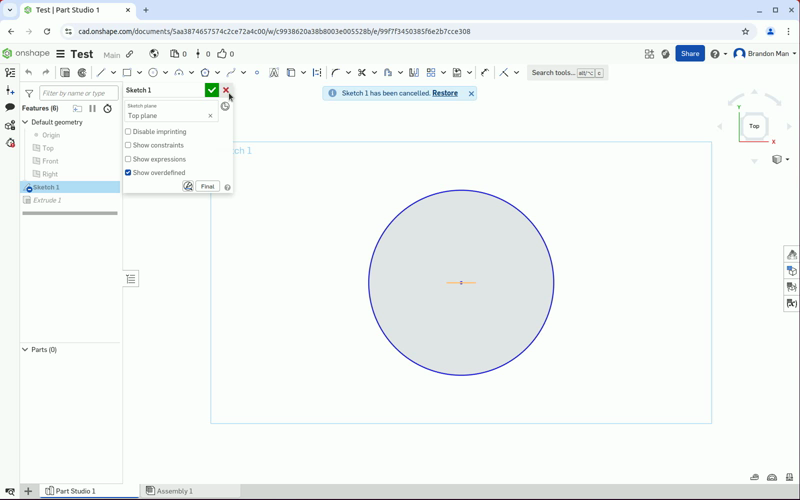
key(shift+s)
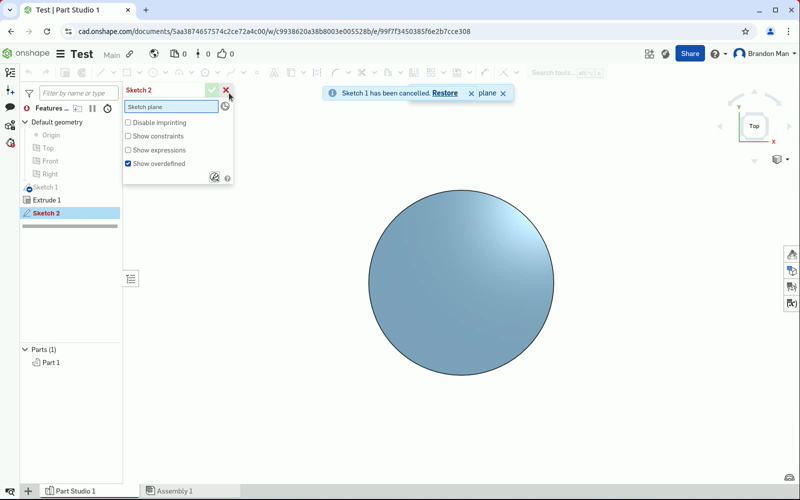
mouse_move(73, 150)
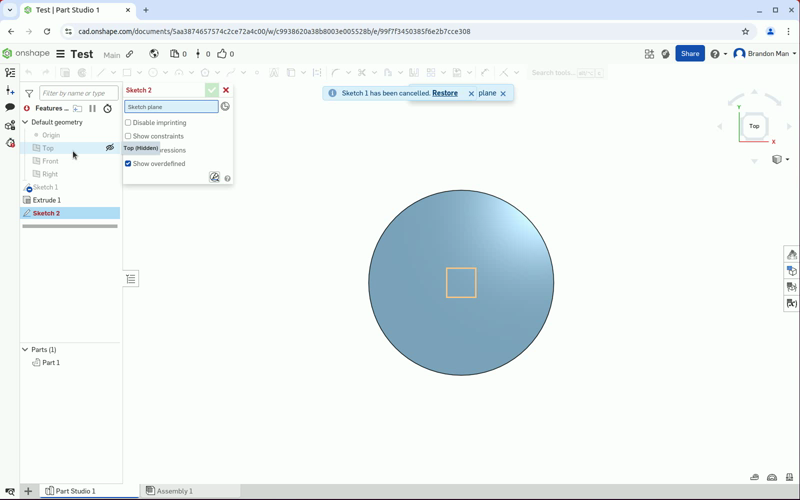
click(73, 150)
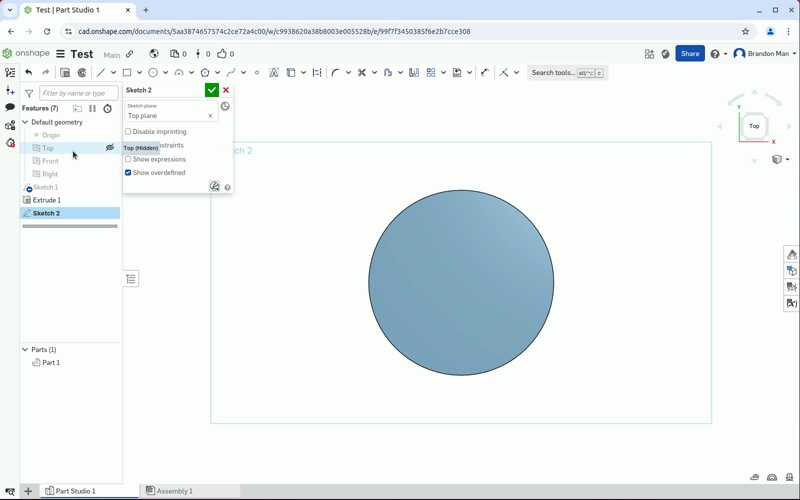
mouse_move(73, 352)
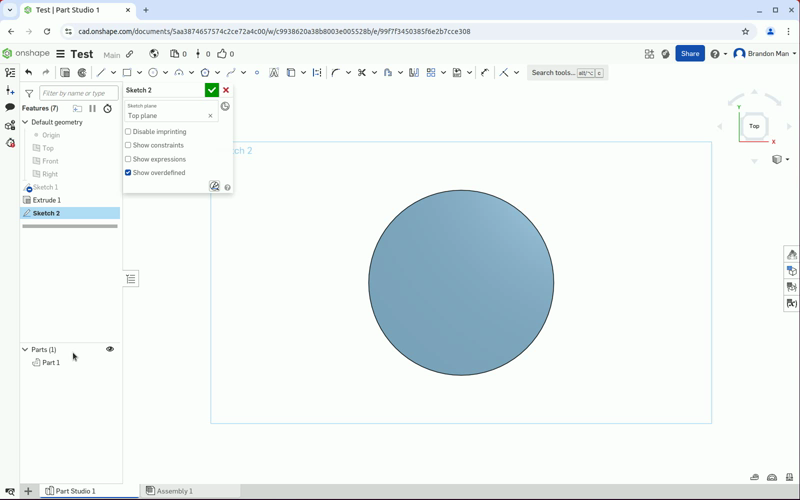
key(y)
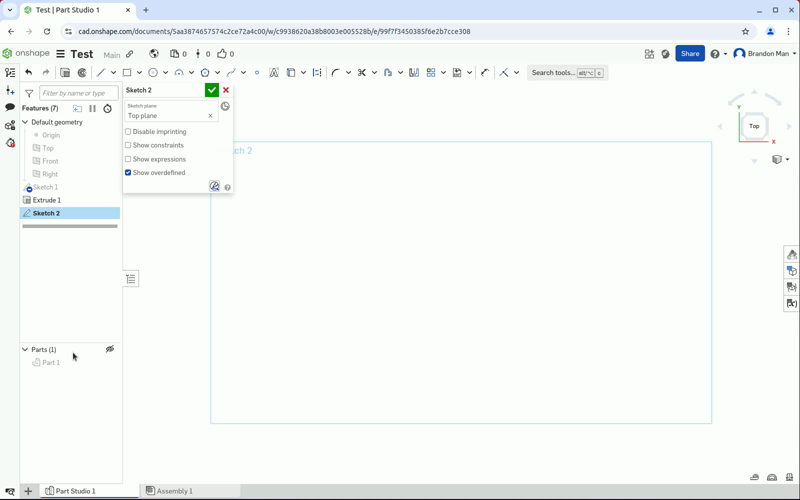
key(a)
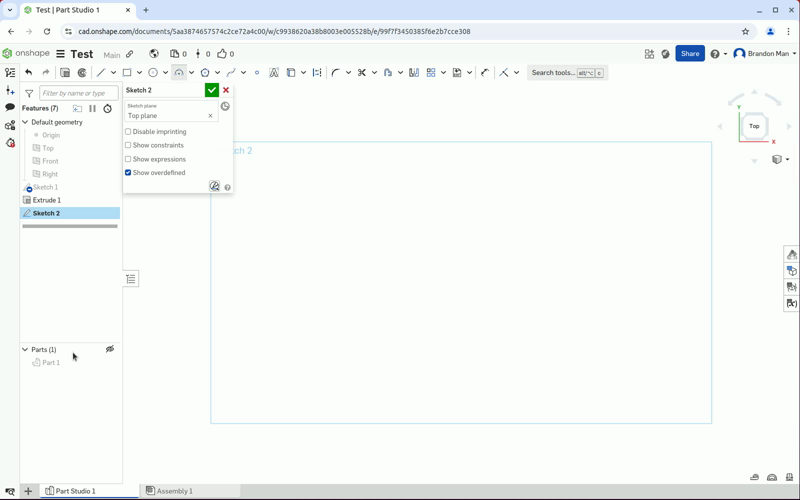
key_down(shift)
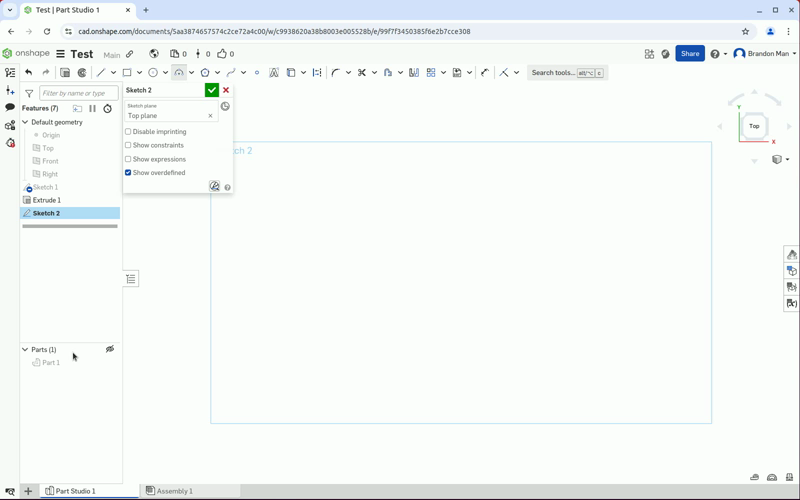
mouse_move(441, 191)
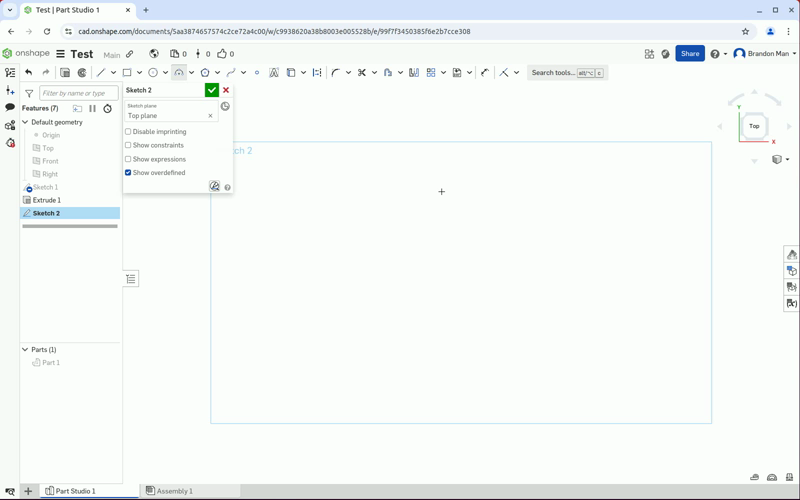
click(441, 191)
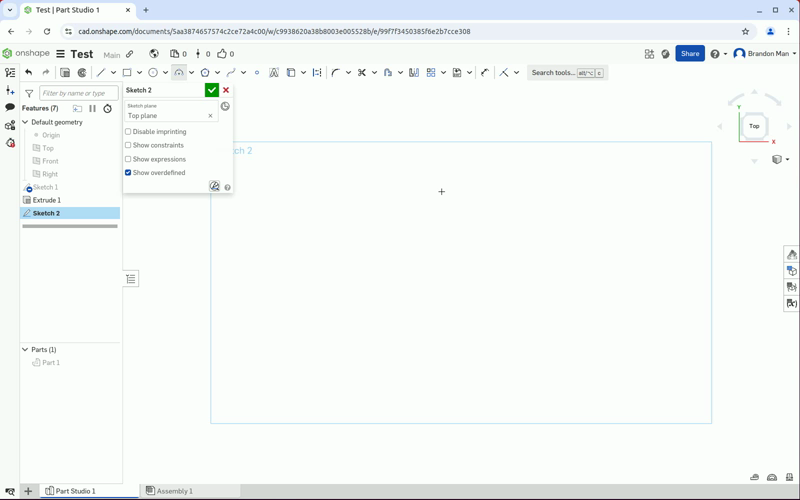
key_up(shift)
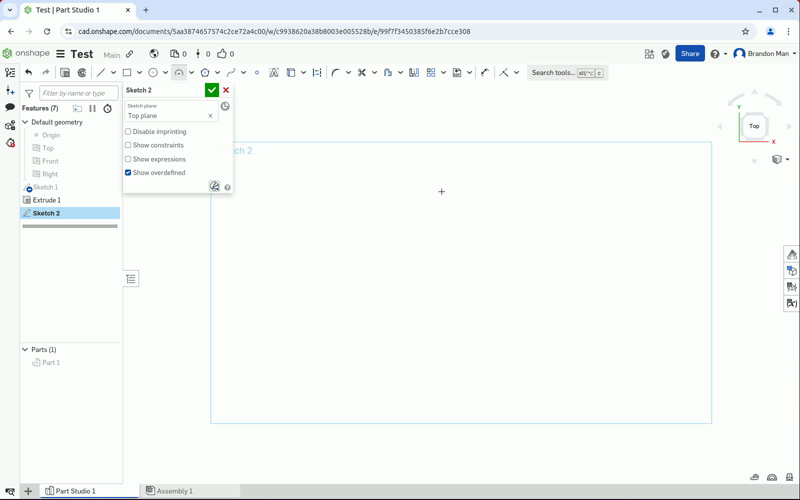
key_down(shift)
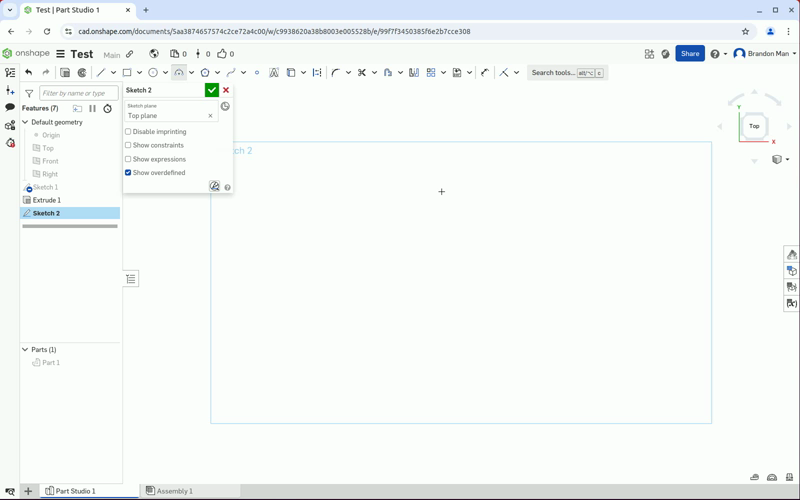
mouse_move(448, 190)
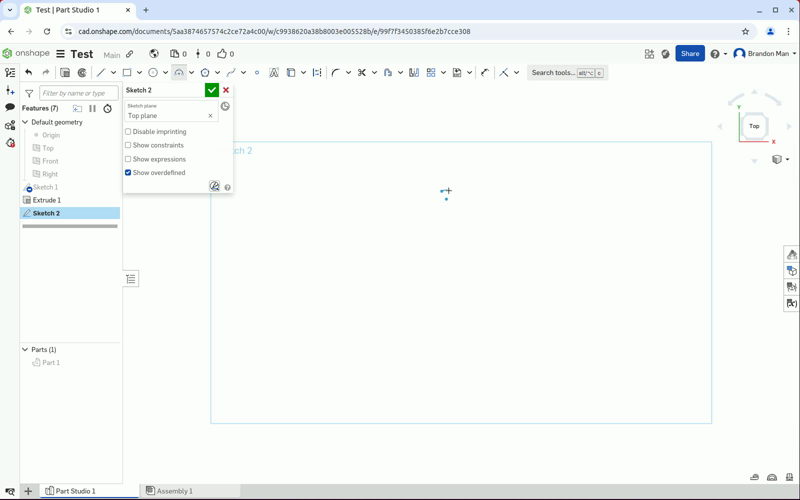
scroll(6)
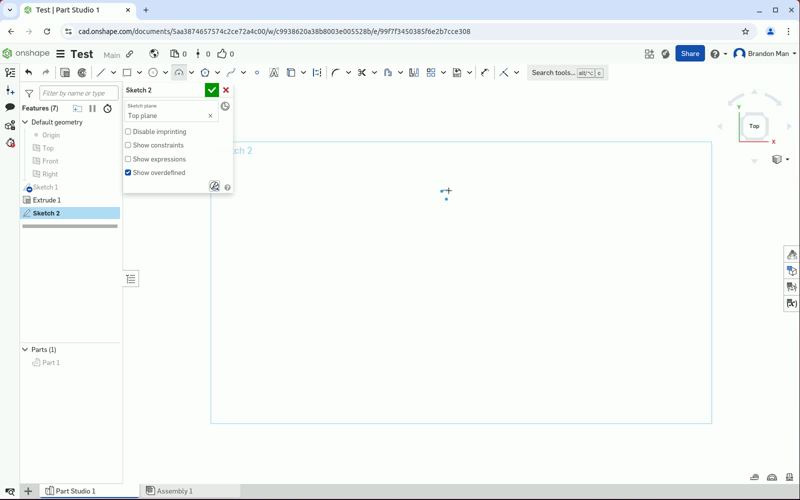
scroll(6)
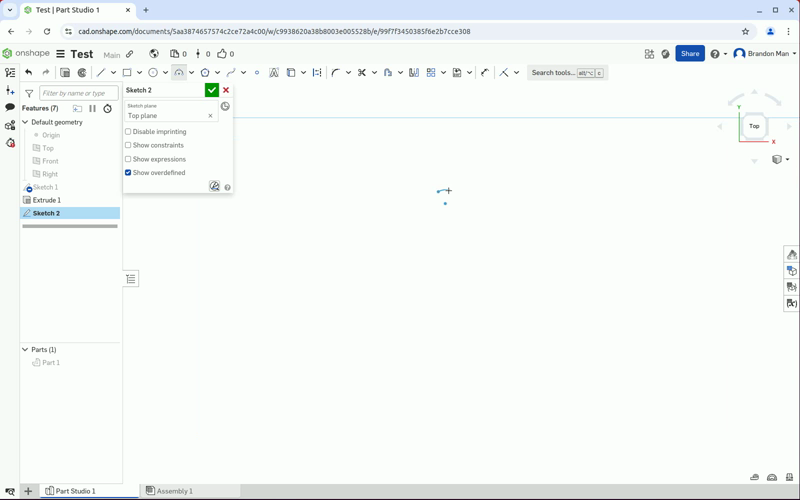
scroll(6)
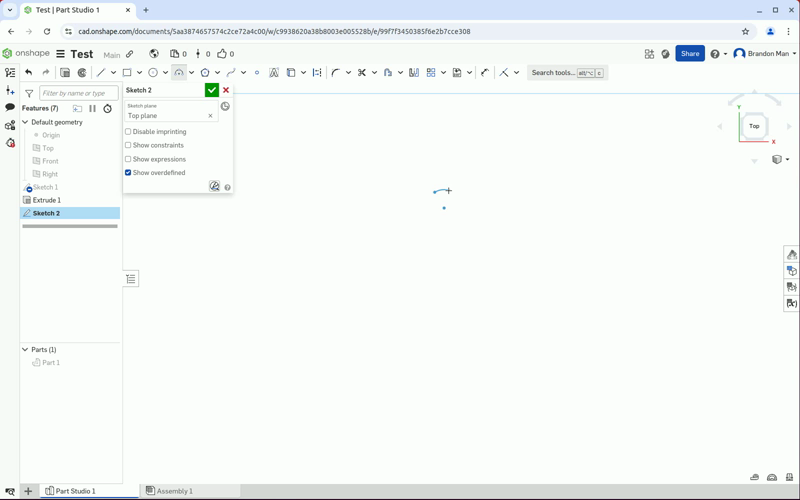
scroll(6)
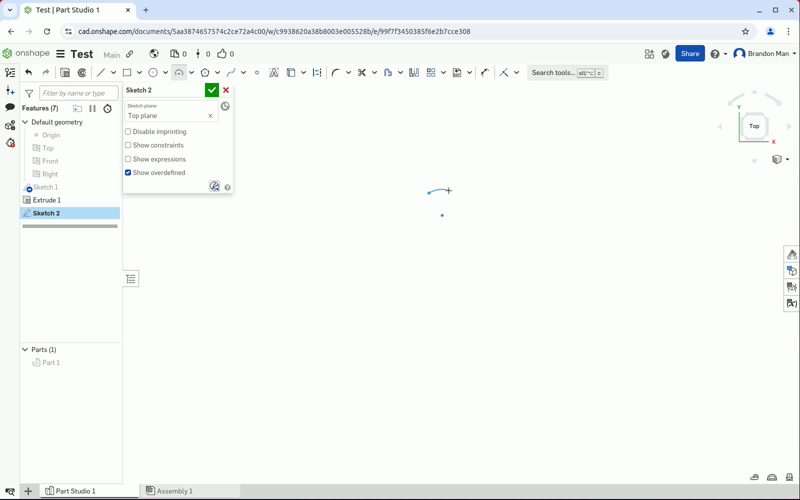
scroll(6)
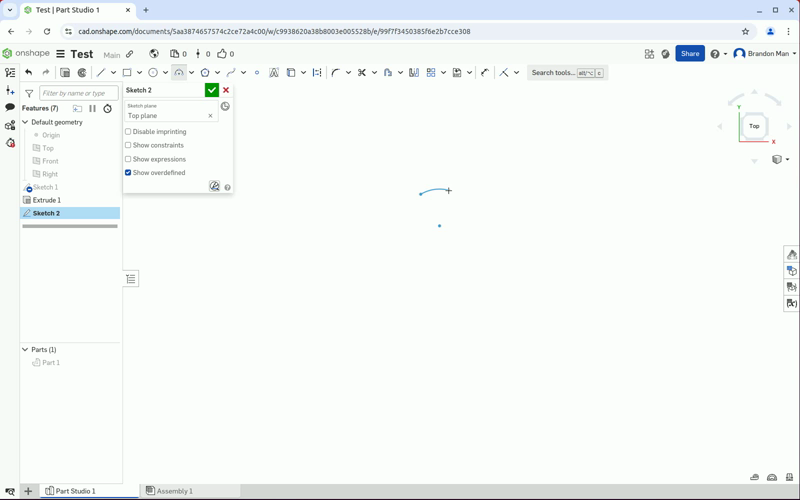
scroll(6)
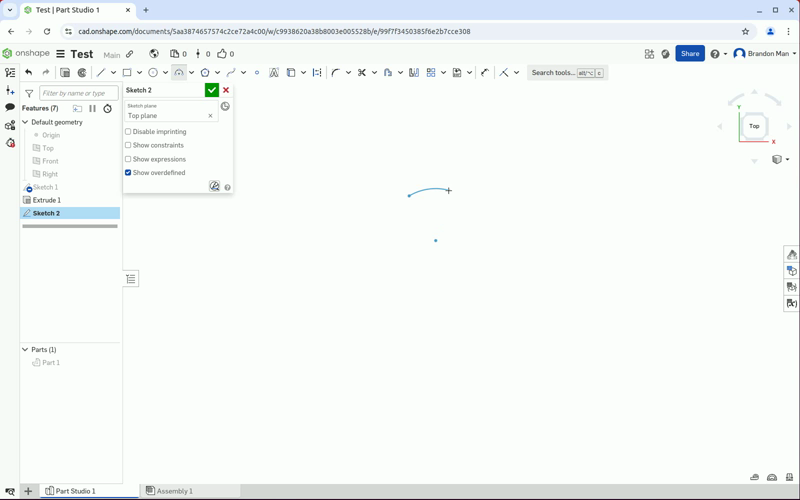
scroll(6)
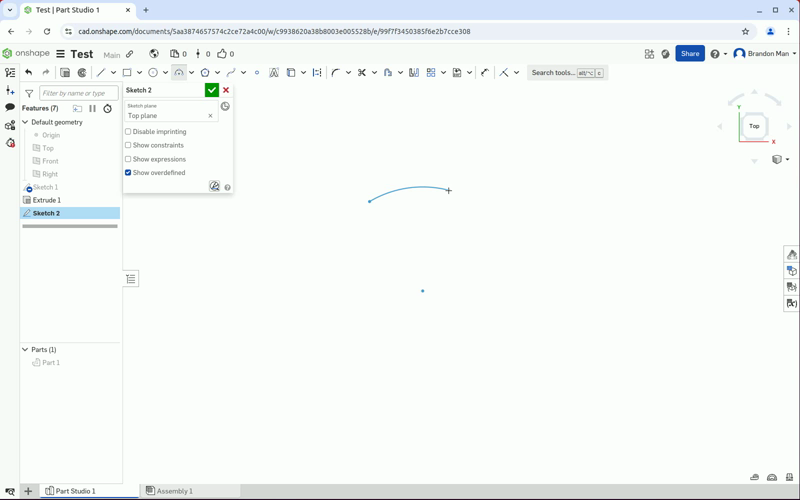
click(448, 190)
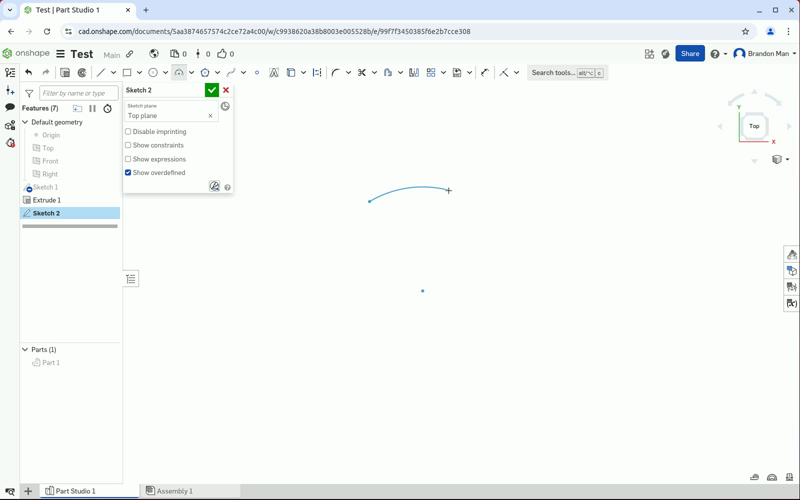
scroll(-6)
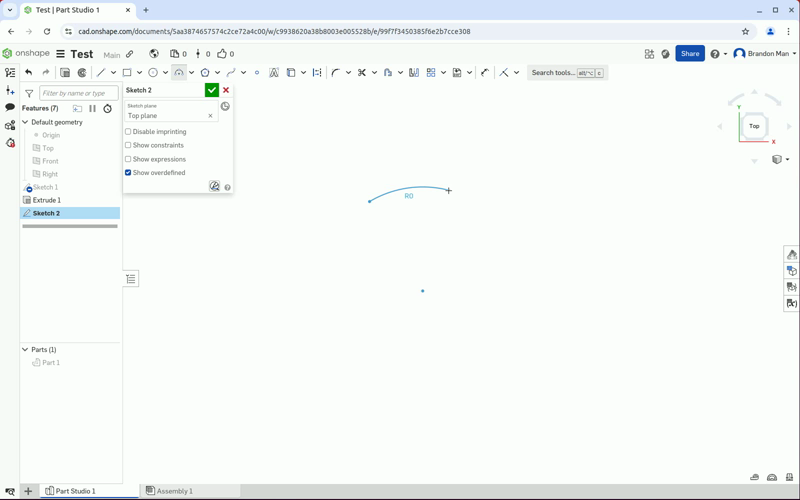
scroll(-6)
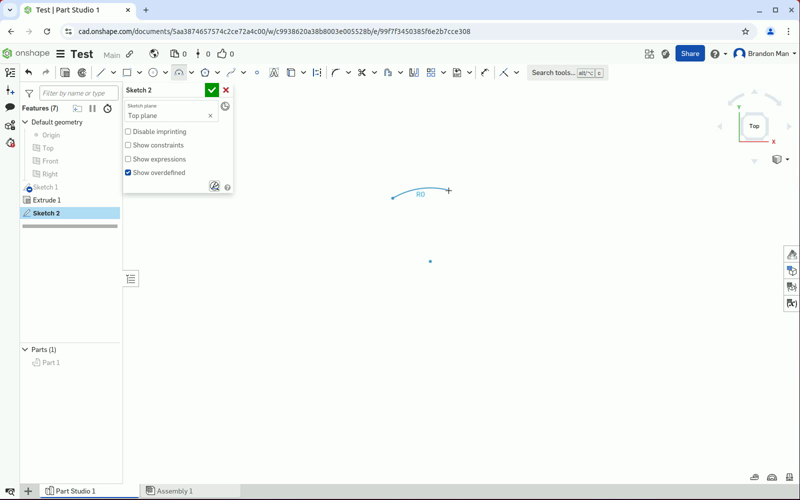
scroll(-6)
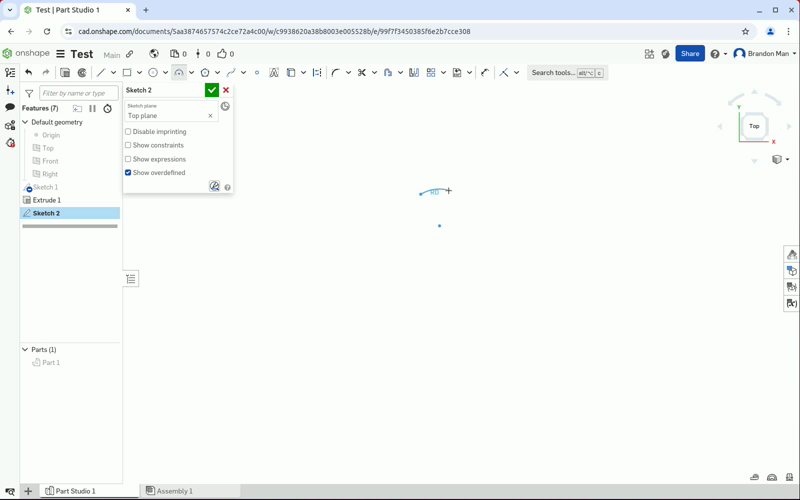
scroll(-6)
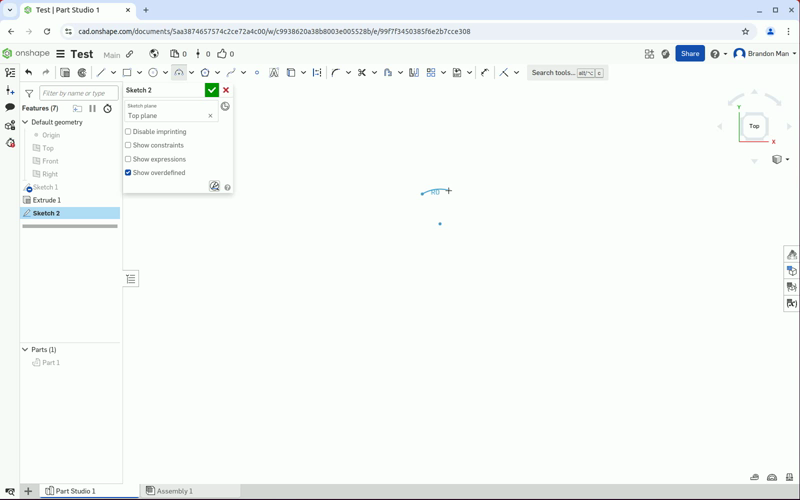
scroll(-6)
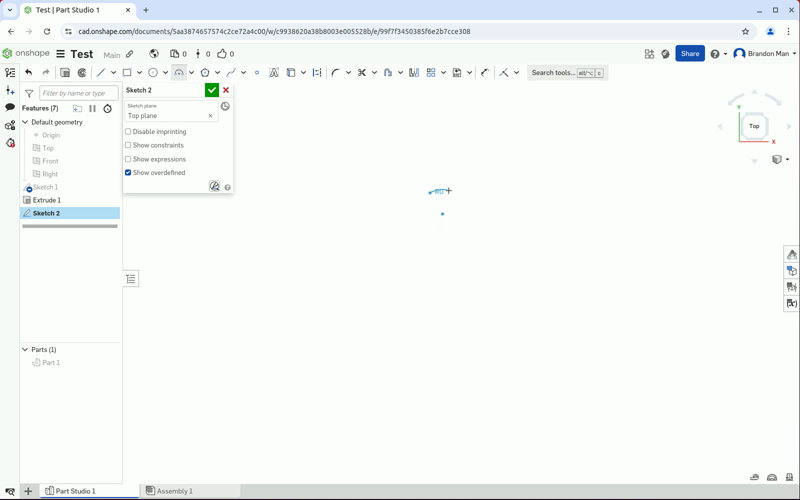
scroll(-6)
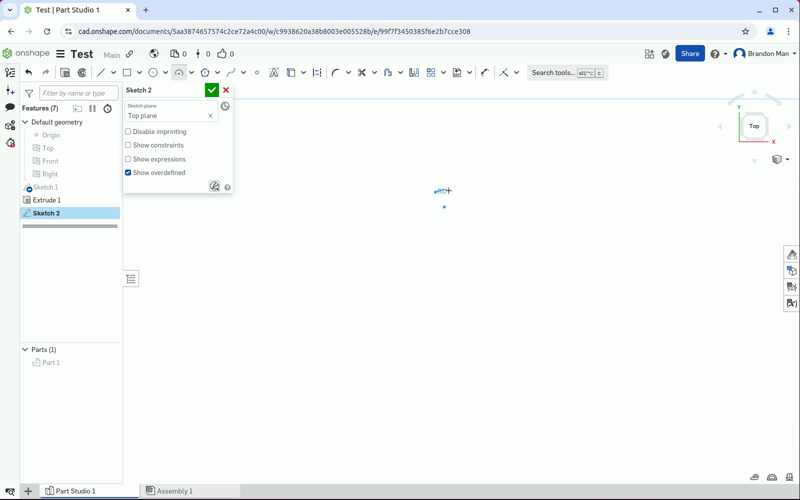
scroll(-6)
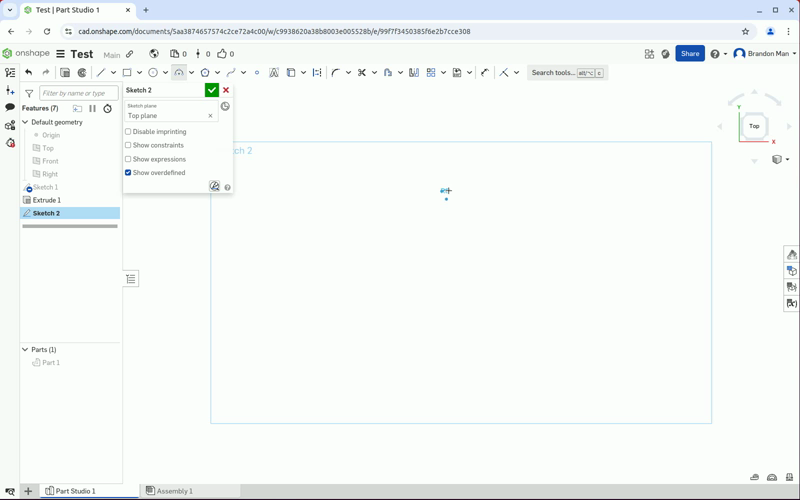
mouse_move(445, 191)
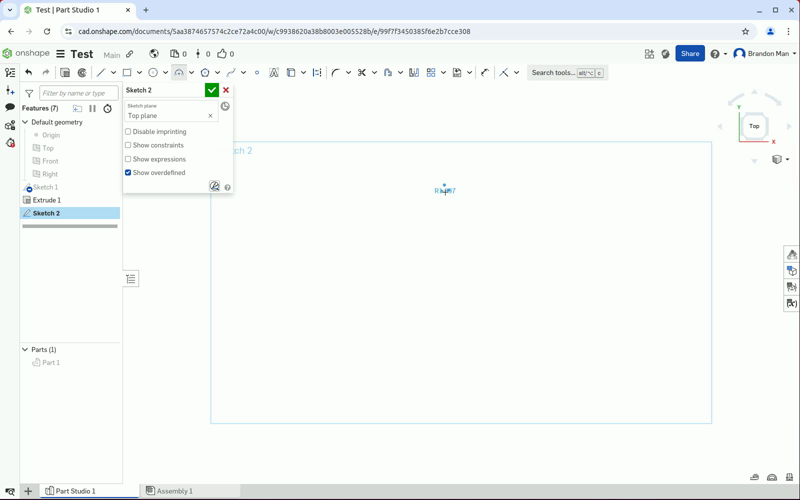
scroll(6)
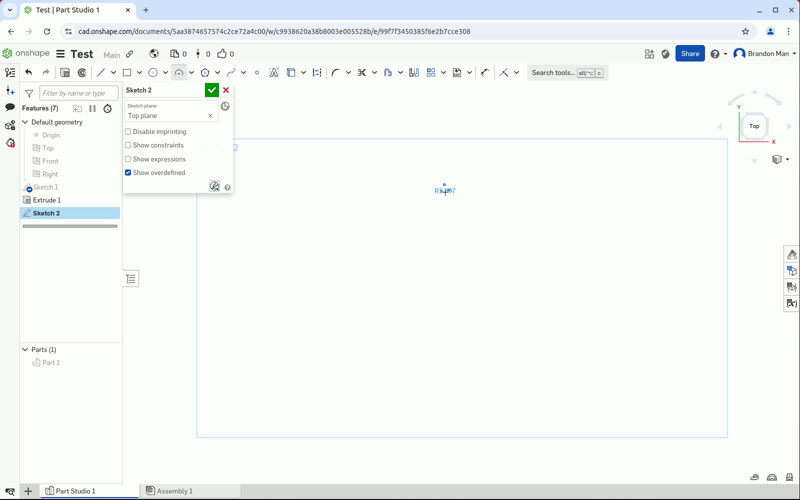
scroll(6)
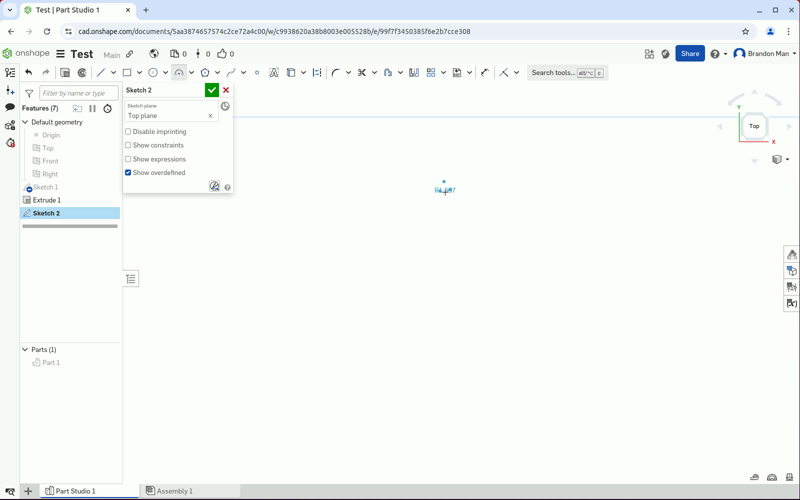
scroll(6)
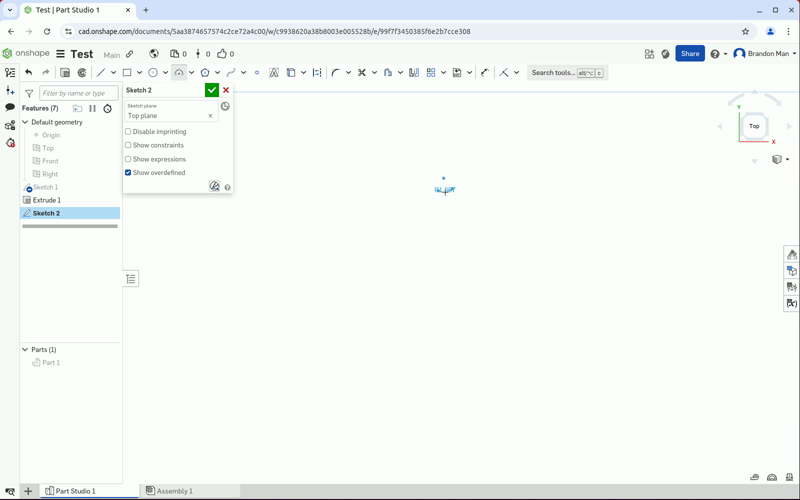
scroll(6)
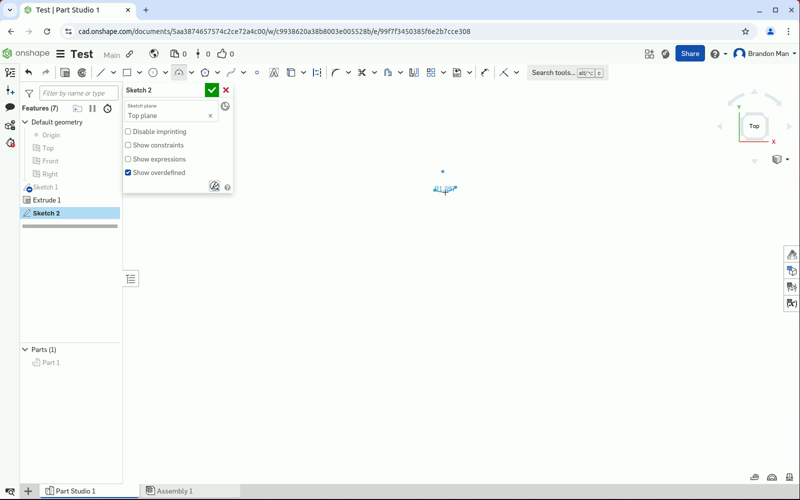
scroll(6)
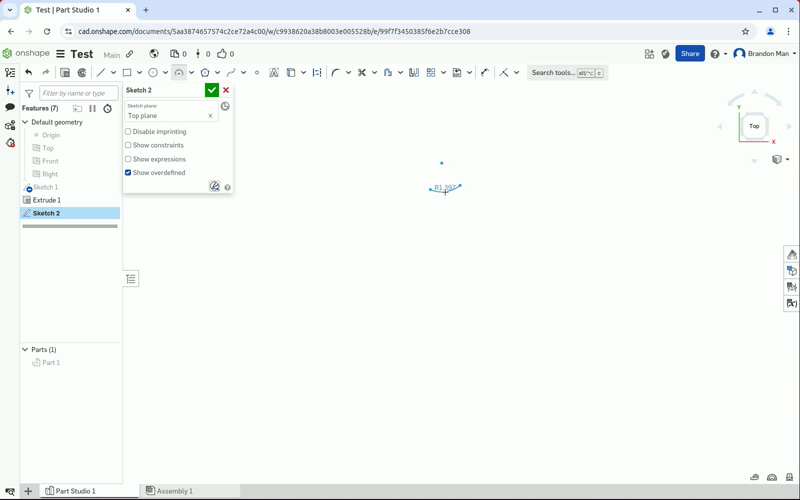
scroll(6)
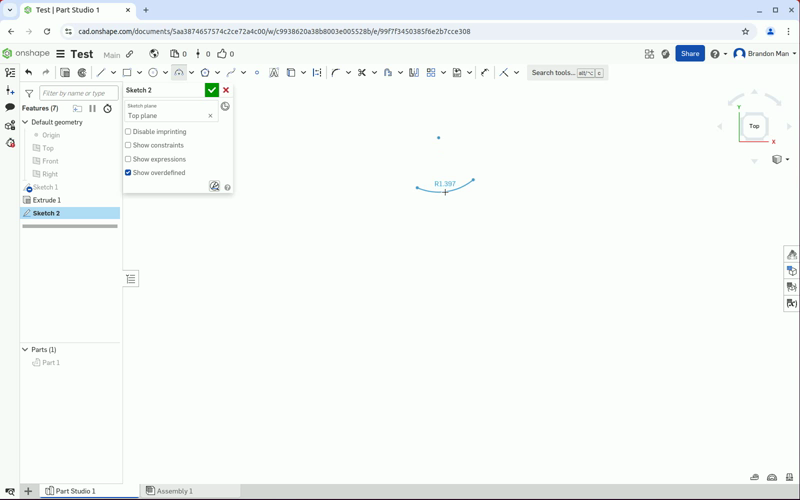
scroll(6)
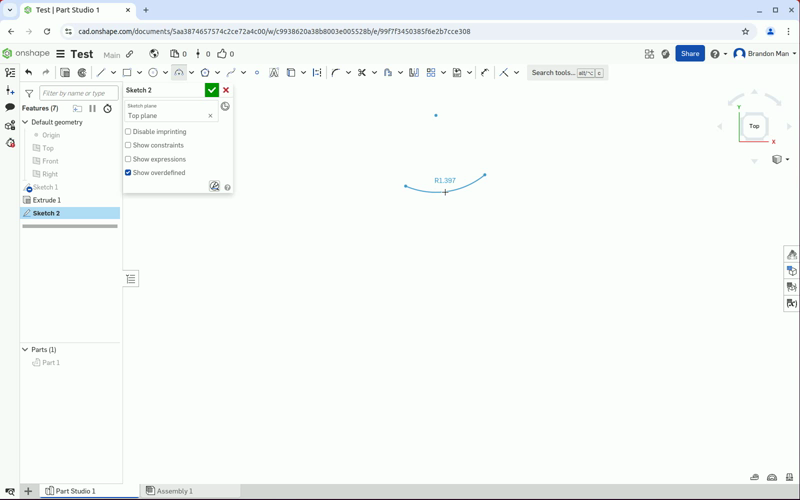
click(445, 191)
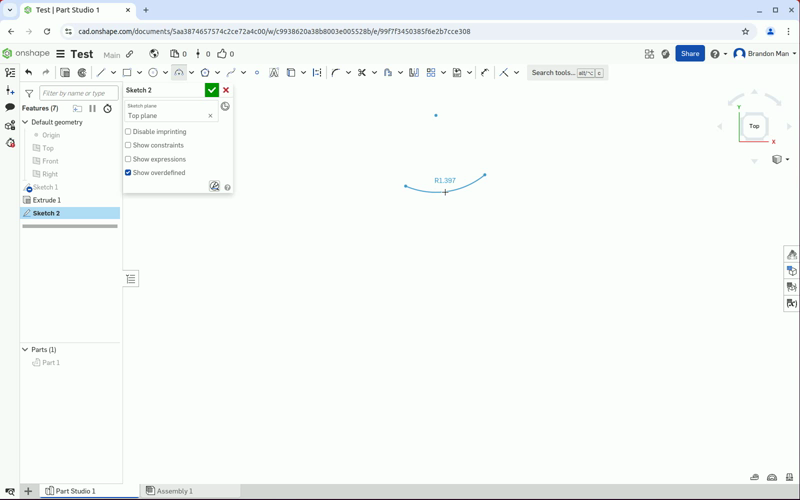
scroll(-6)
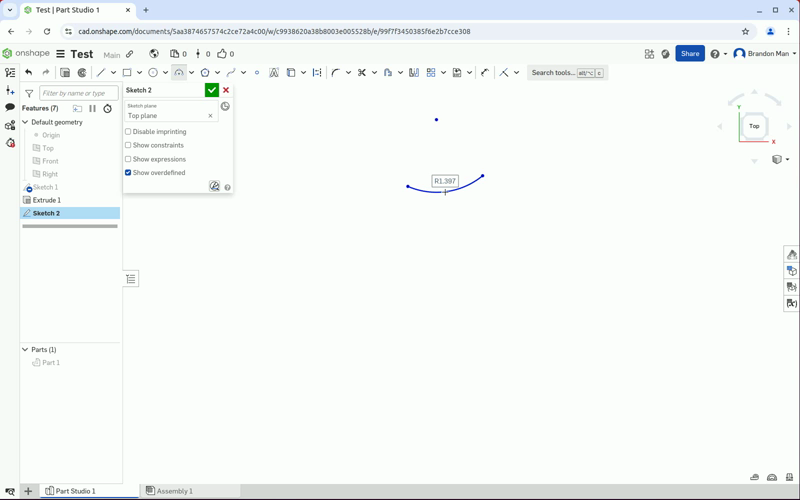
scroll(-6)
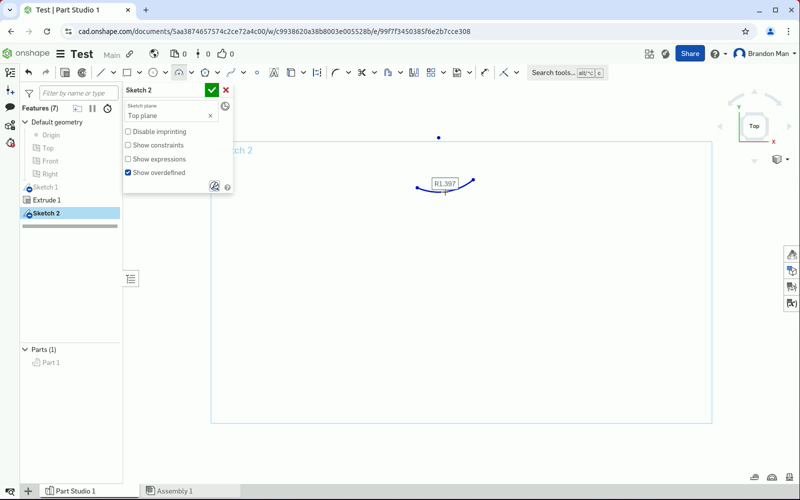
scroll(-6)
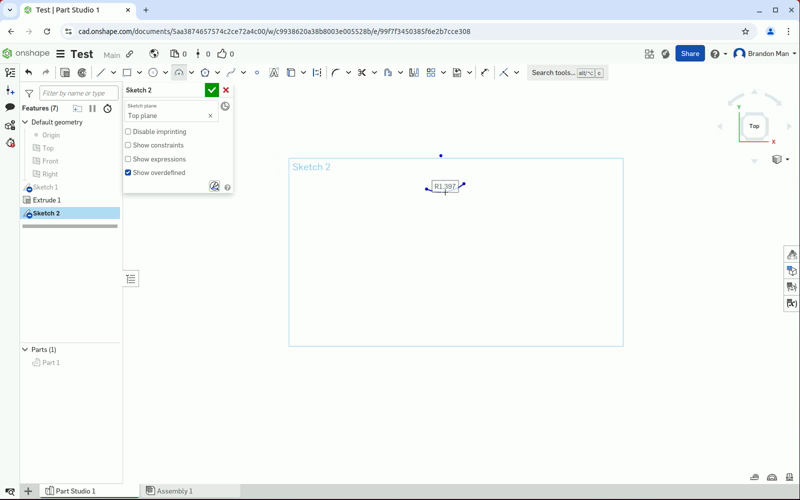
scroll(-6)
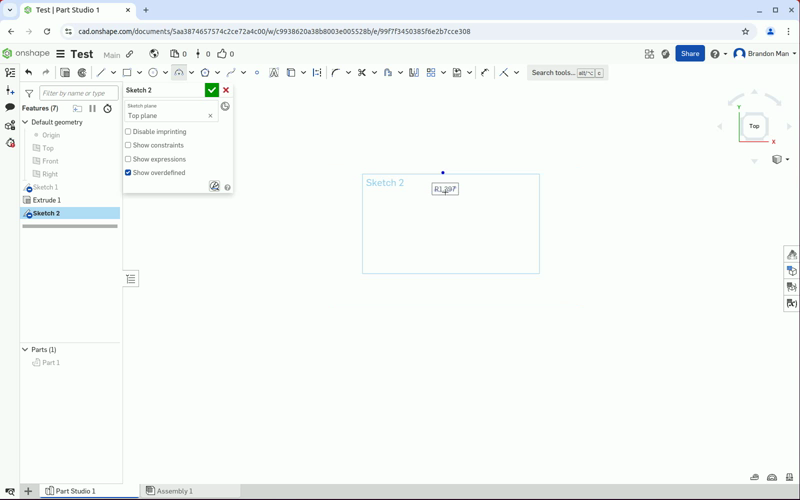
scroll(-6)
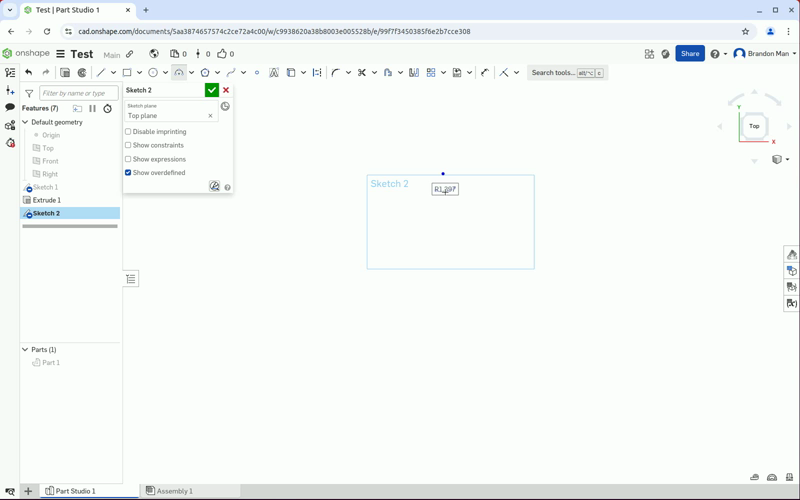
scroll(-6)
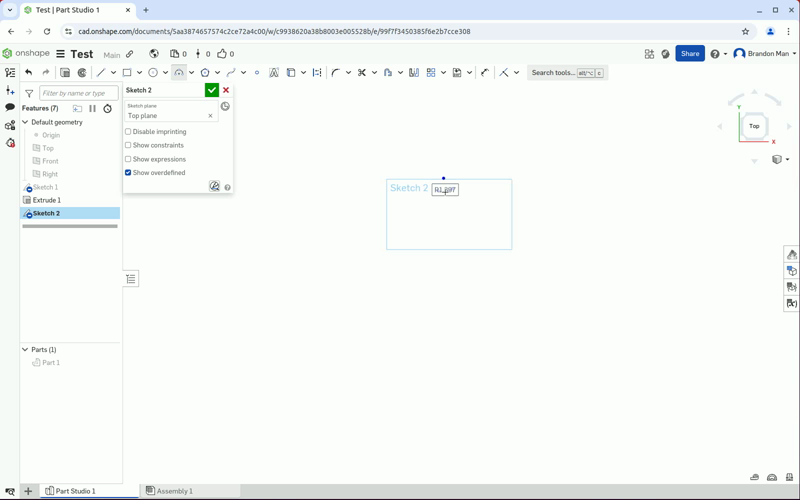
scroll(-6)
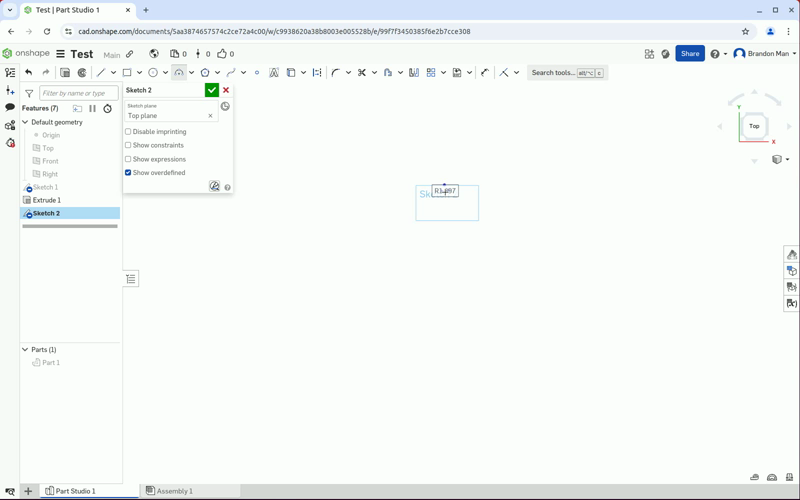
key_up(shift)
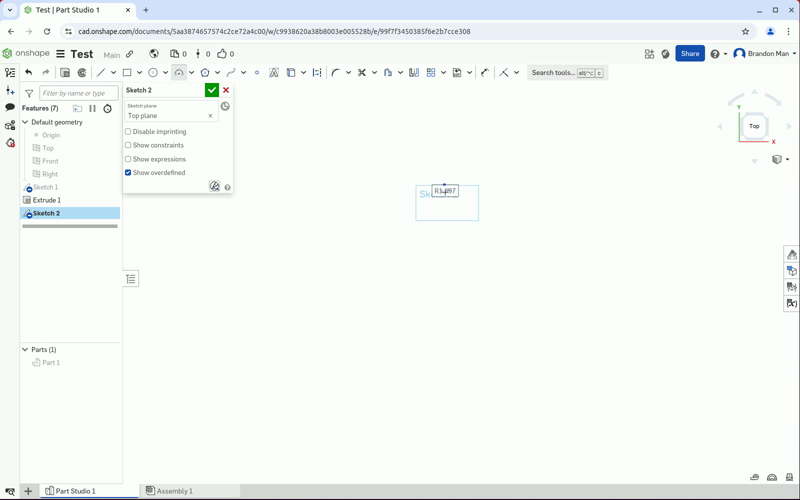
mouse_move(448, 190)
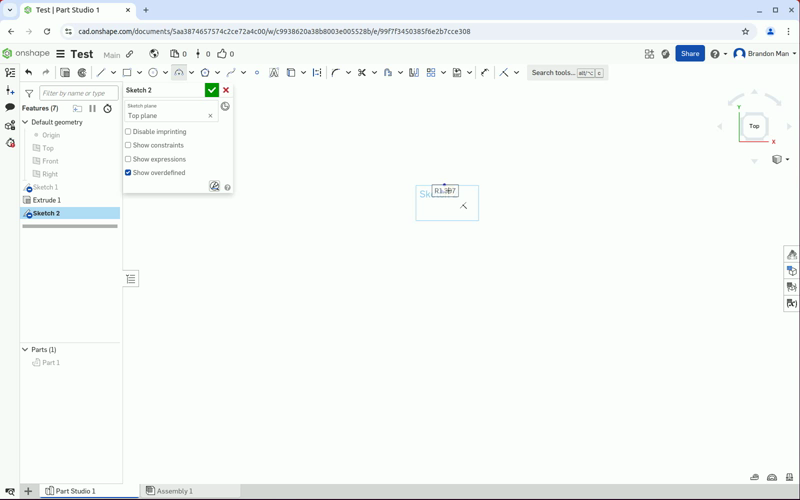
scroll(6)
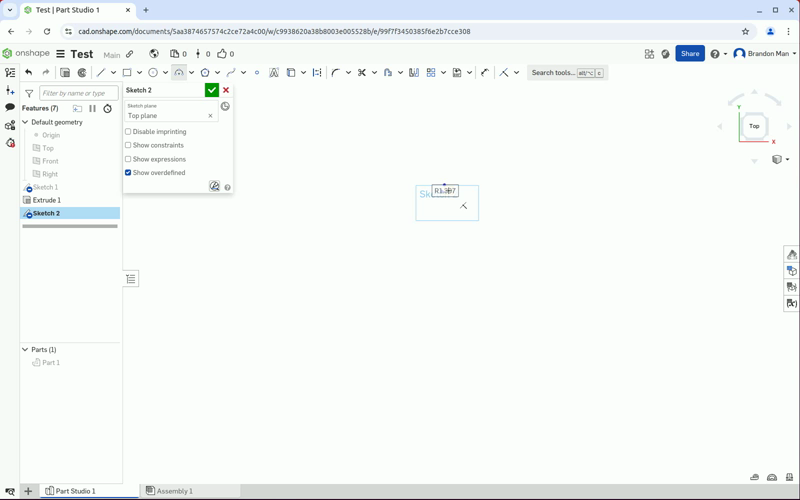
scroll(6)
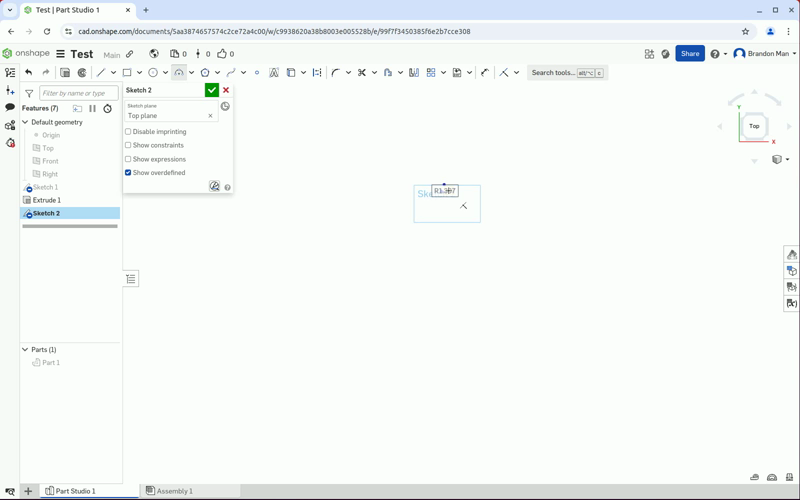
scroll(6)
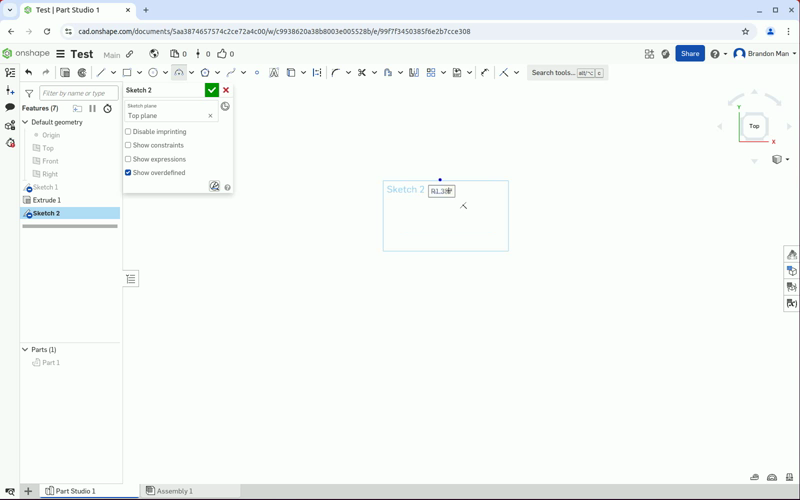
scroll(6)
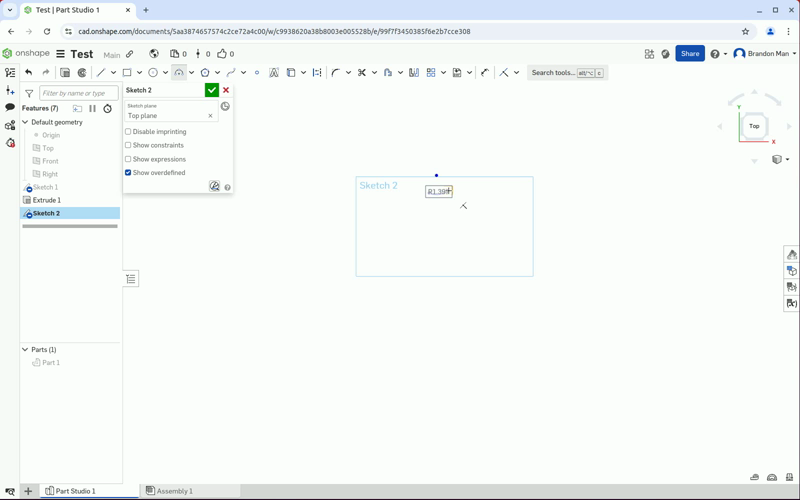
scroll(6)
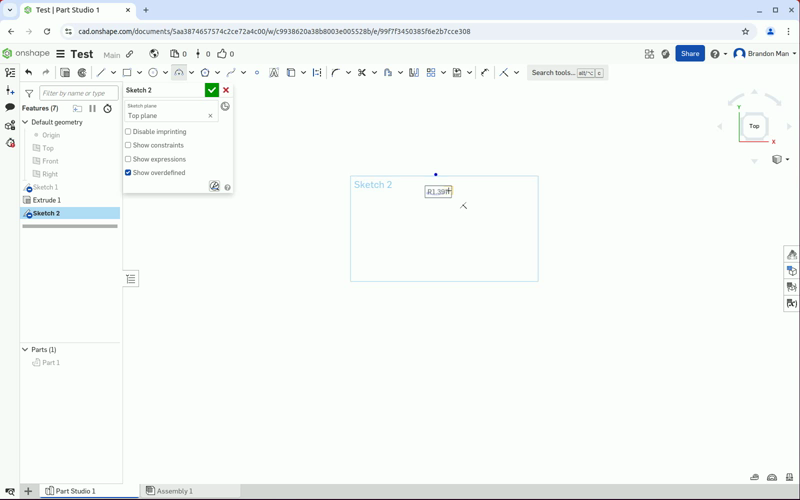
scroll(6)
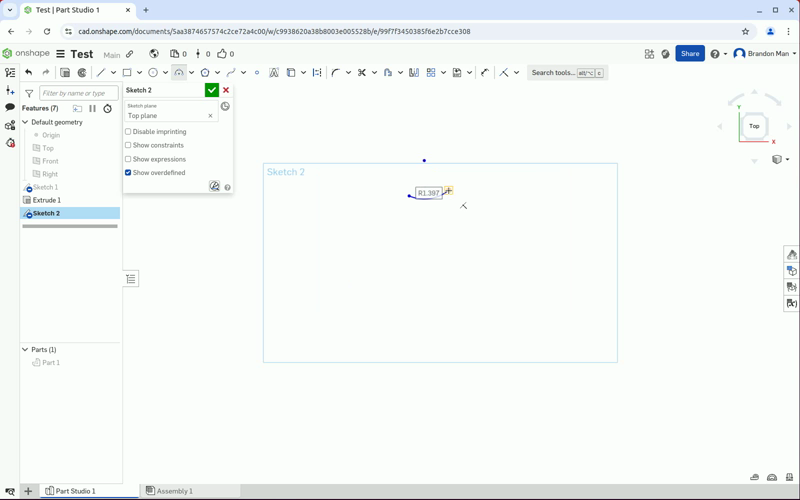
scroll(6)
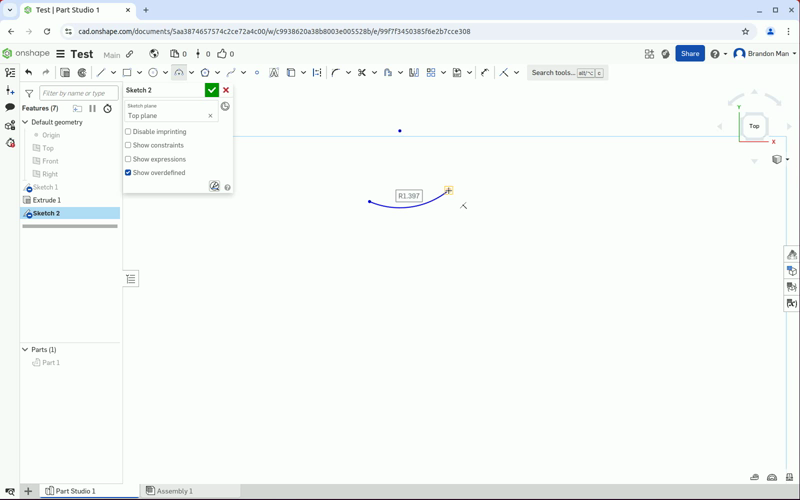
click(448, 190)
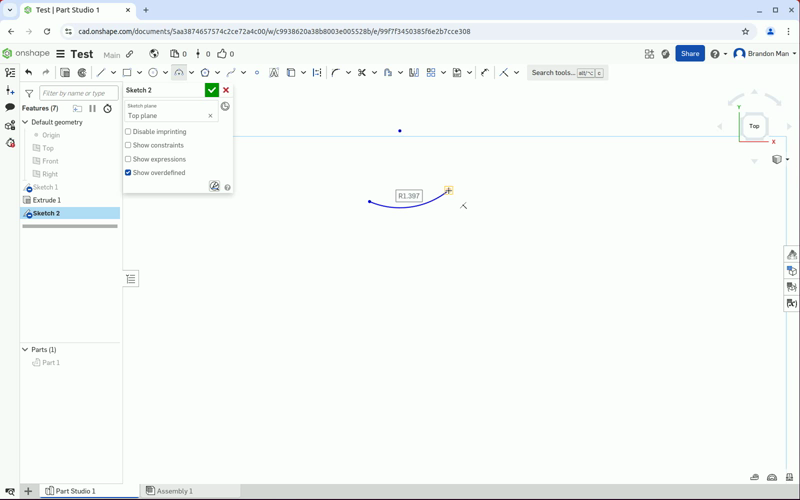
scroll(-6)
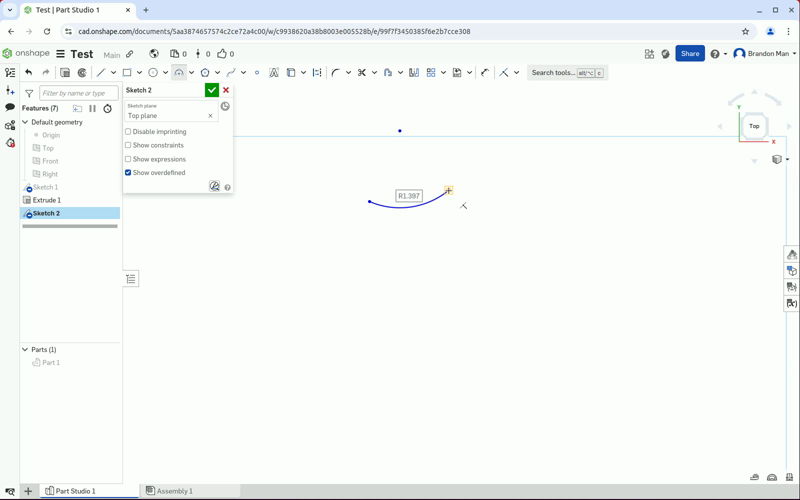
scroll(-6)
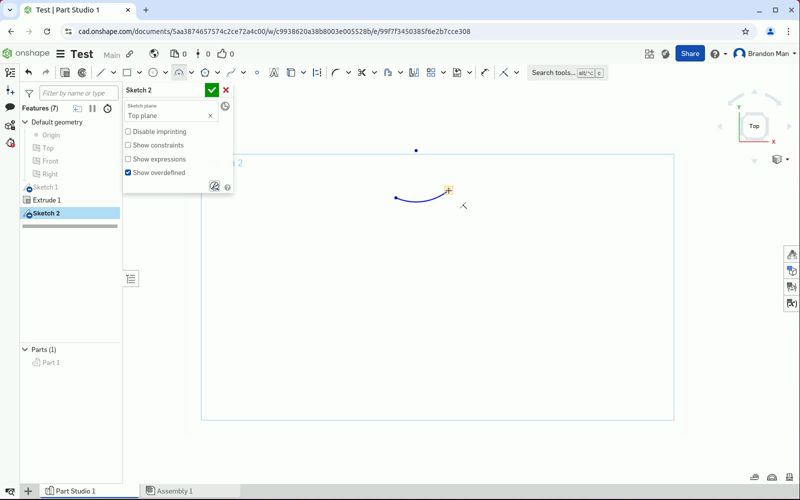
scroll(-6)
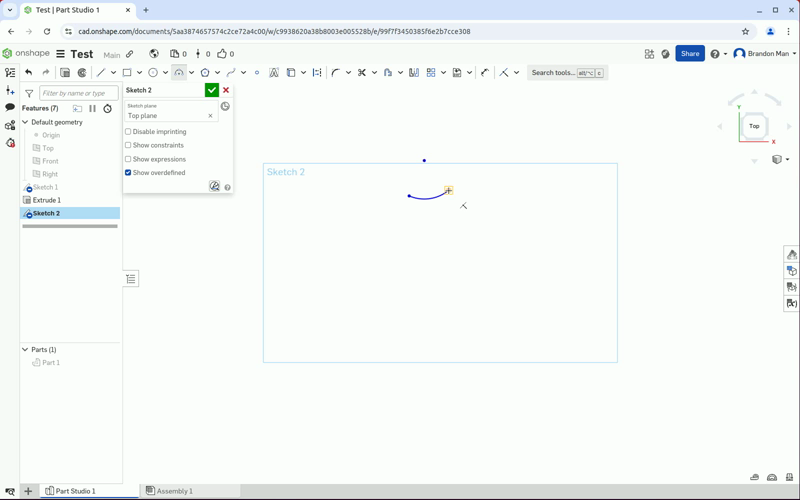
scroll(-6)
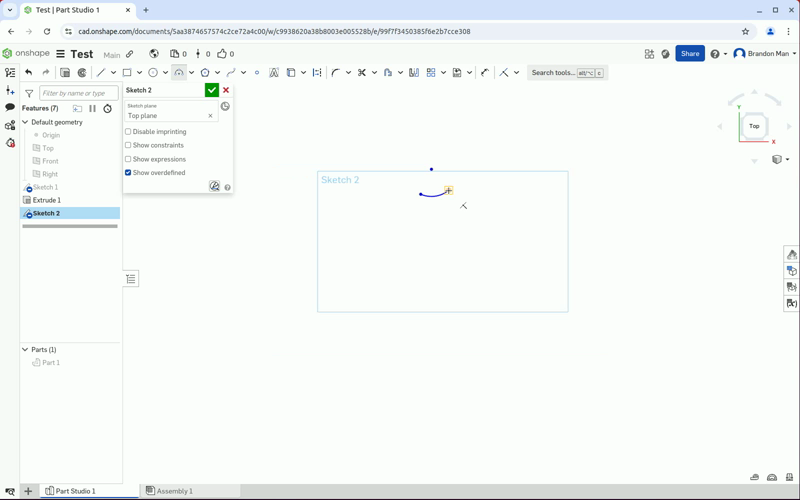
scroll(-6)
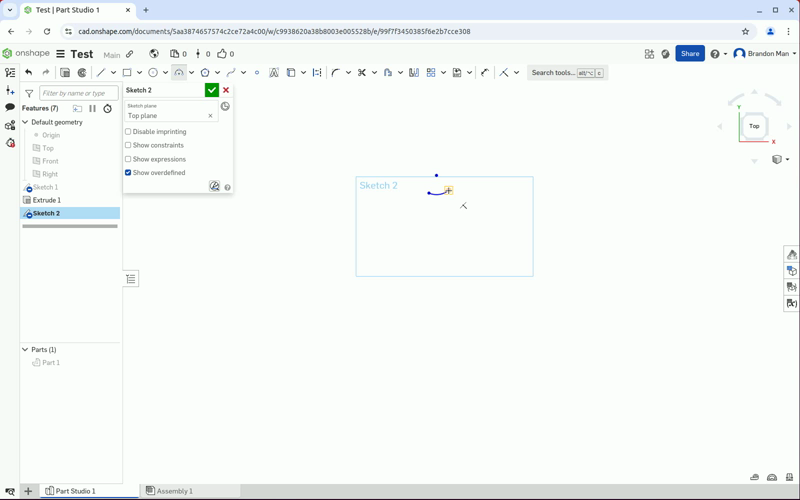
scroll(-6)
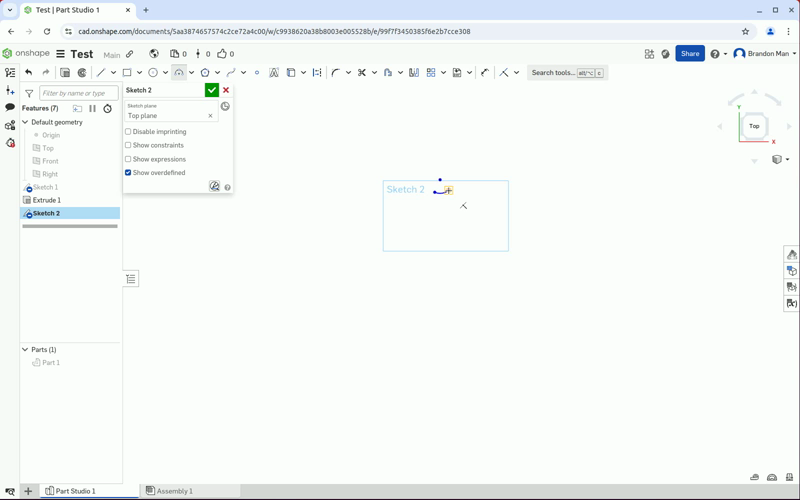
scroll(-6)
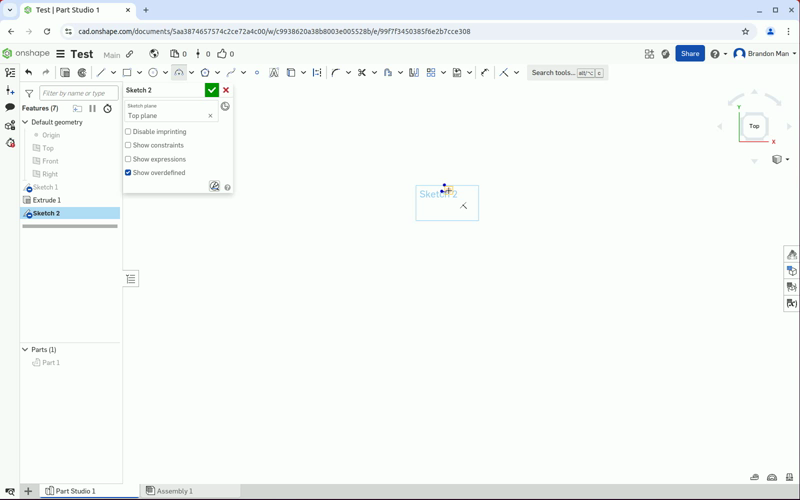
key_down(shift)
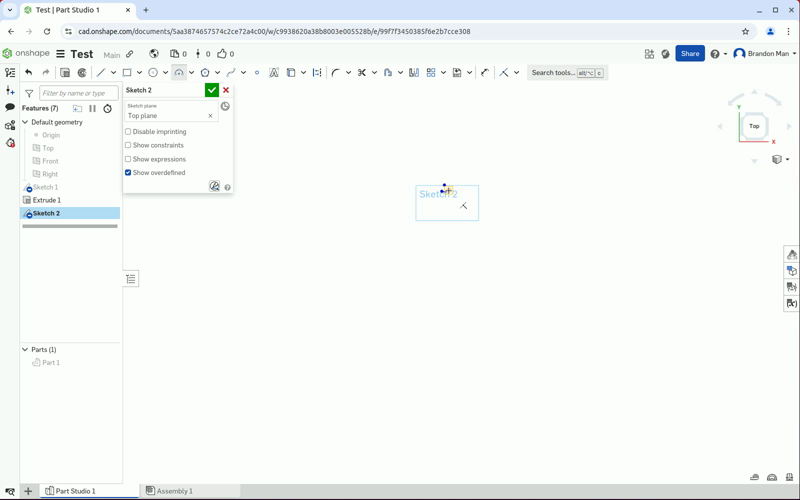
mouse_move(474, 190)
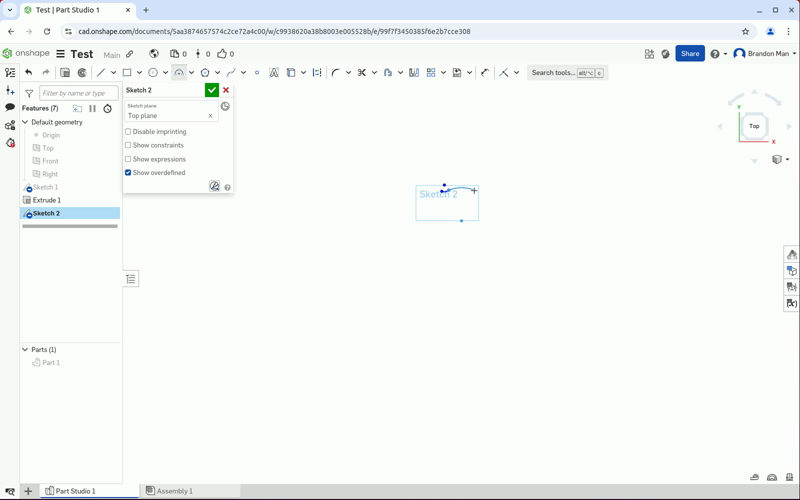
click(474, 190)
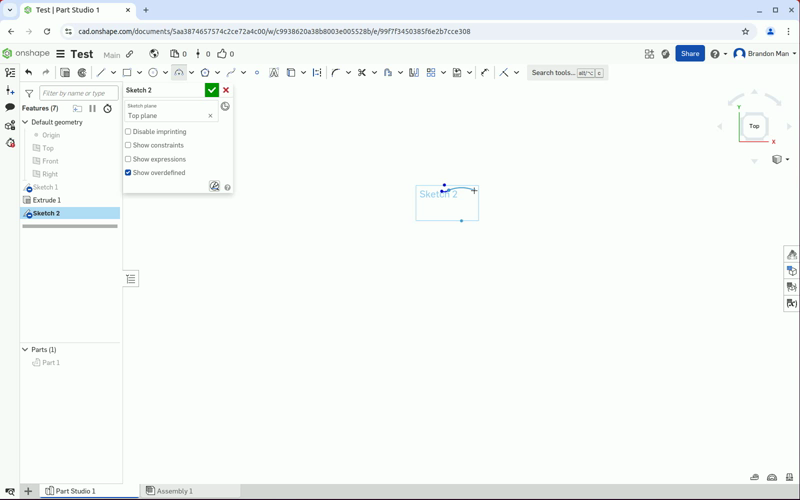
mouse_move(461, 176)
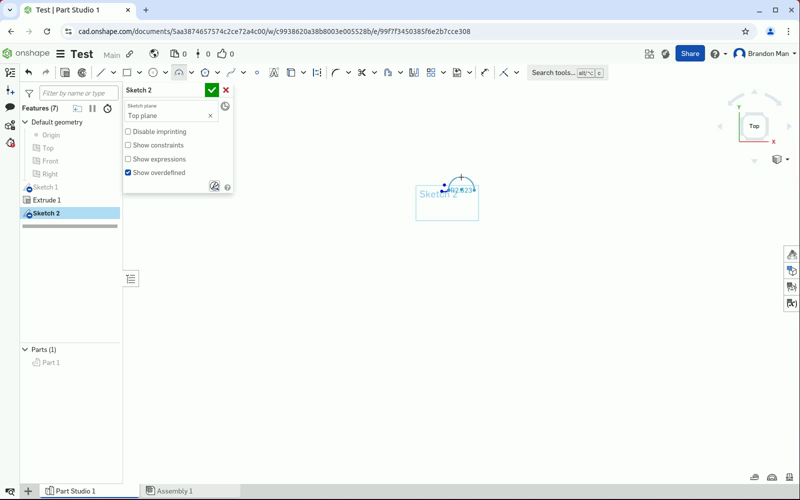
click(461, 176)
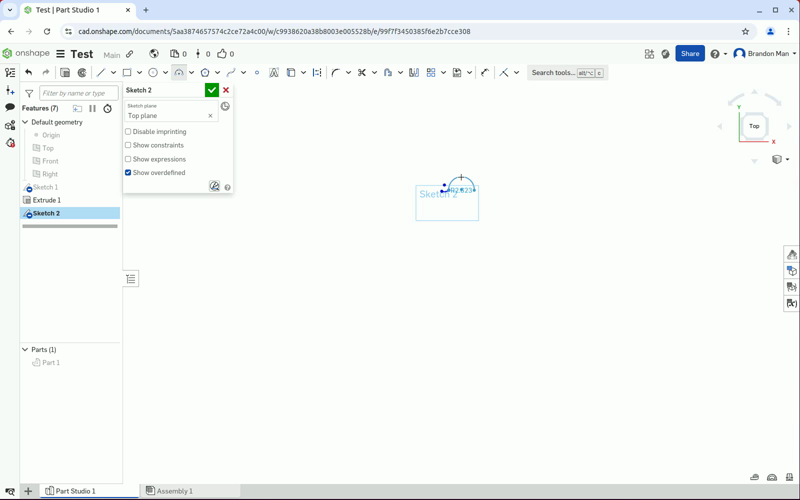
key_up(shift)
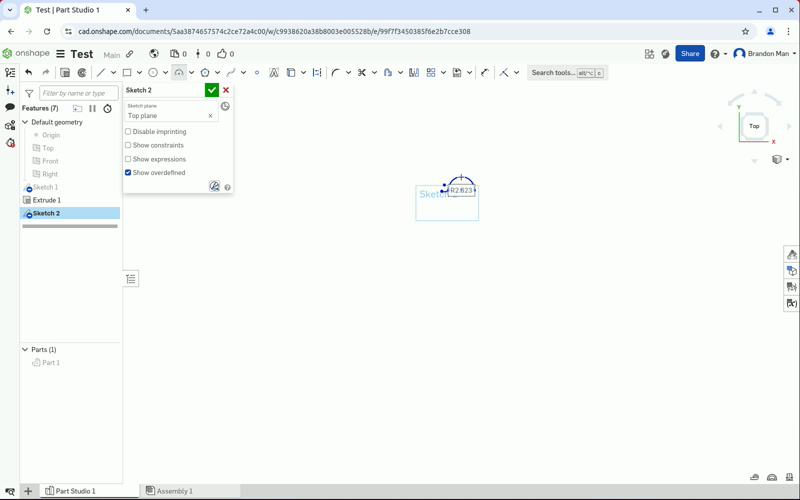
mouse_move(474, 190)
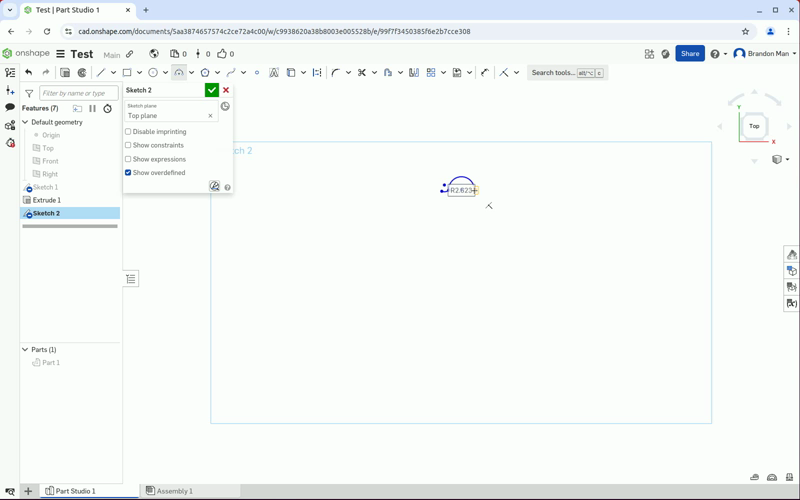
click(474, 190)
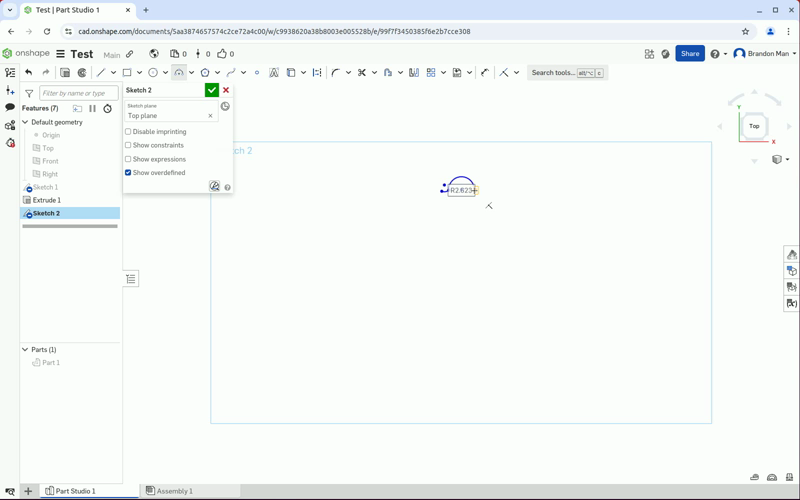
key_down(shift)
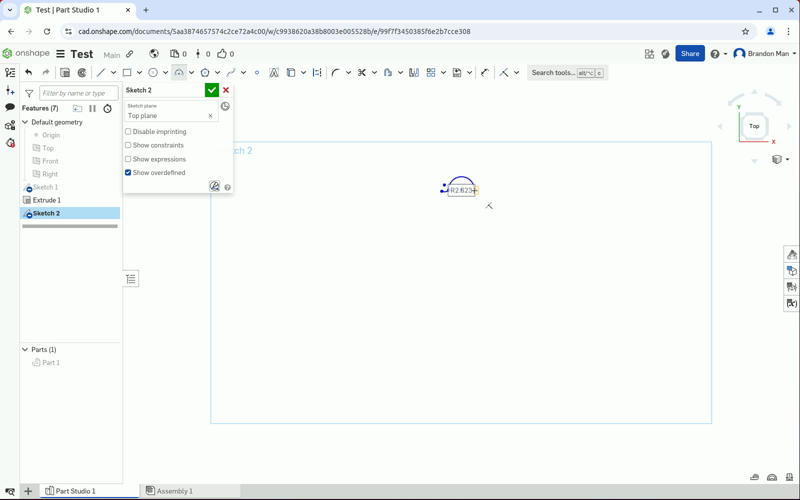
mouse_move(480, 191)
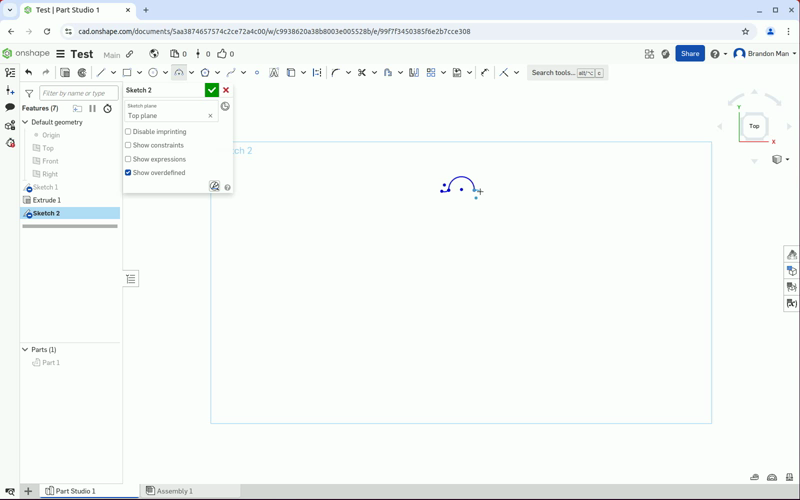
scroll(6)
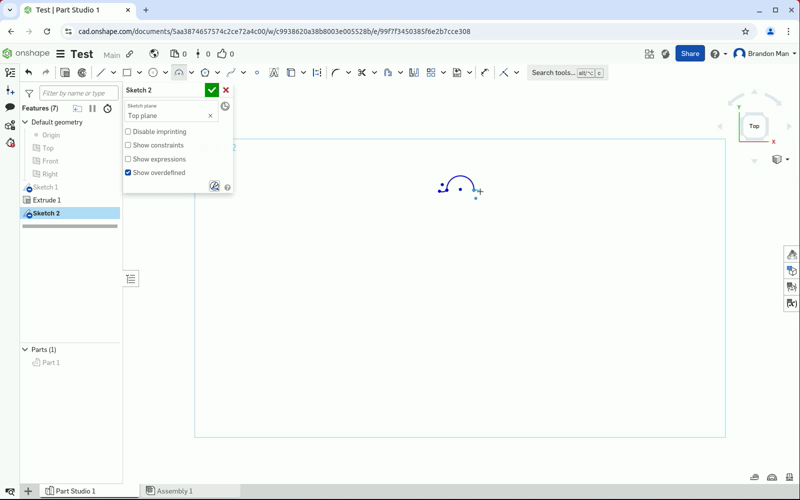
scroll(6)
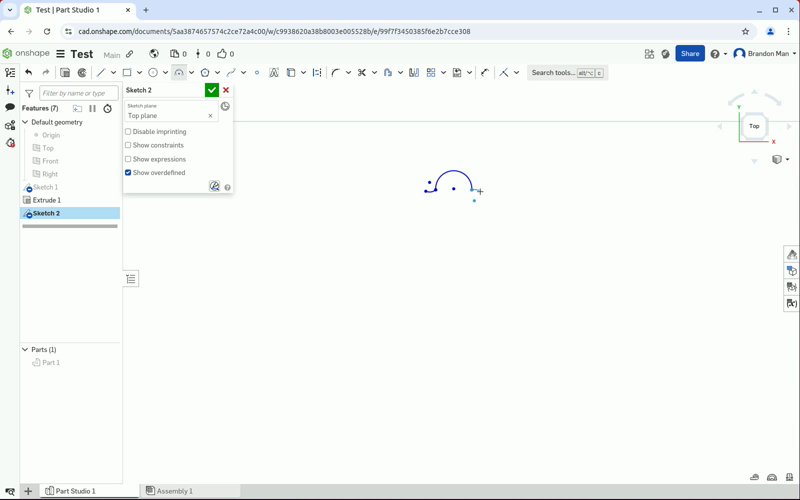
scroll(6)
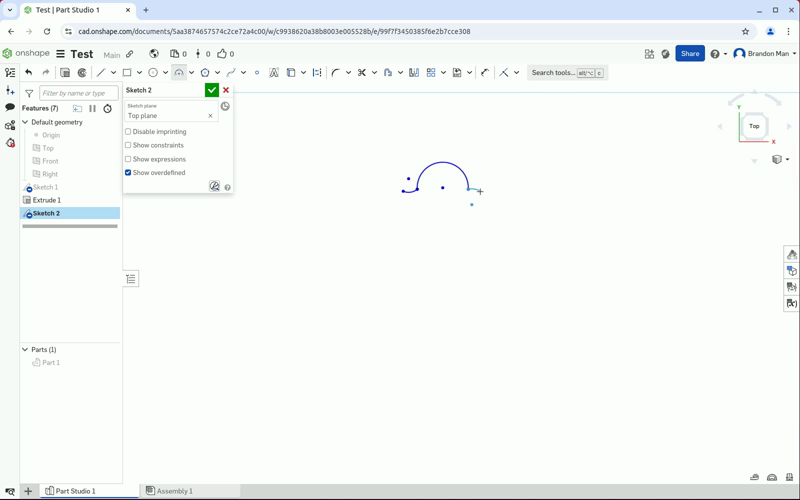
scroll(6)
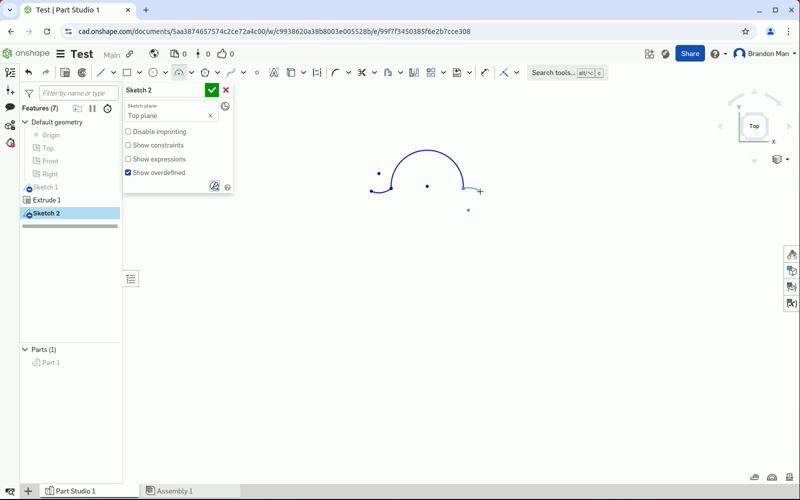
scroll(6)
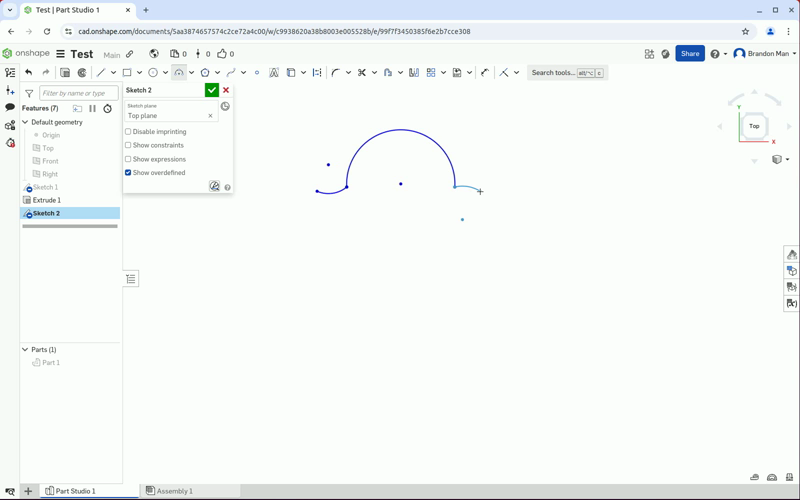
scroll(6)
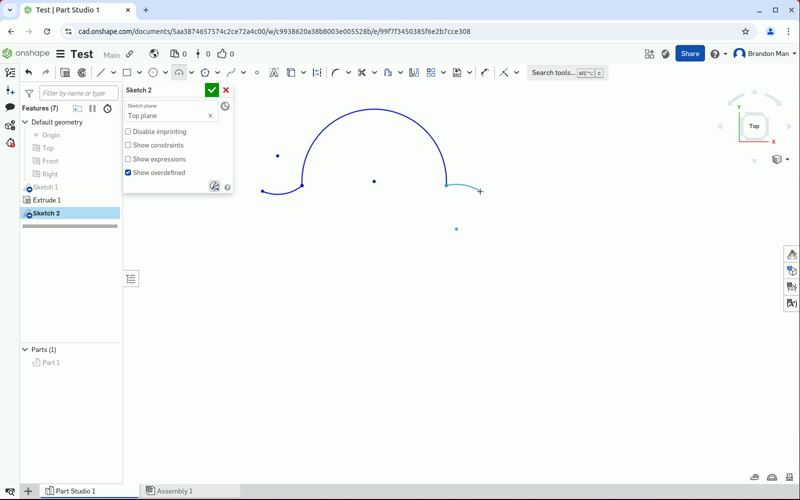
scroll(6)
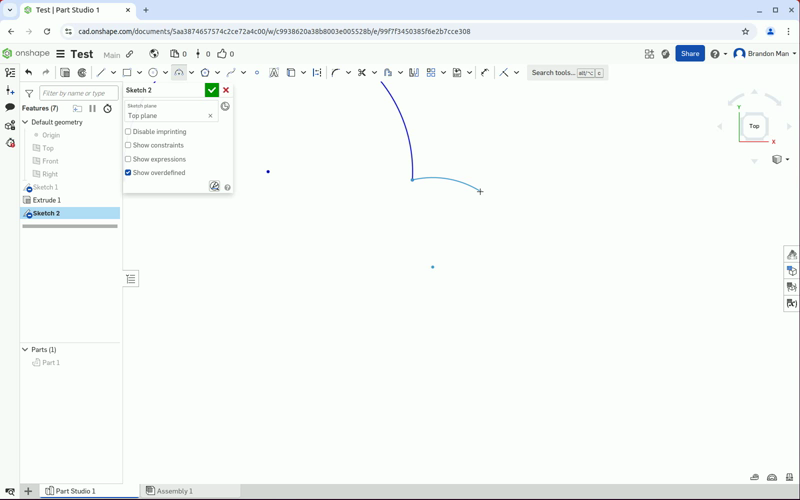
click(480, 191)
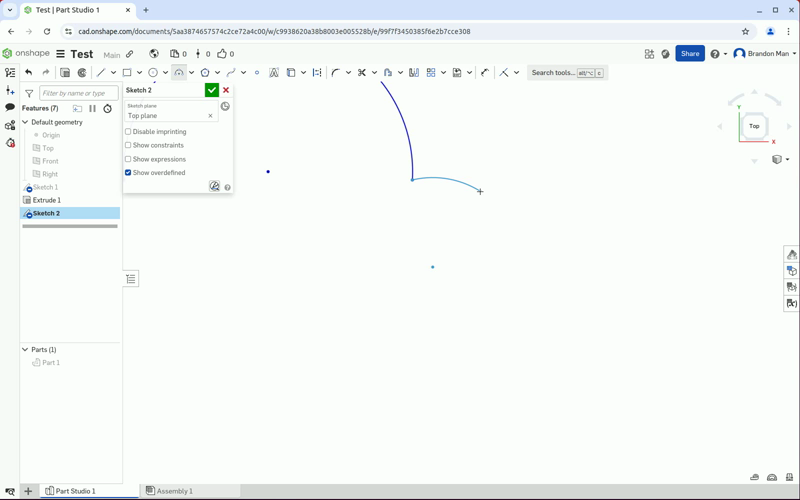
scroll(-6)
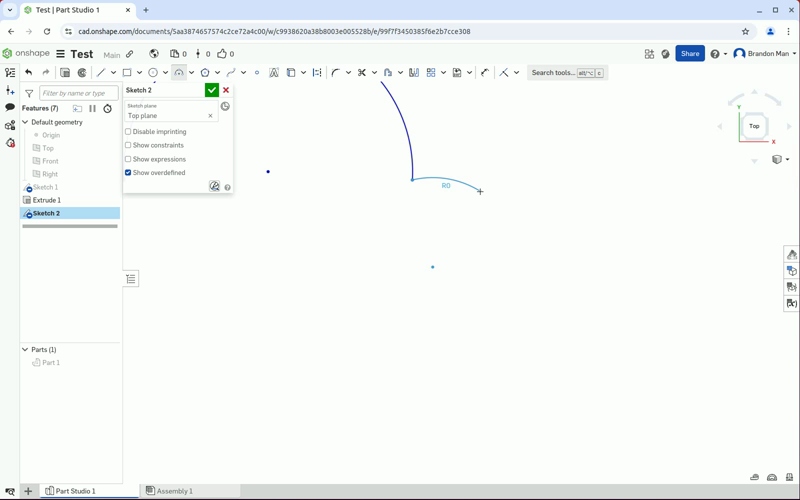
scroll(-6)
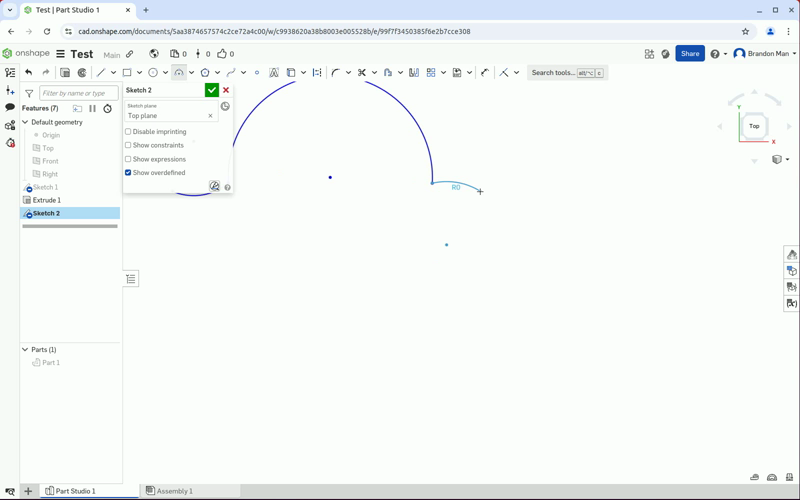
scroll(-6)
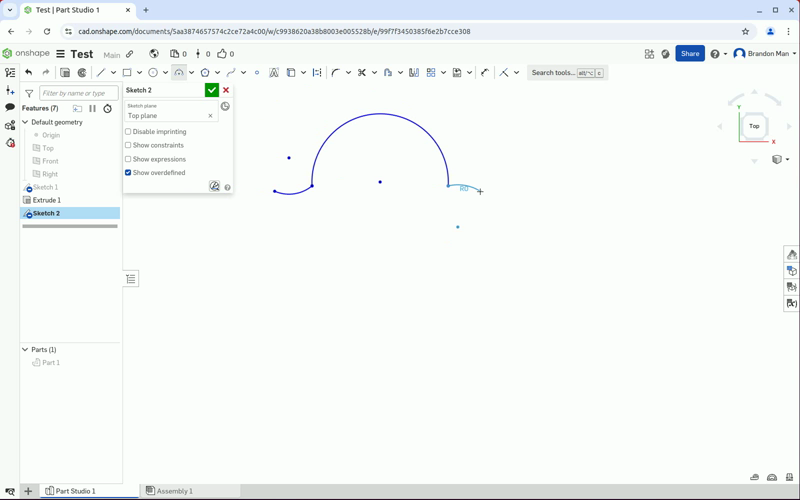
scroll(-6)
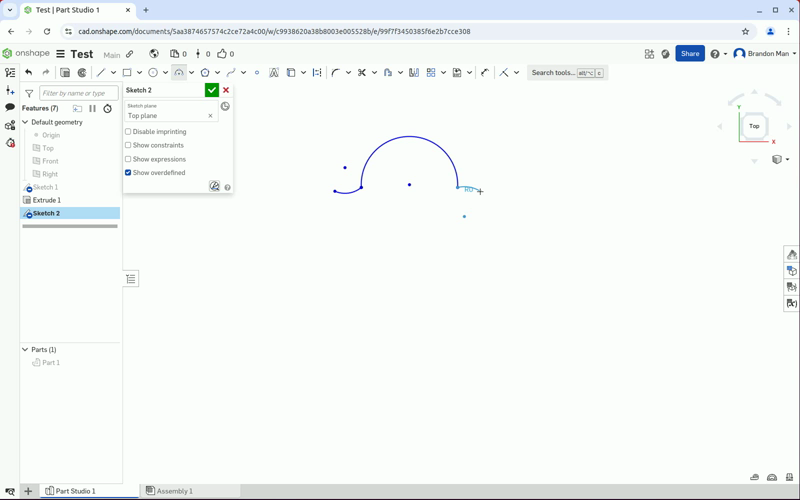
scroll(-6)
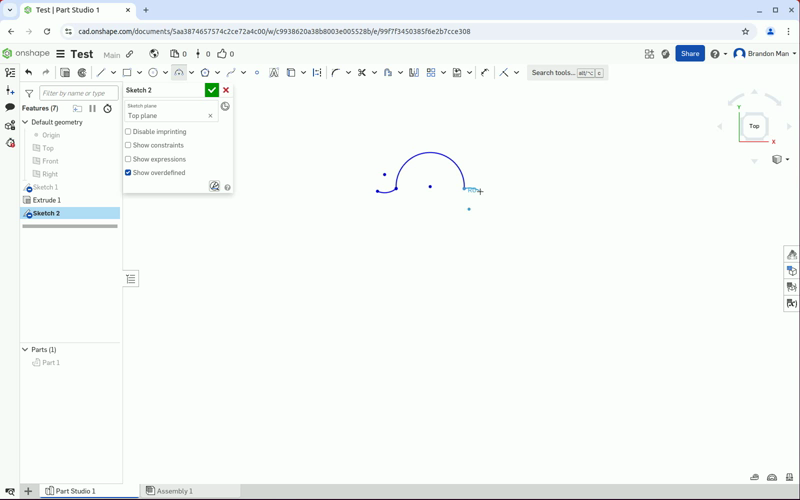
scroll(-6)
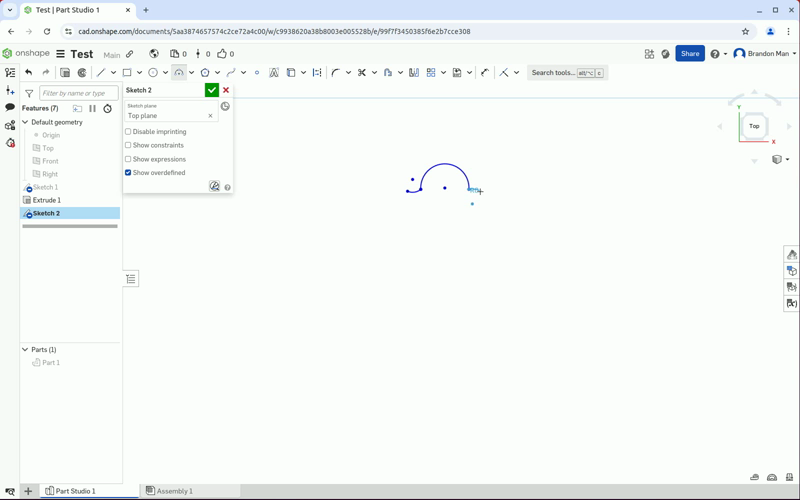
scroll(-6)
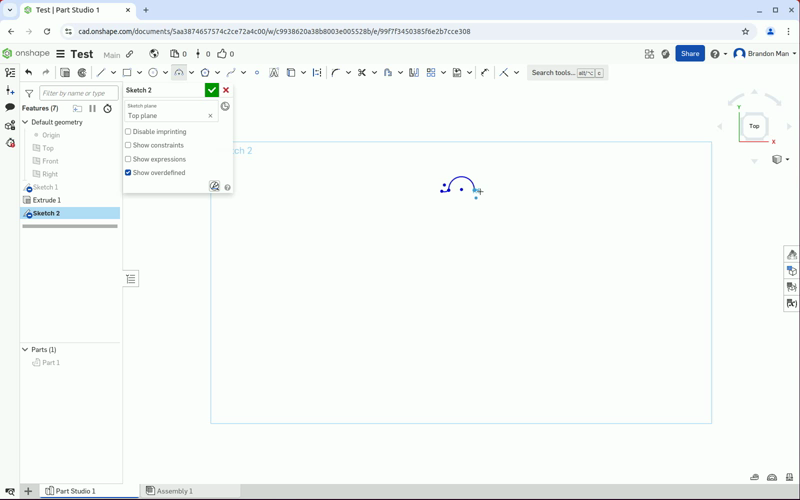
mouse_move(477, 191)
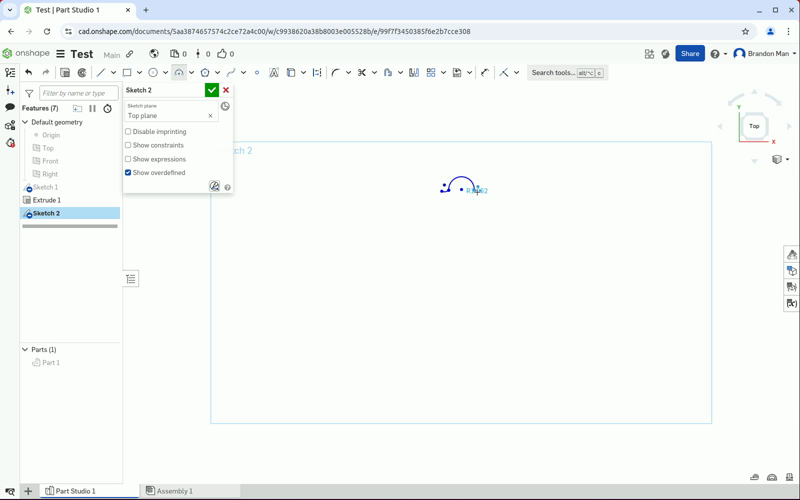
scroll(6)
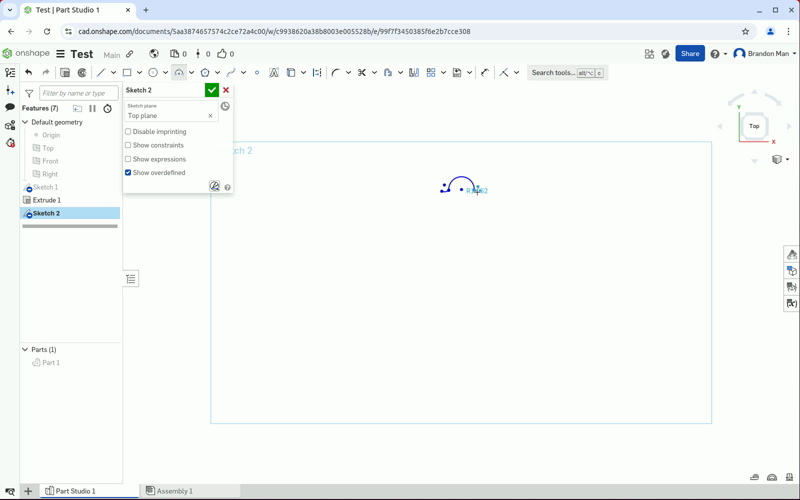
scroll(6)
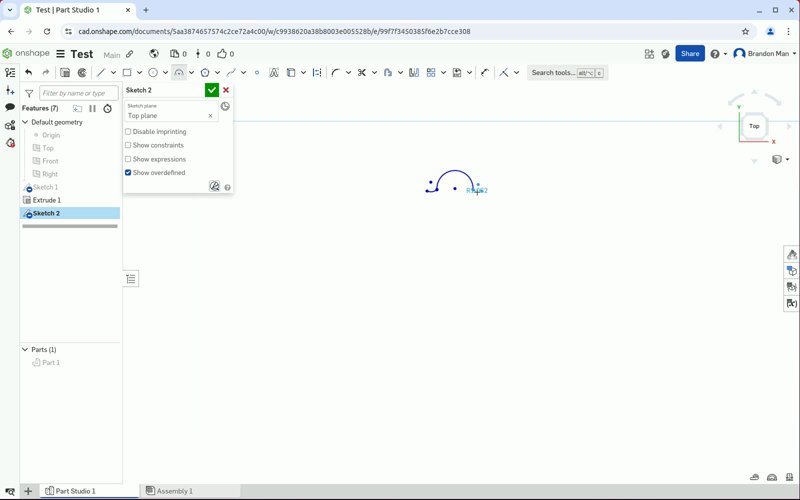
scroll(6)
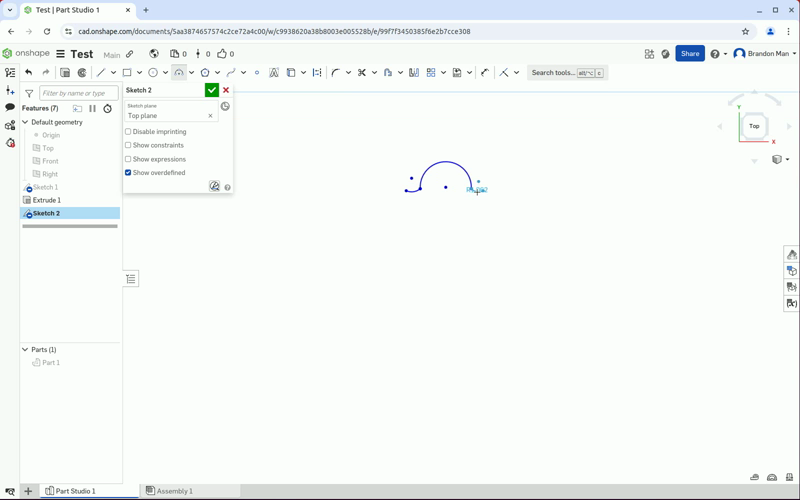
scroll(6)
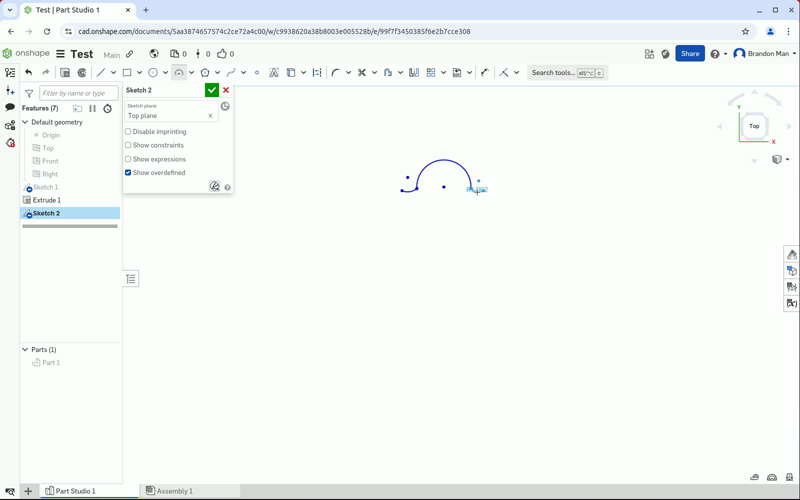
scroll(6)
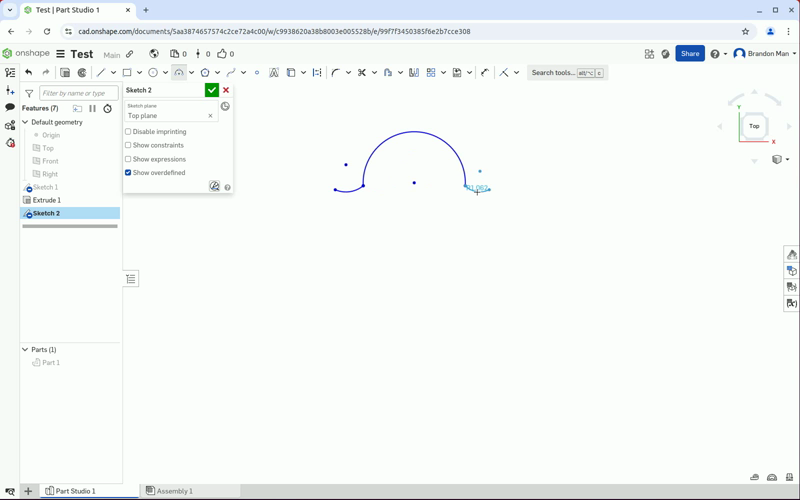
scroll(6)
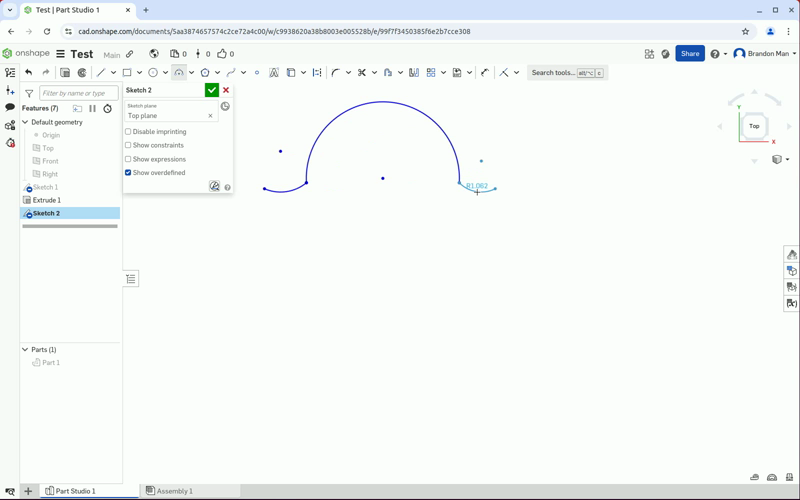
scroll(6)
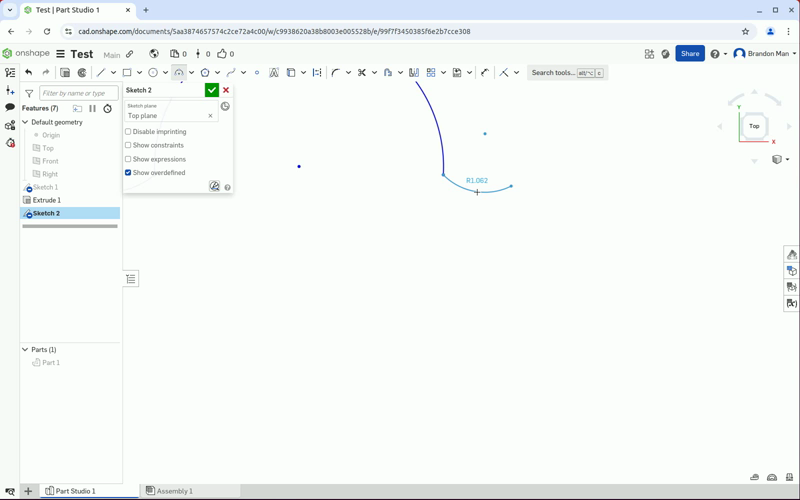
click(477, 191)
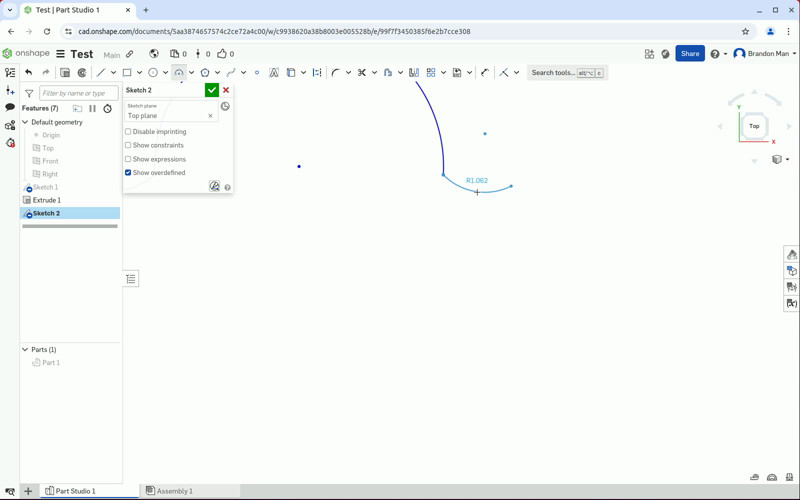
scroll(-6)
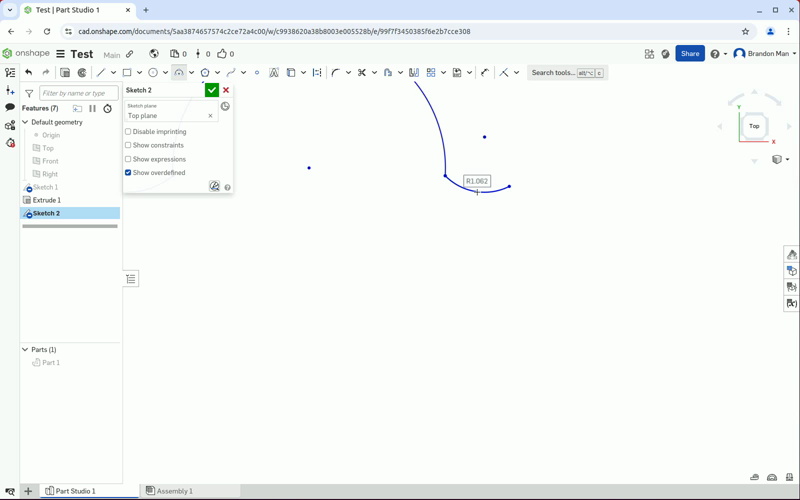
scroll(-6)
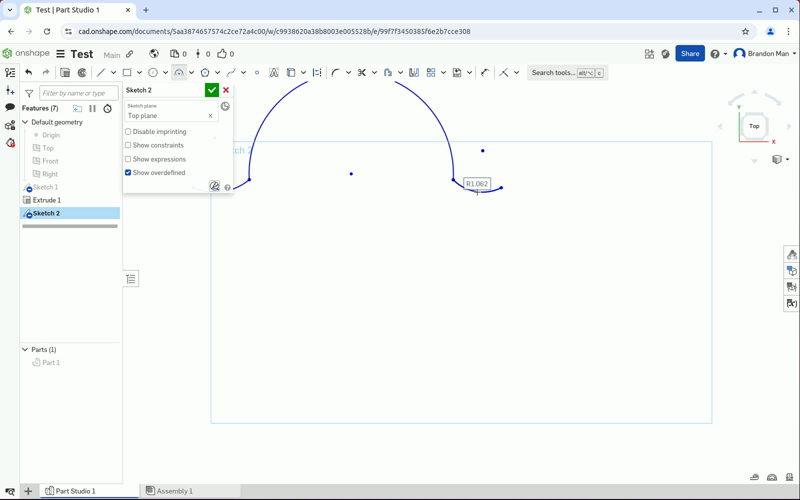
scroll(-6)
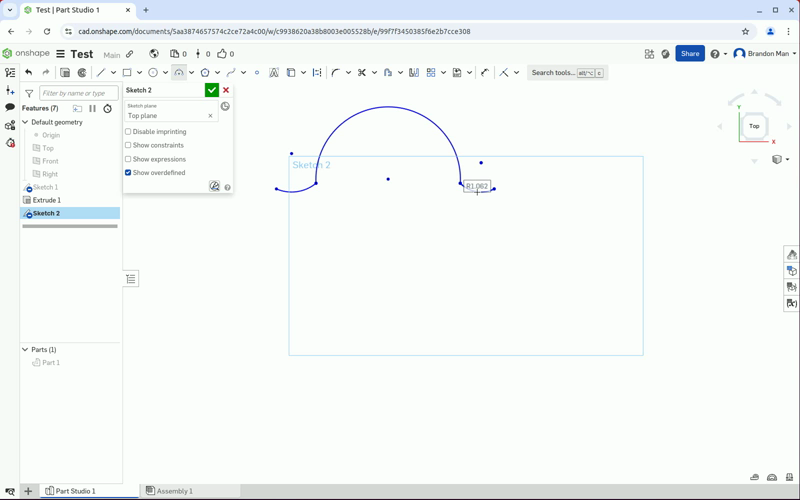
scroll(-6)
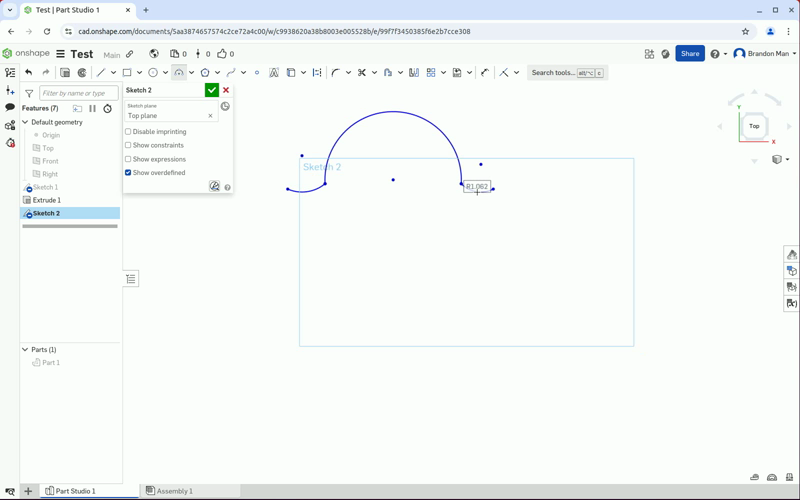
scroll(-6)
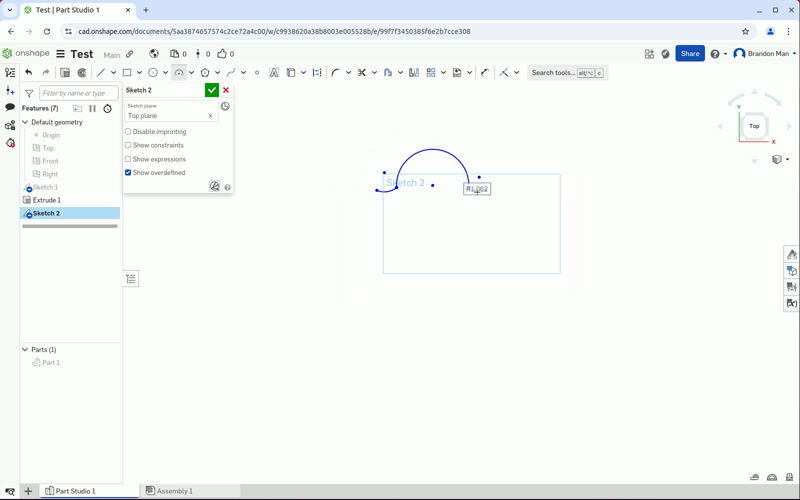
scroll(-6)
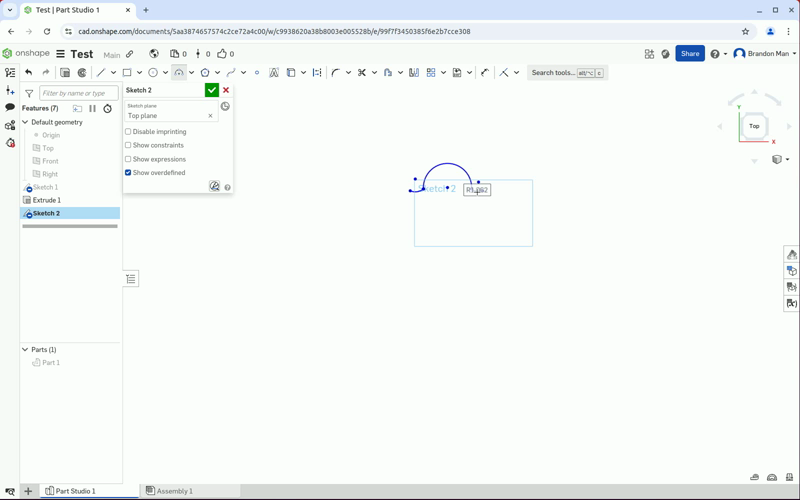
scroll(-6)
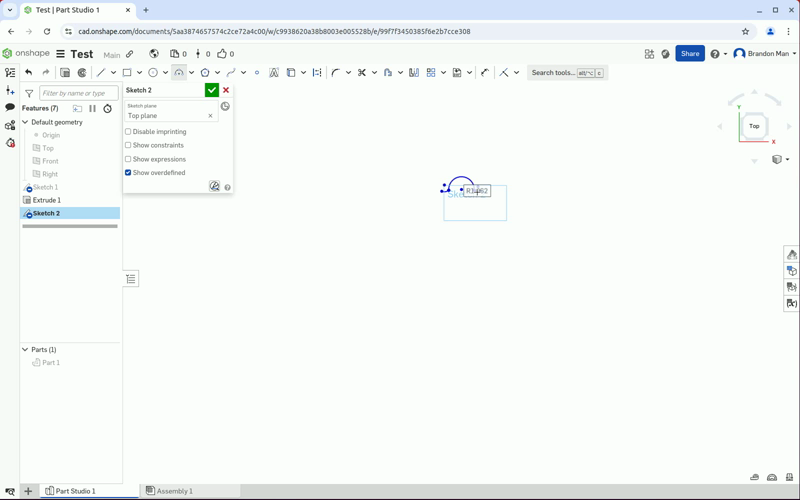
key_up(shift)
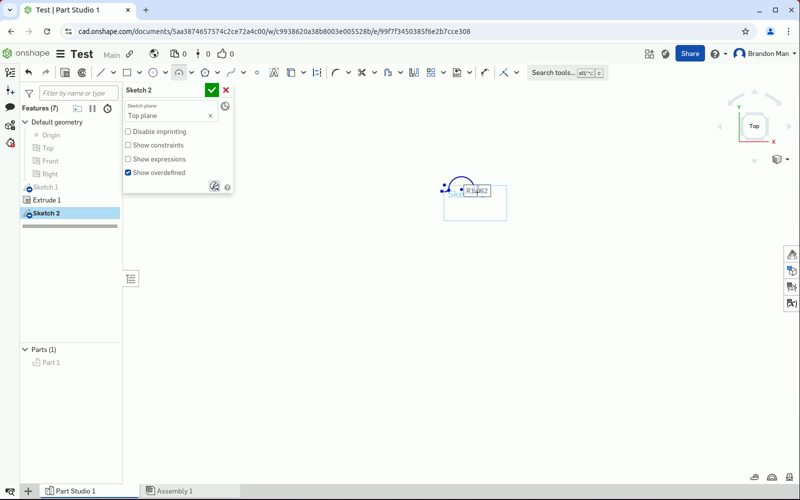
mouse_move(480, 191)
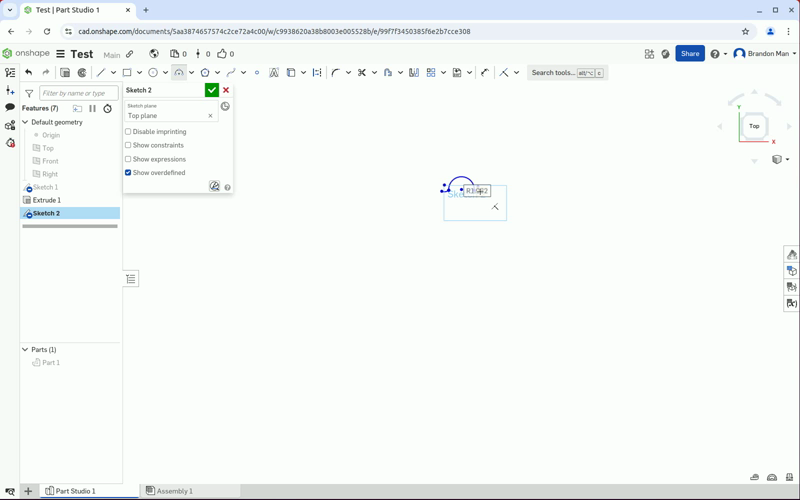
scroll(6)
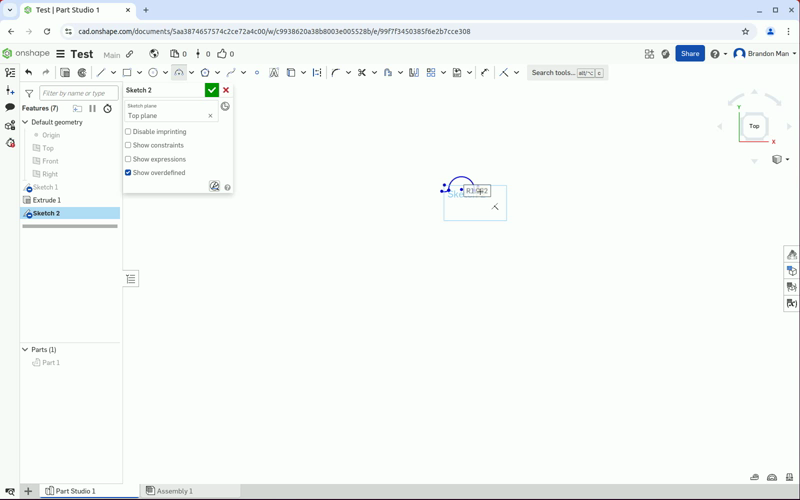
scroll(6)
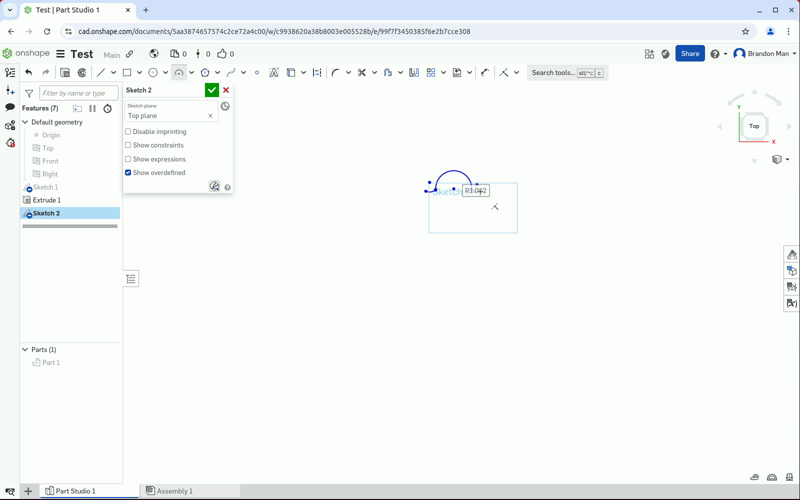
scroll(6)
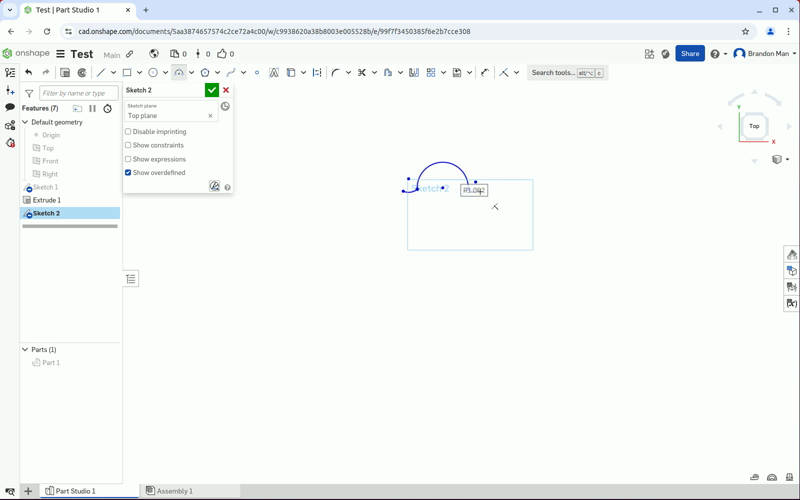
scroll(6)
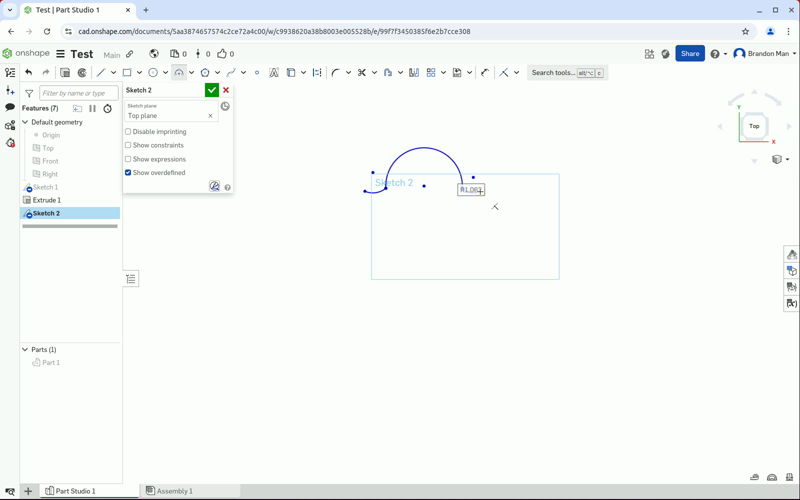
scroll(6)
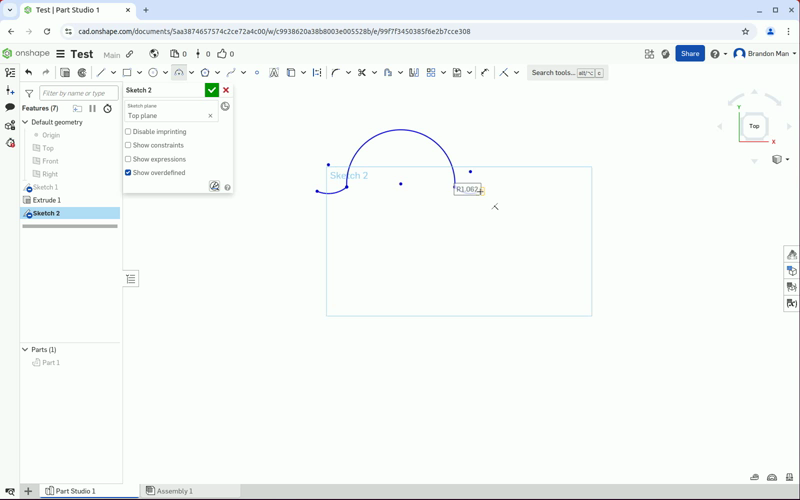
scroll(6)
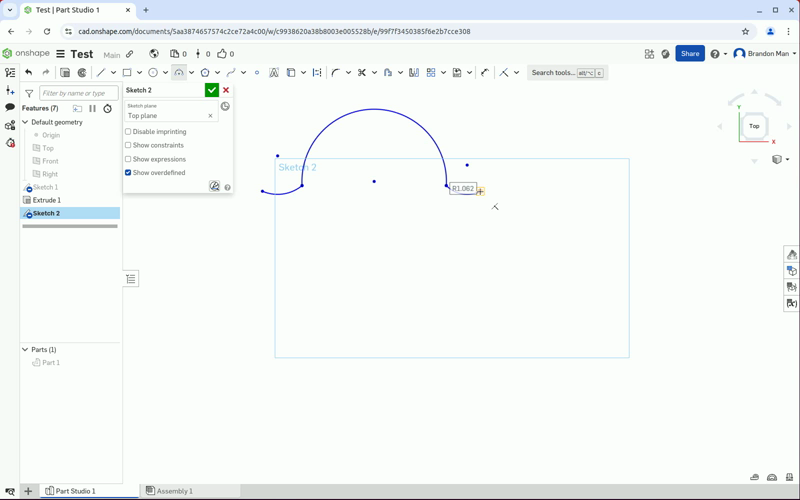
scroll(6)
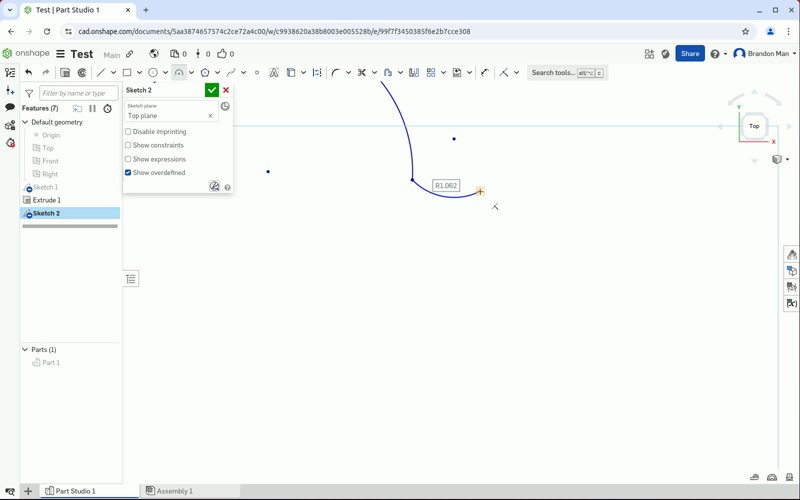
click(480, 191)
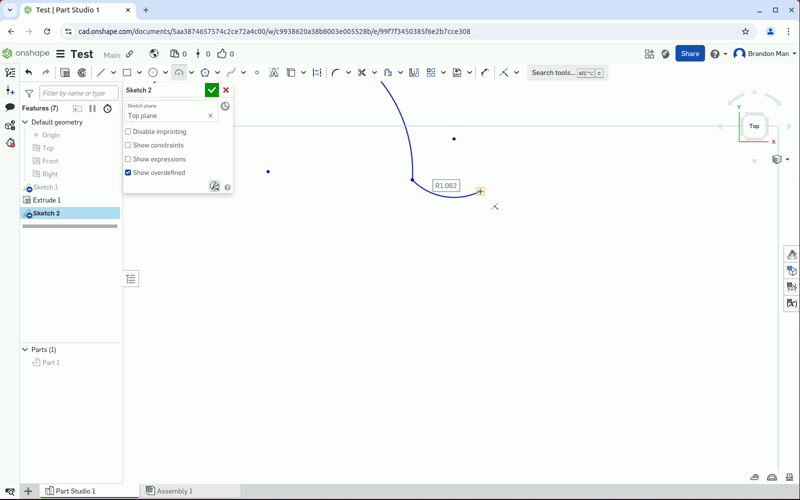
scroll(-6)
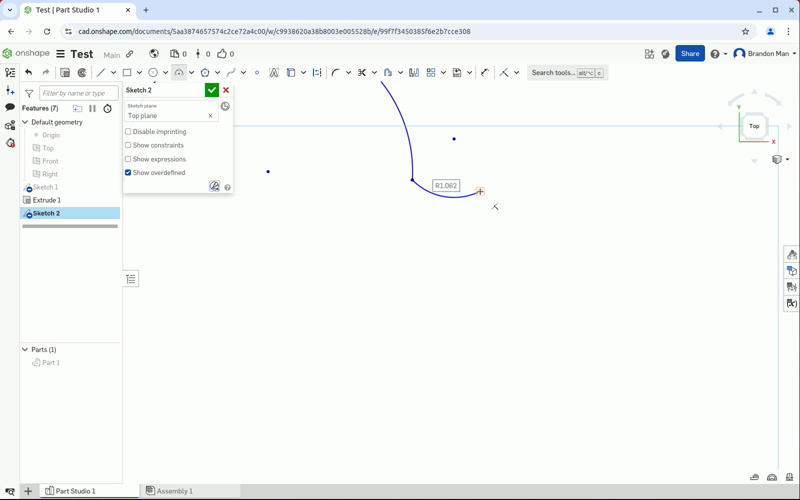
scroll(-6)
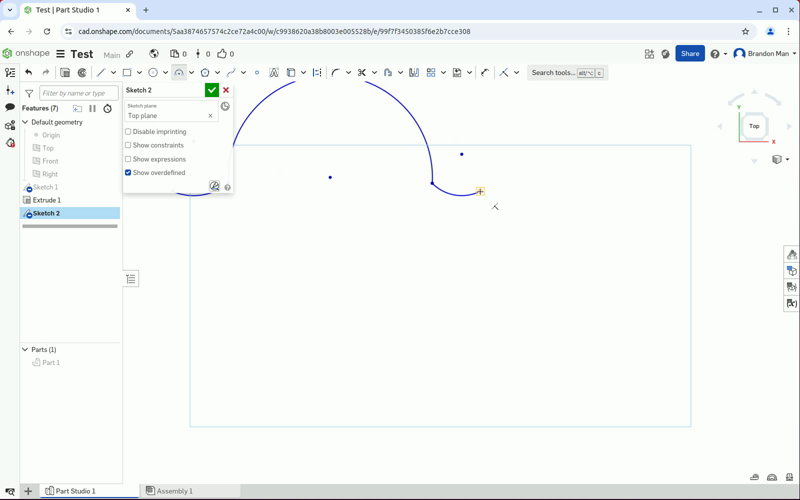
scroll(-6)
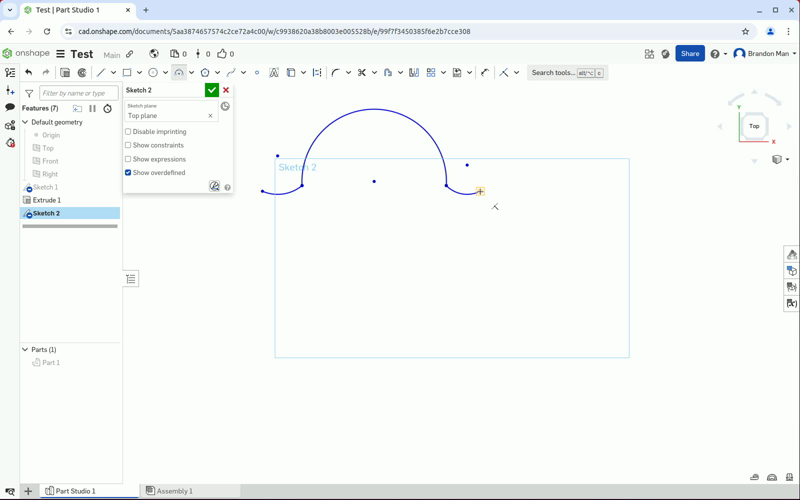
scroll(-6)
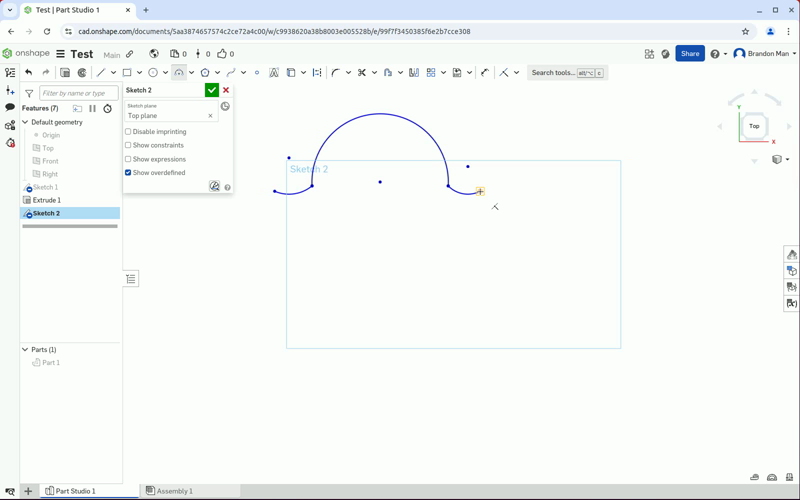
scroll(-6)
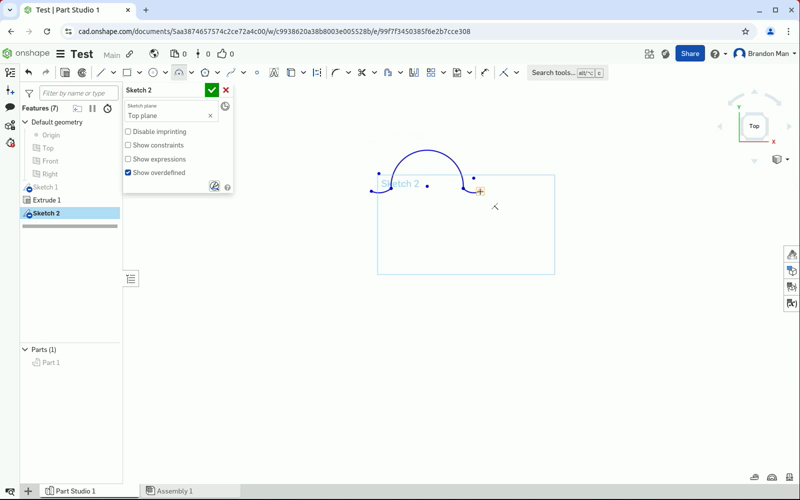
scroll(-6)
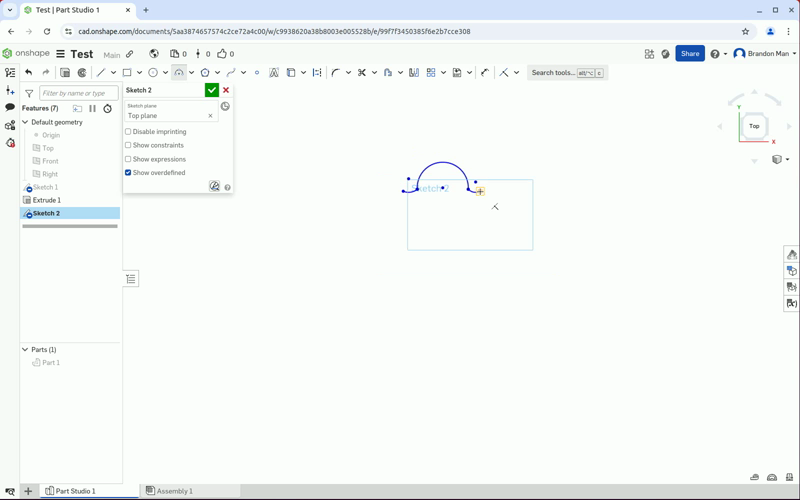
scroll(-6)
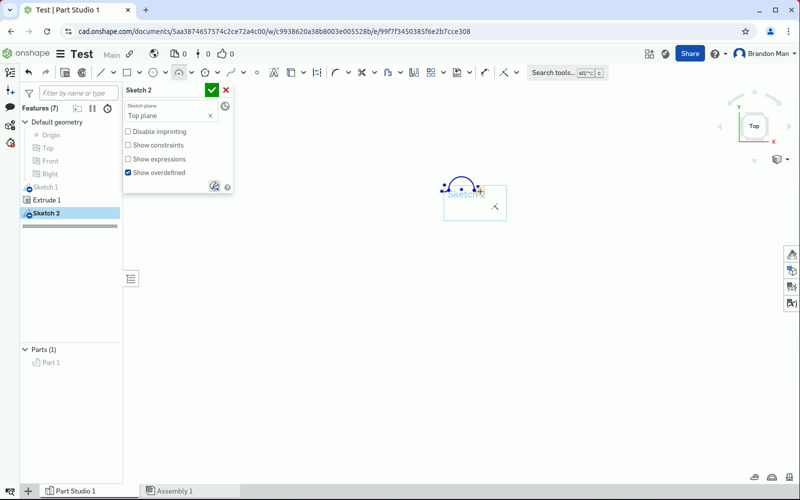
mouse_move(441, 191)
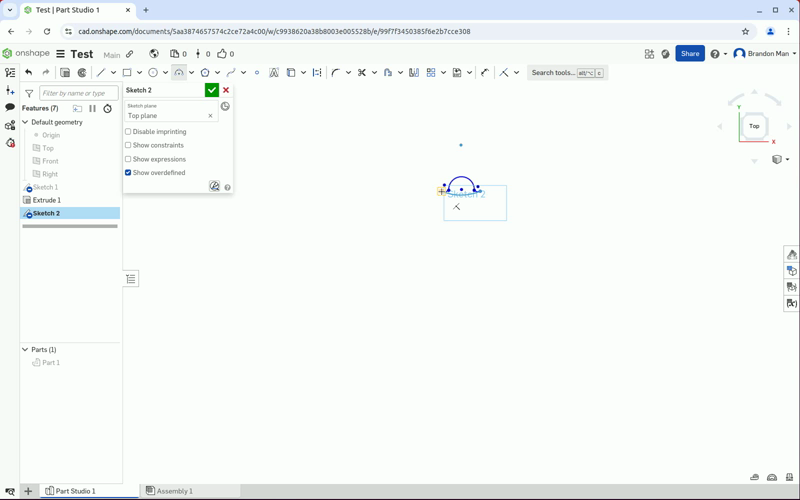
scroll(6)
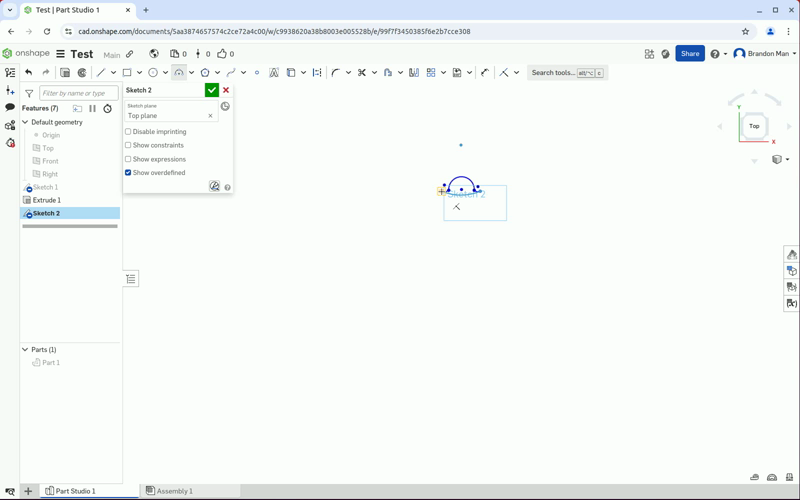
scroll(6)
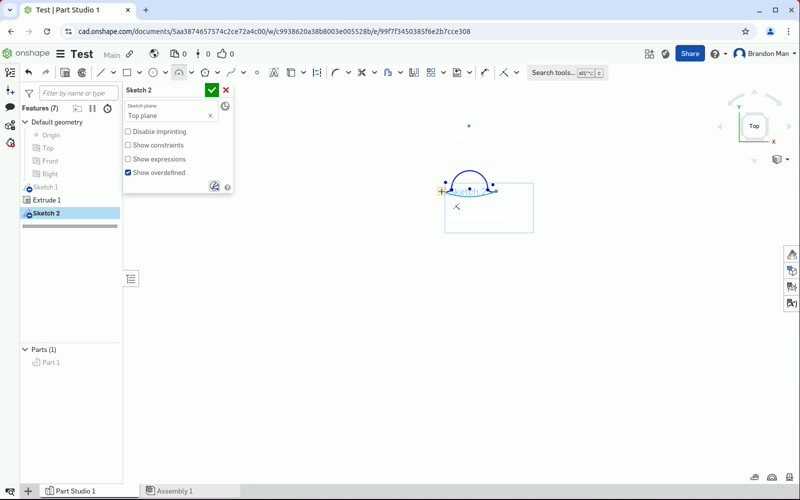
scroll(6)
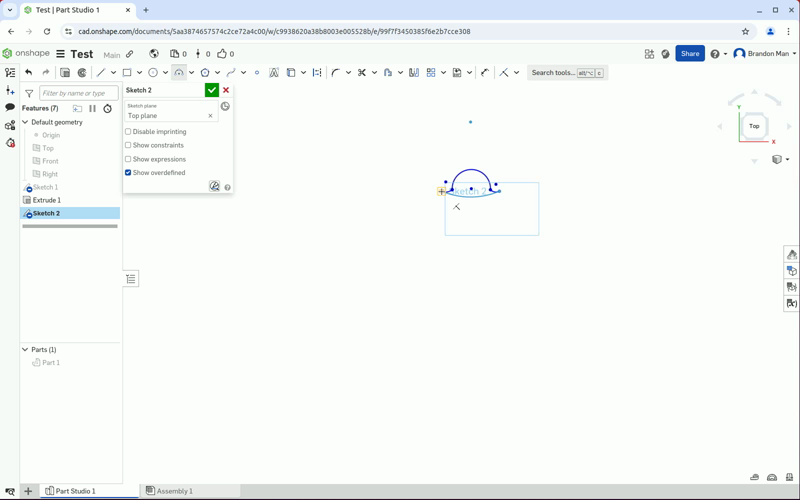
scroll(6)
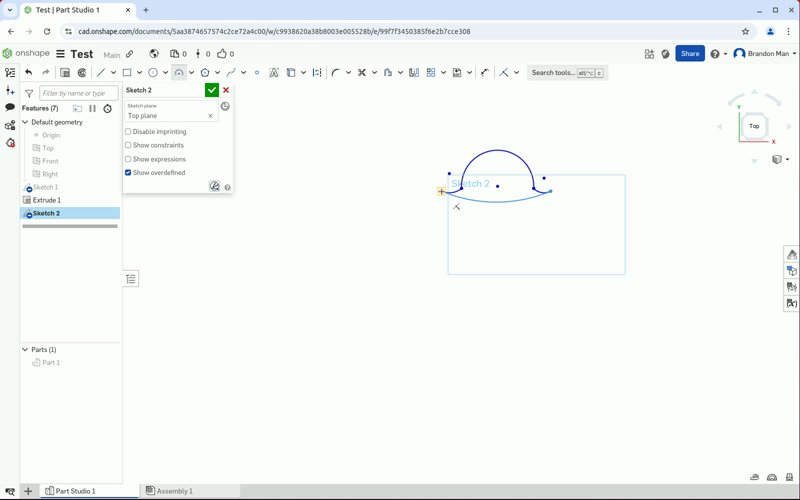
scroll(6)
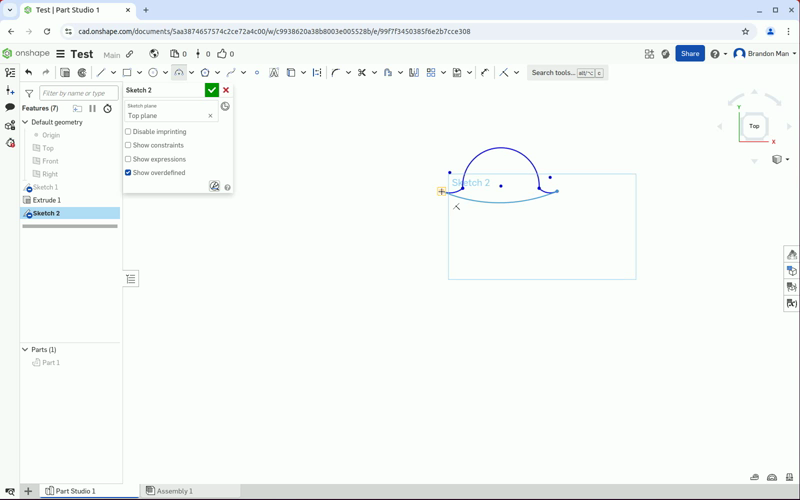
scroll(6)
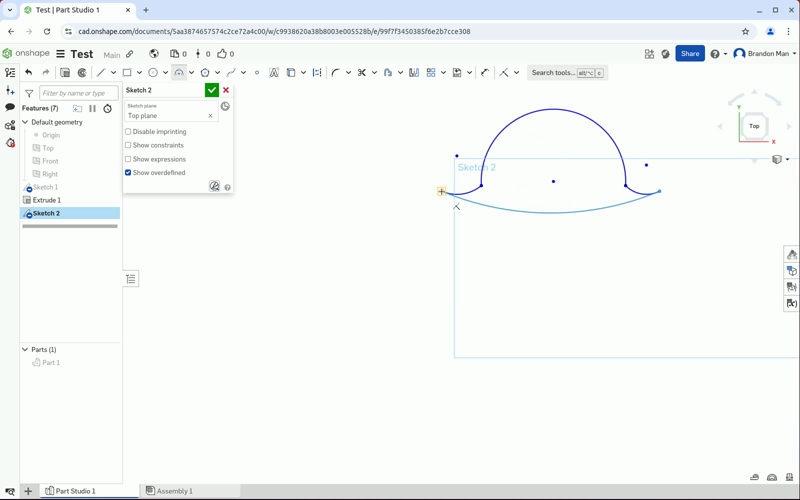
scroll(6)
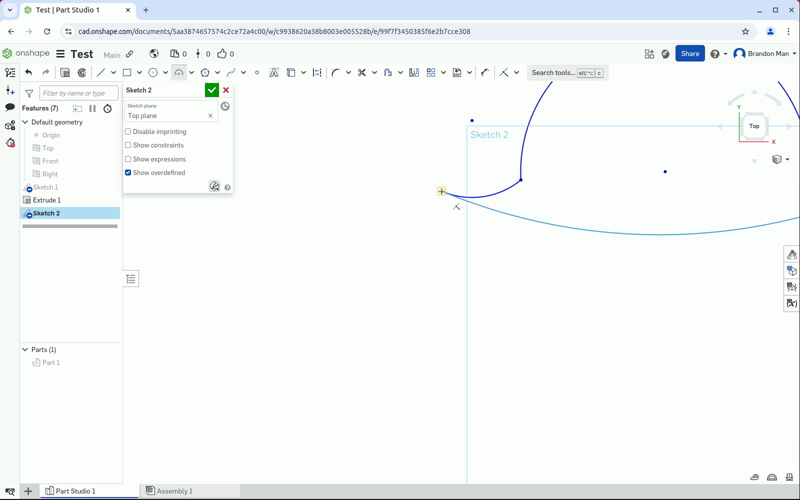
click(441, 191)
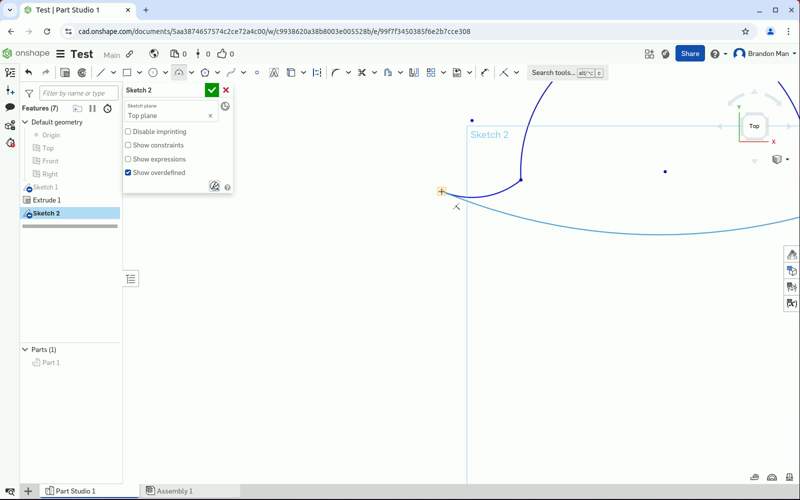
scroll(-6)
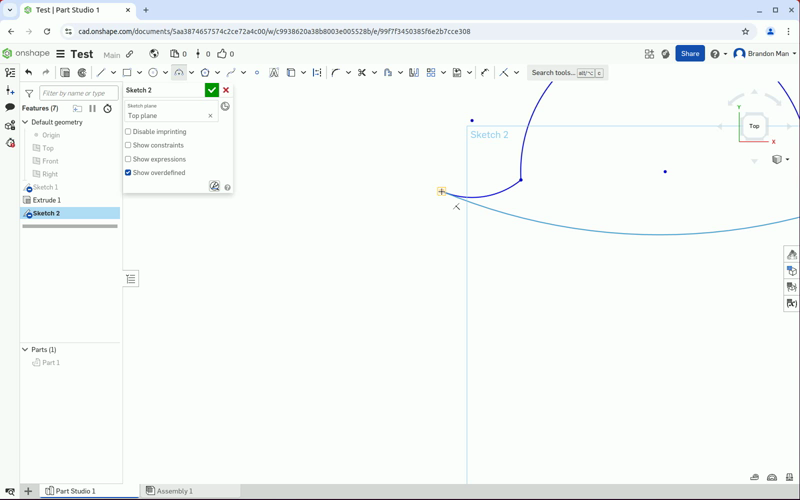
scroll(-6)
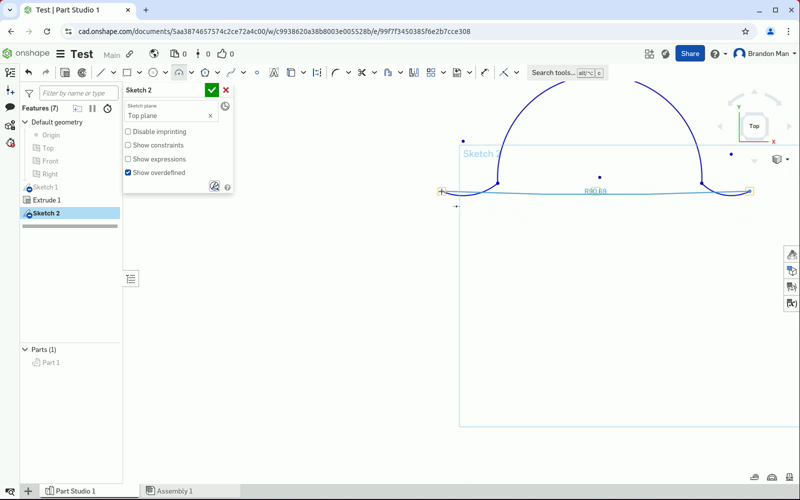
scroll(-6)
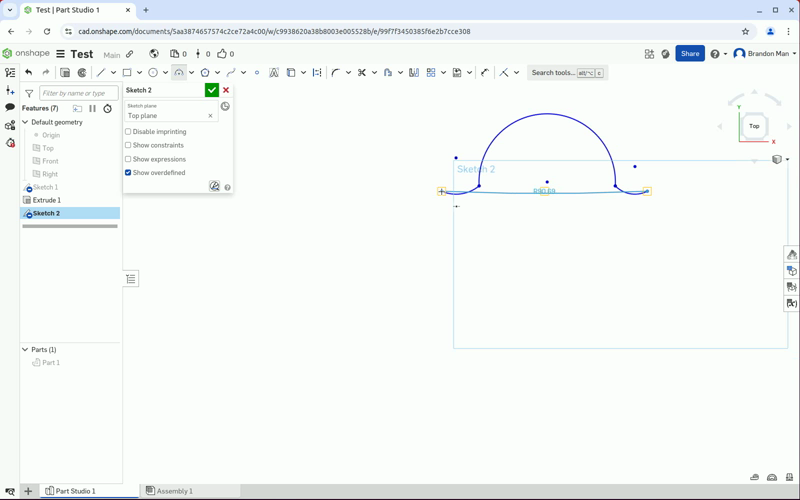
scroll(-6)
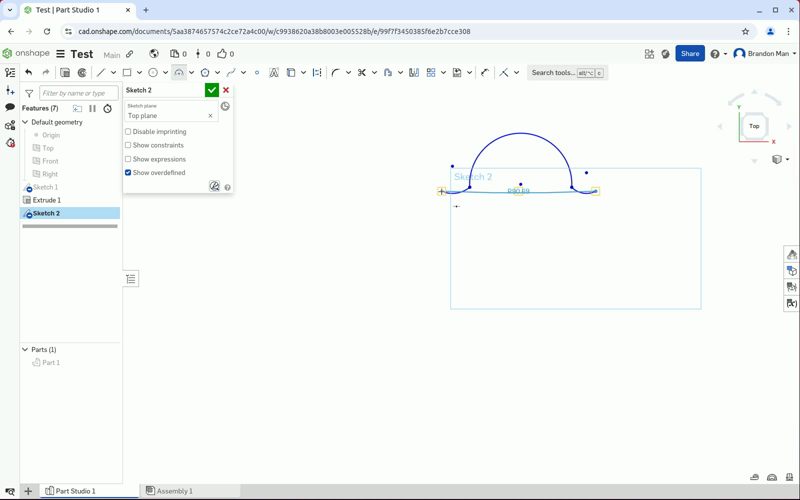
scroll(-6)
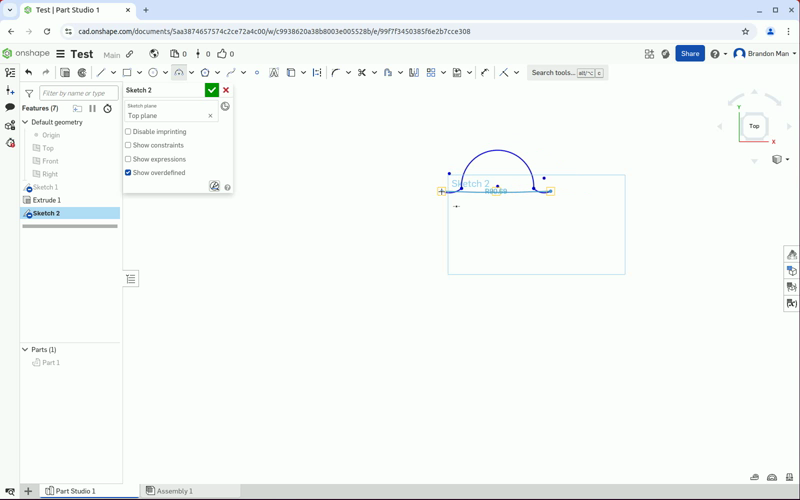
scroll(-6)
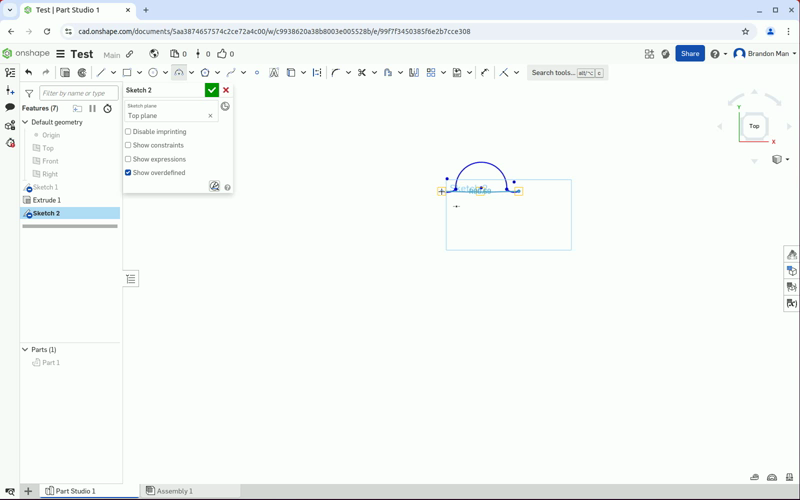
scroll(-6)
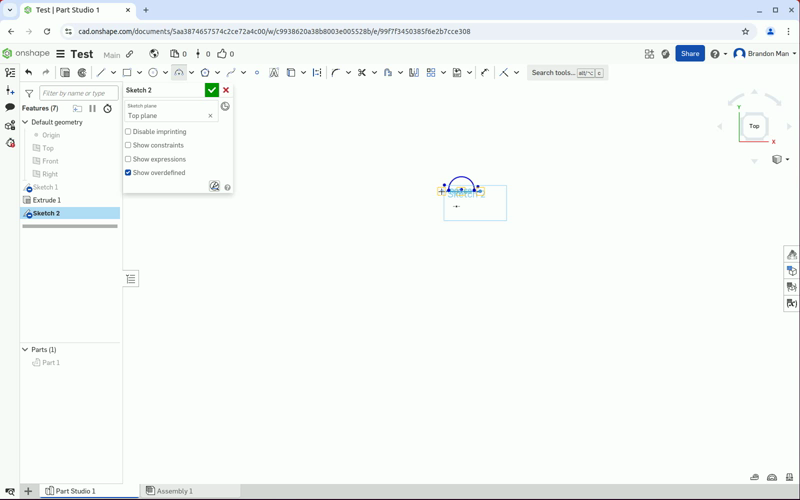
key_down(shift)
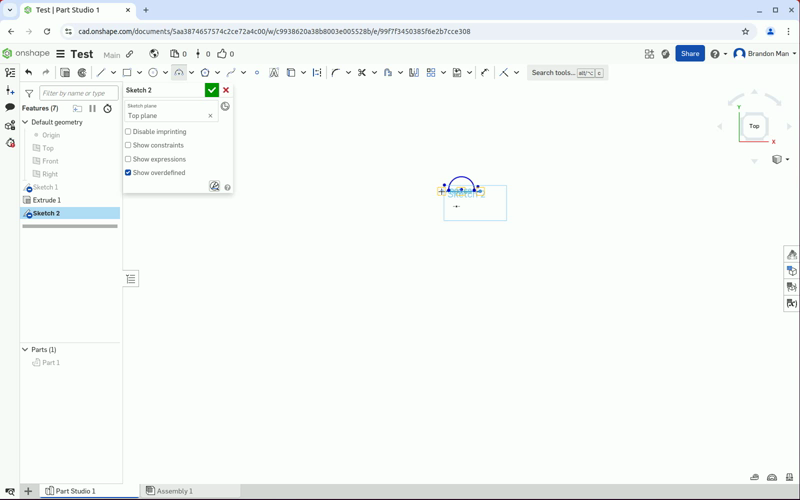
mouse_move(461, 170)
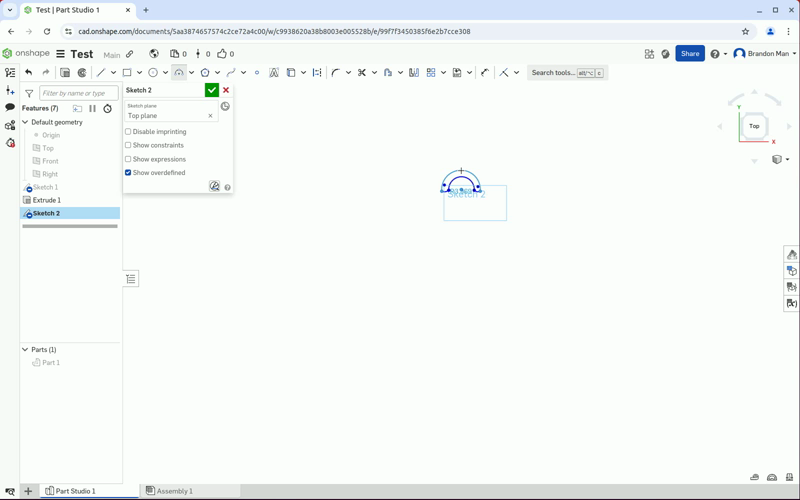
click(461, 170)
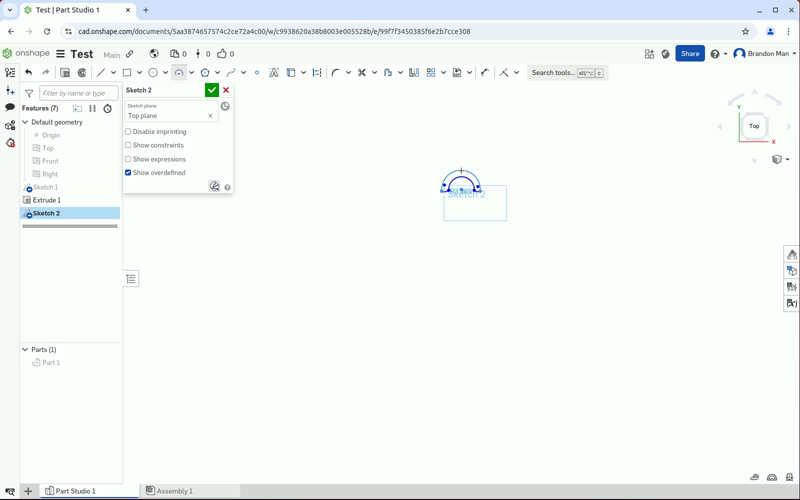
key_up(shift)
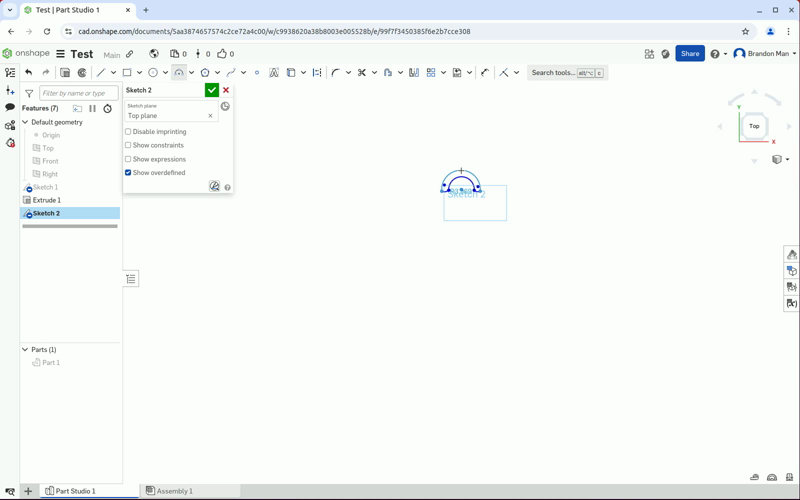
key(esc)
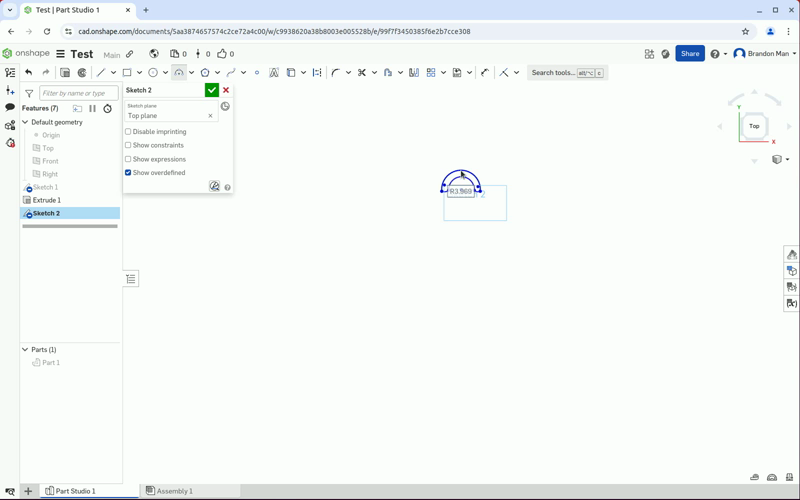
mouse_move(477, 181)
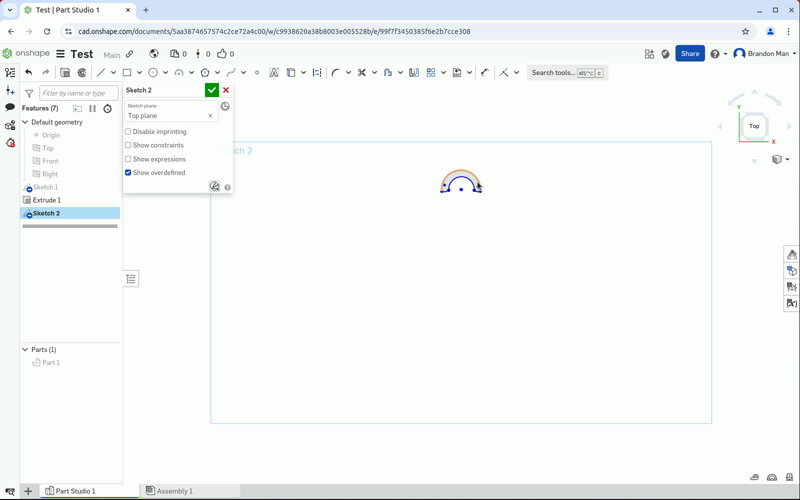
scroll(6)
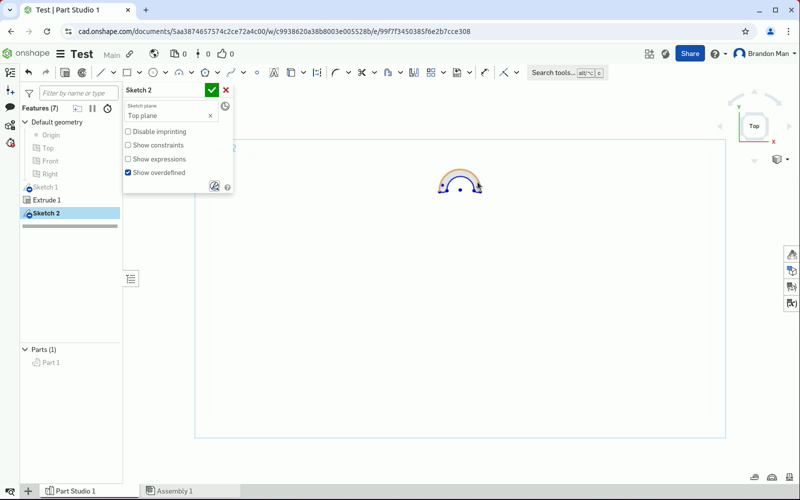
scroll(6)
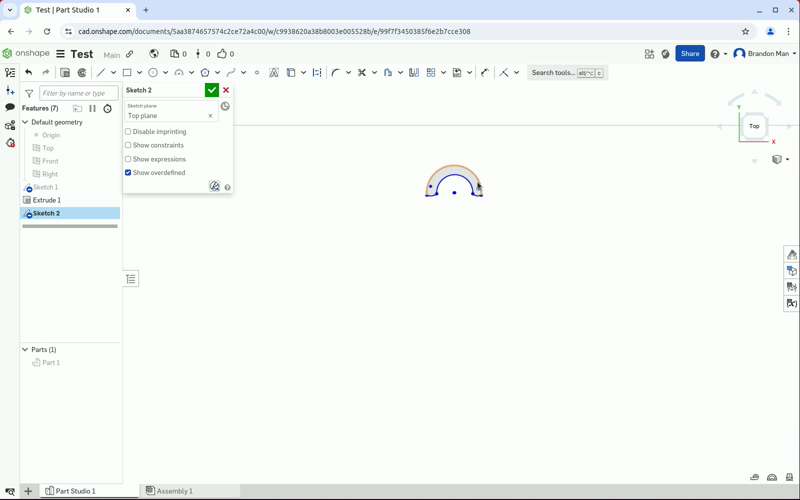
scroll(6)
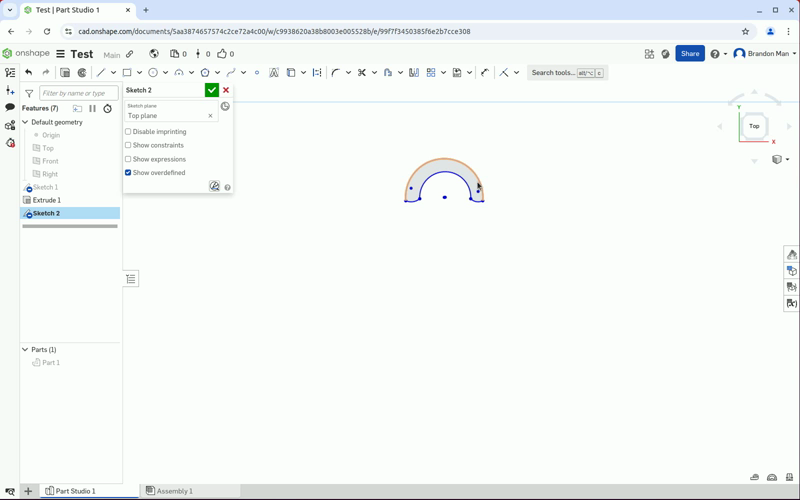
scroll(6)
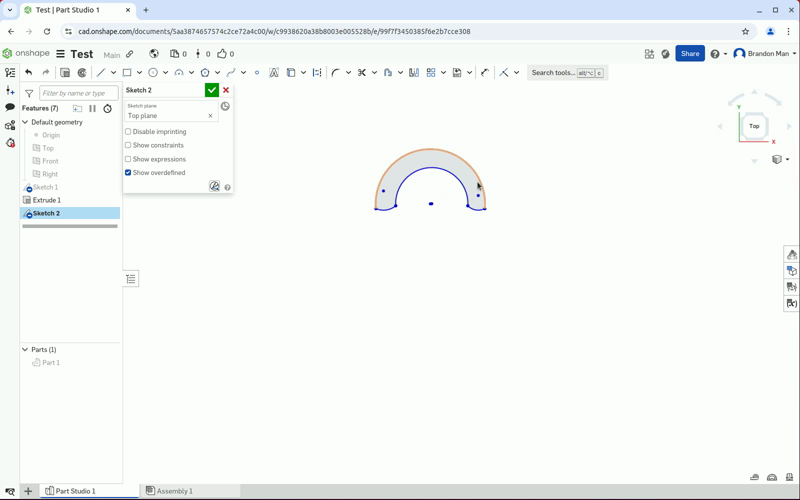
scroll(6)
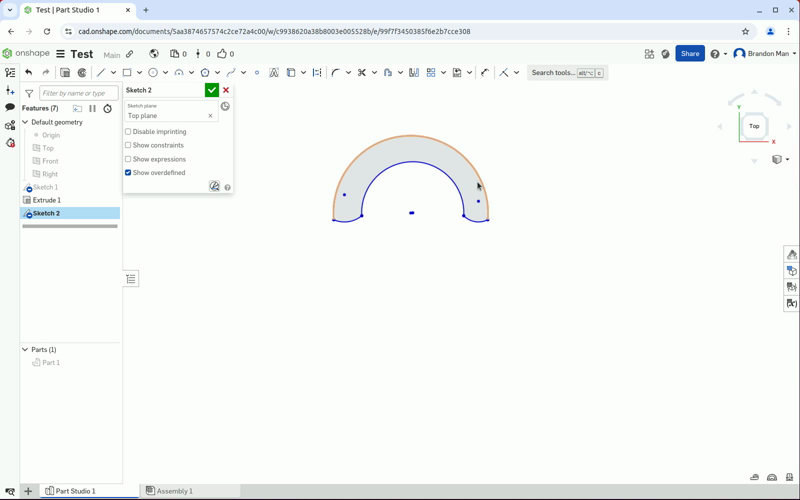
scroll(6)
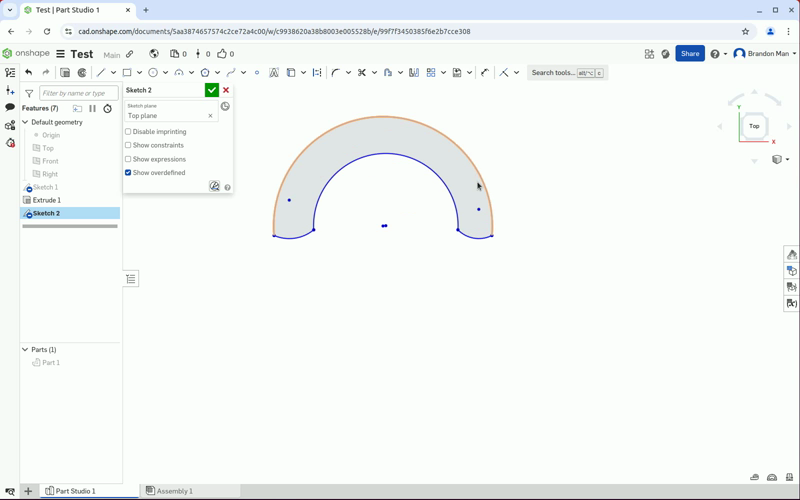
scroll(6)
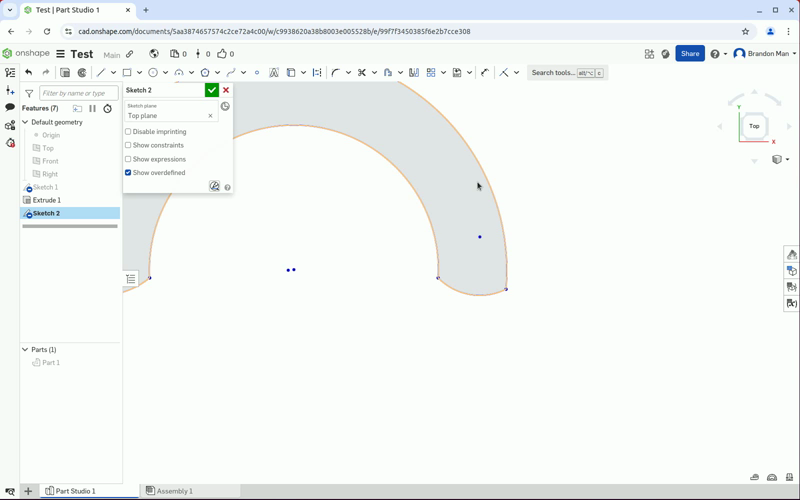
click(477, 181)
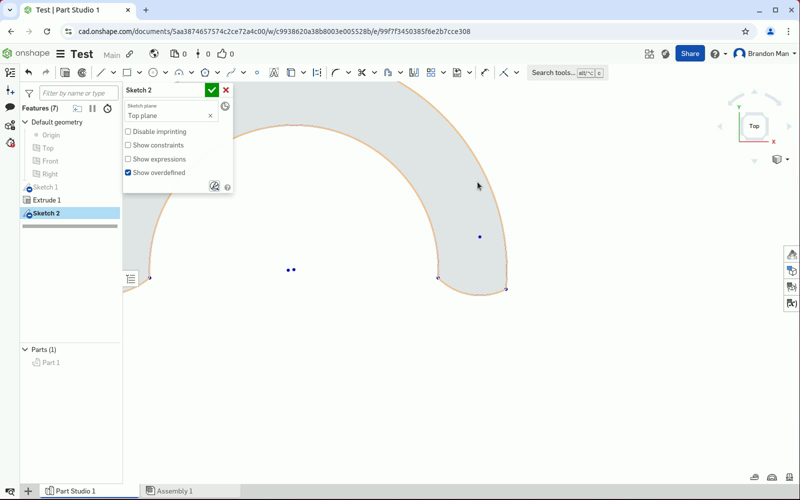
scroll(-6)
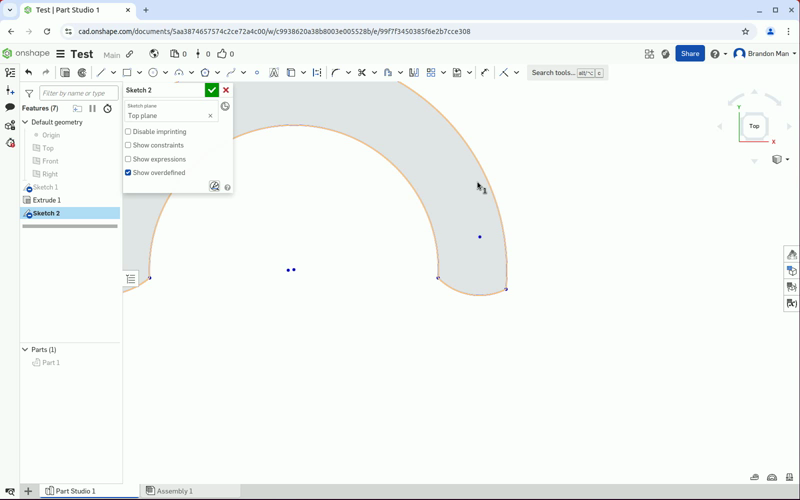
scroll(-6)
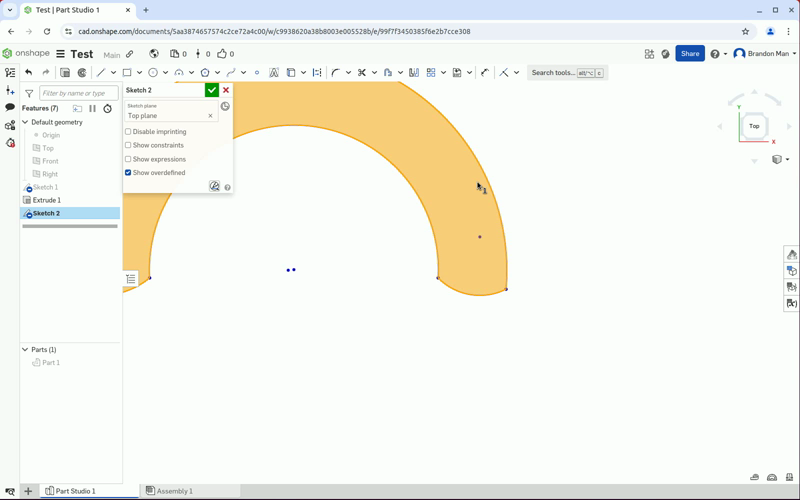
scroll(-6)
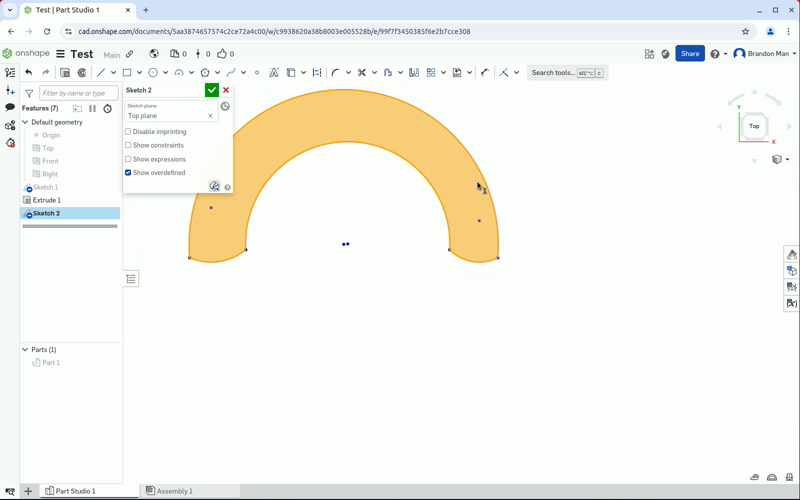
scroll(-6)
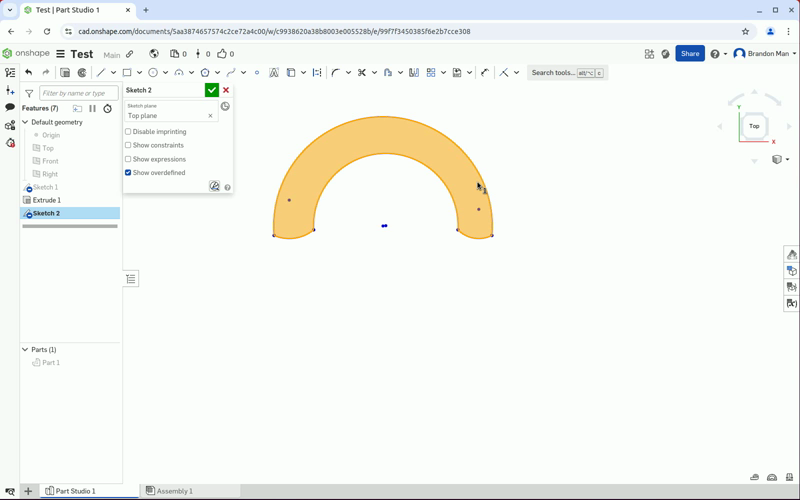
scroll(-6)
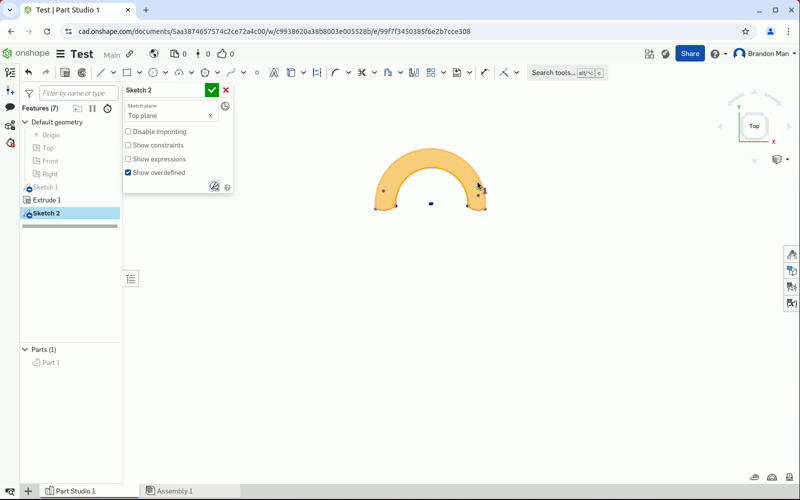
scroll(-6)
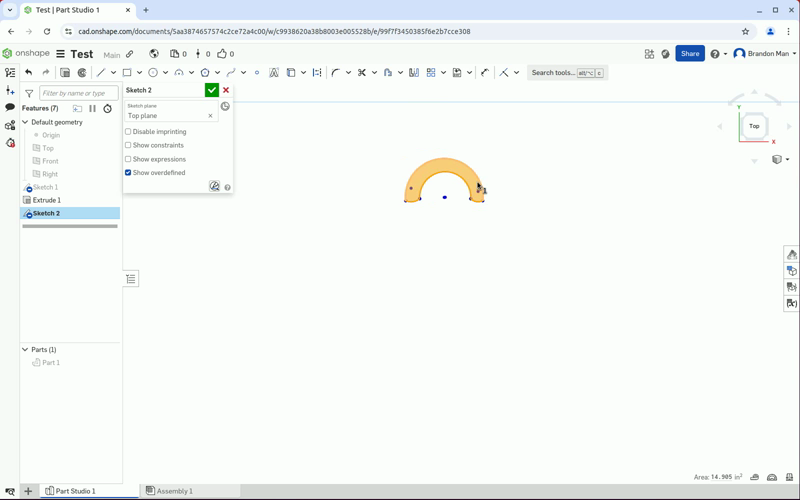
scroll(-6)
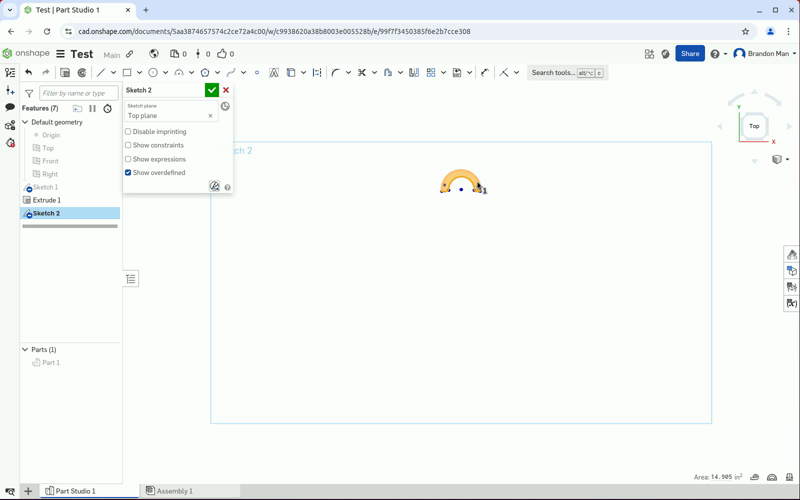
mouse_move(73, 352)
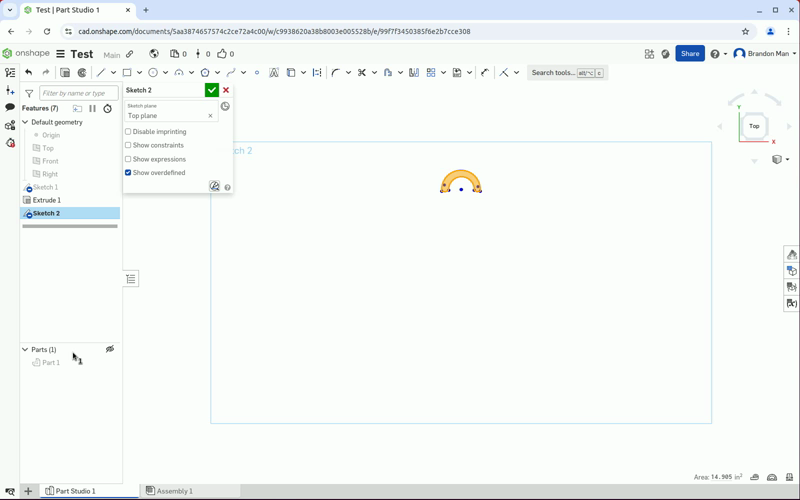
key(shift+y)
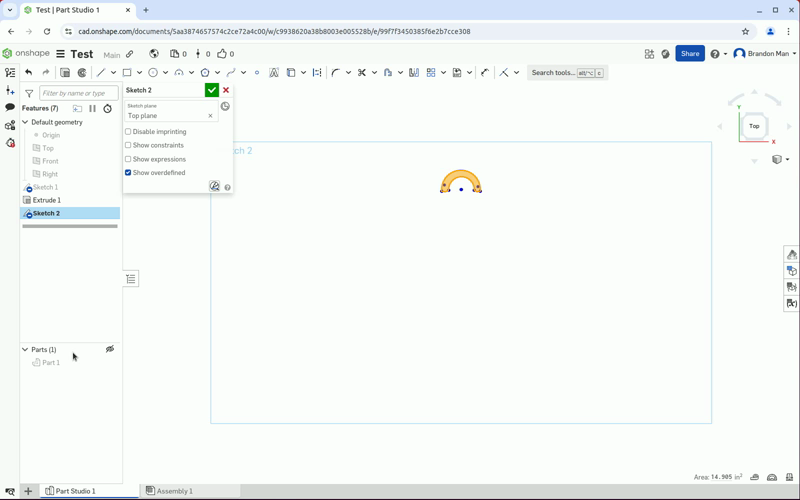
key(shift+e)
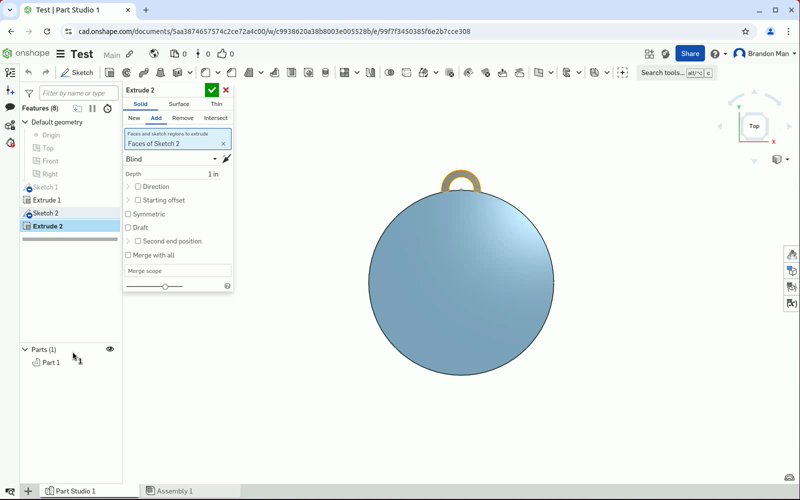
mouse_move(143, 106)
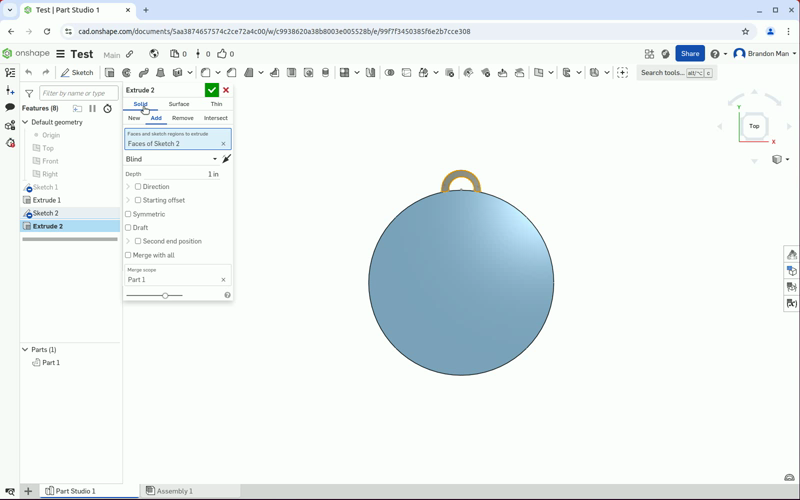
click(143, 106)
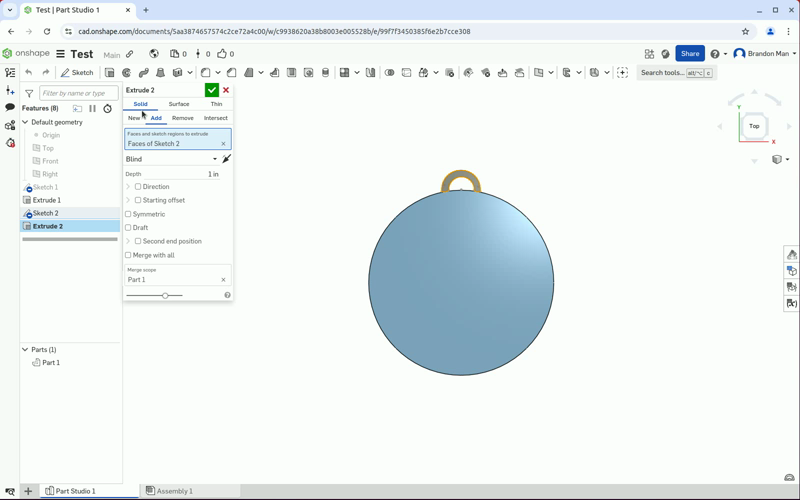
mouse_move(137, 120)
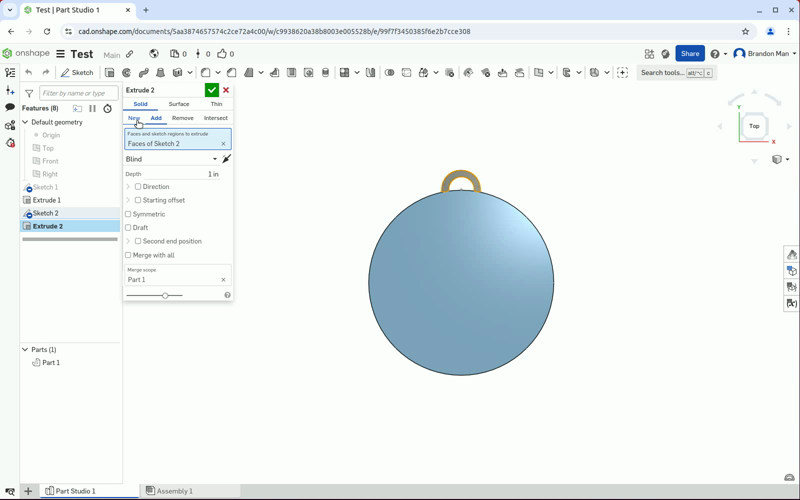
click(137, 120)
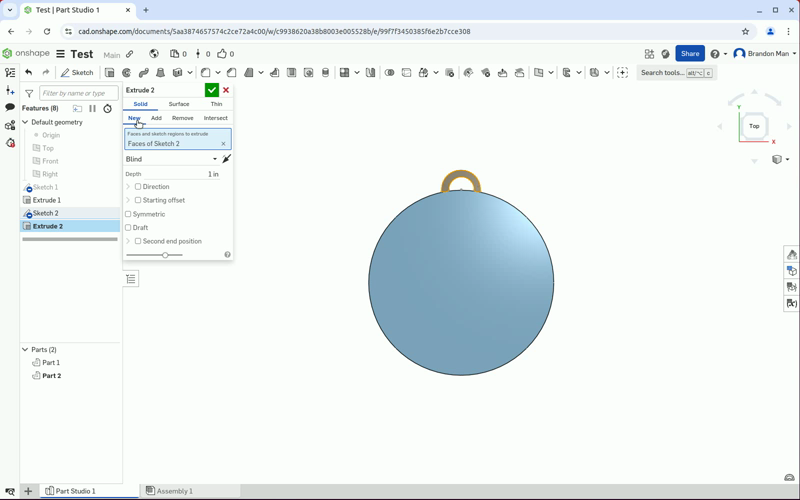
key(tab, 4)
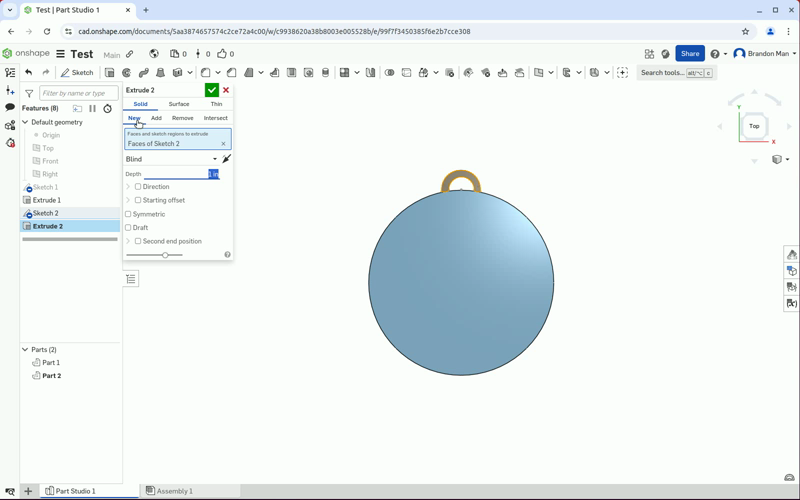
text(5.055)
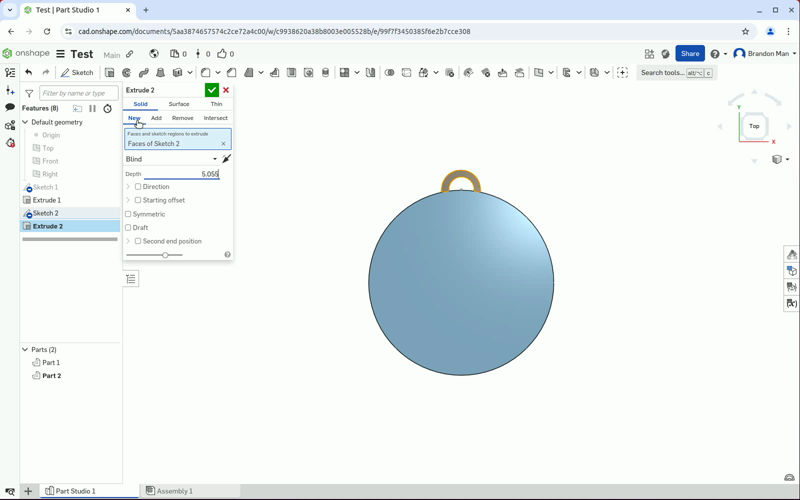
key(enter)
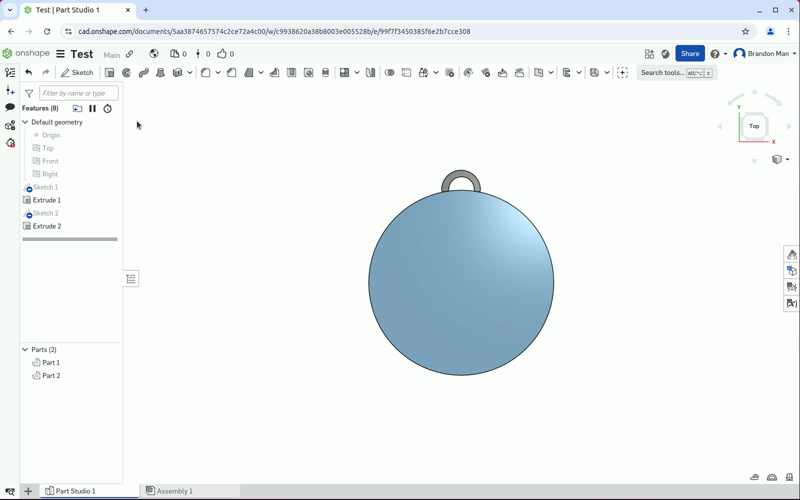
key(shift+h)
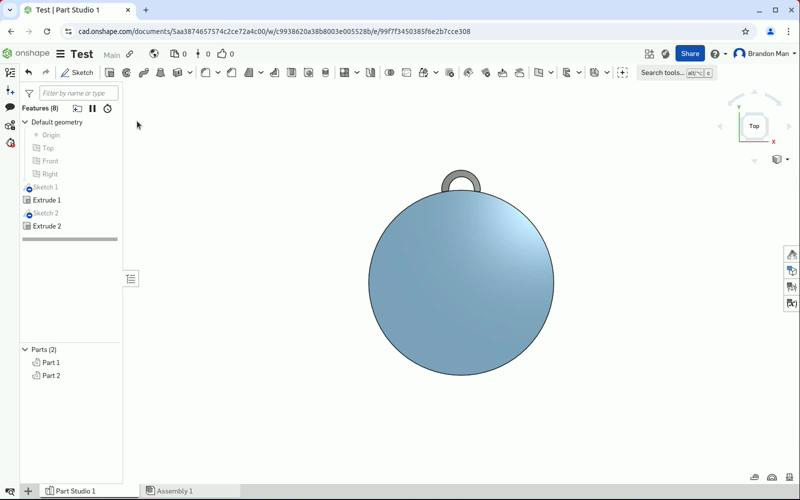
key(shift+h)
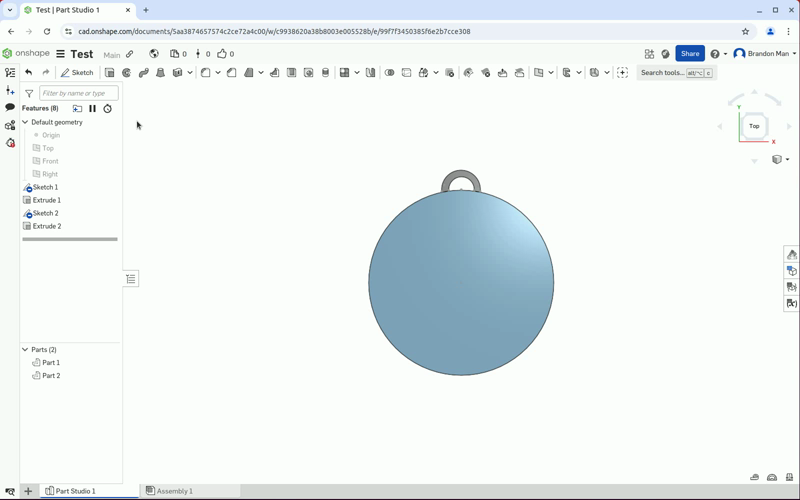
key(shift+7)
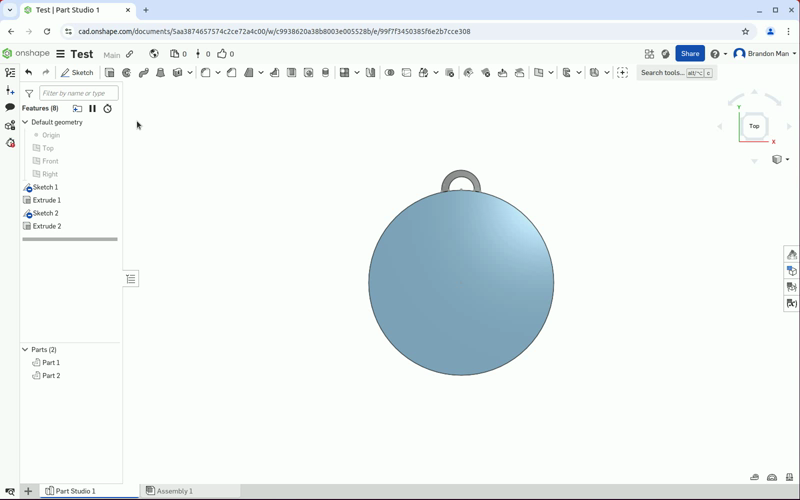
key(up, 3)
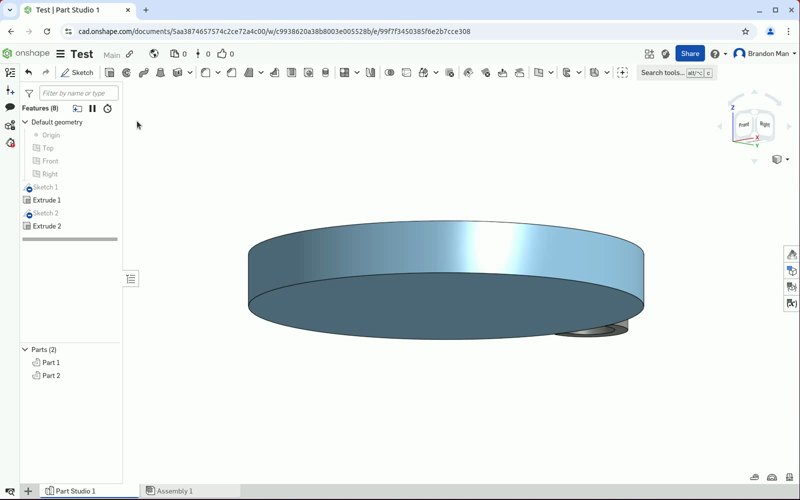
key(left, 3)
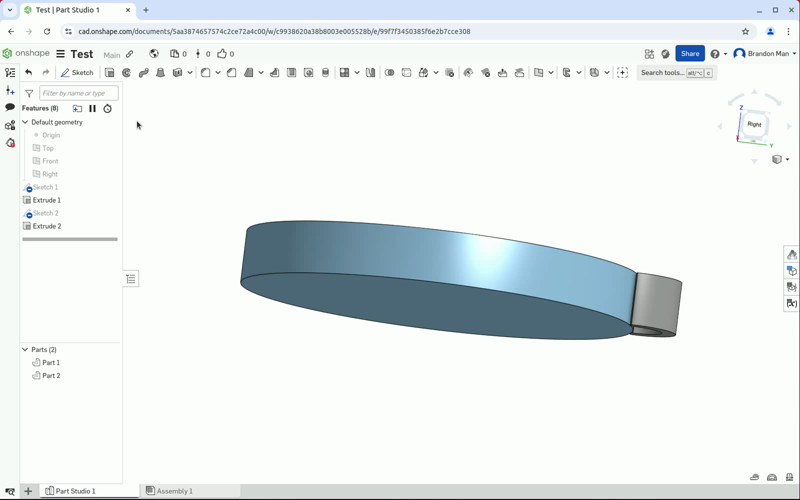
key(right, 3)
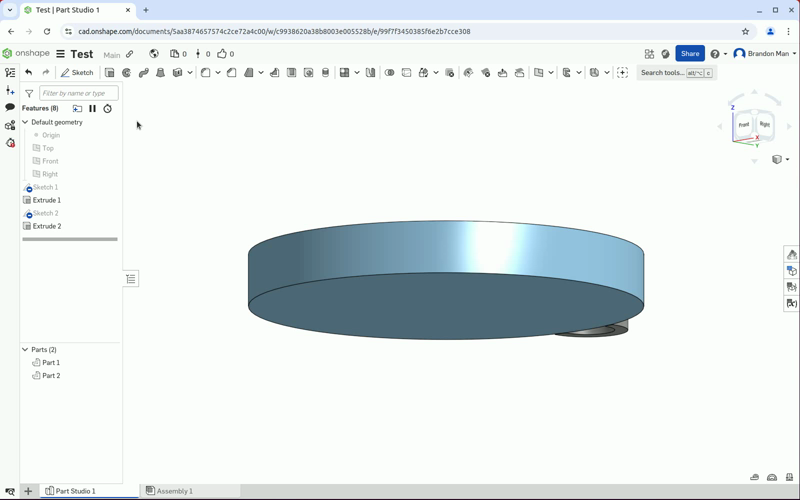
key(down, 3)
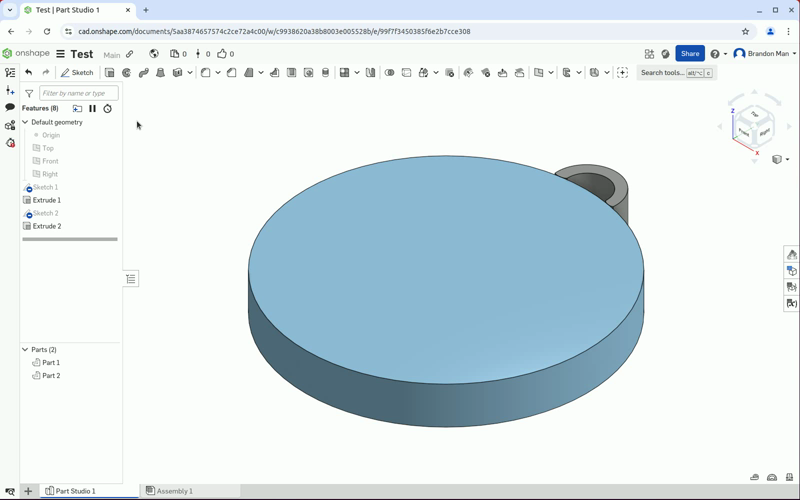
mouse_move(73, 189)
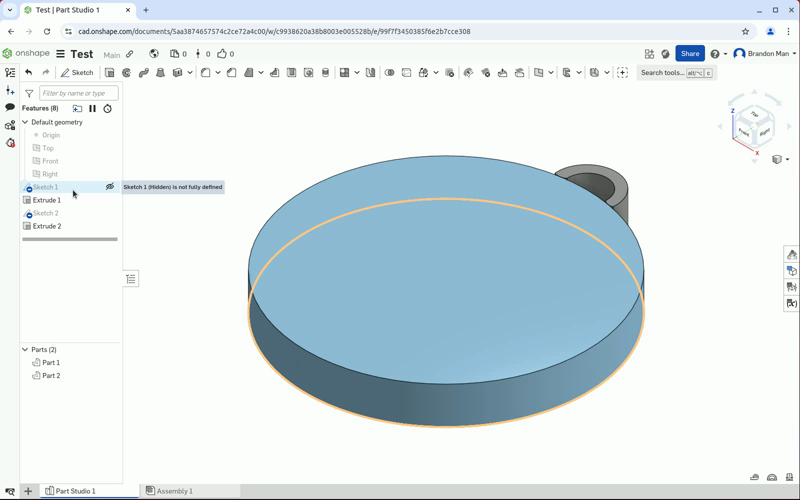
click(73, 189)